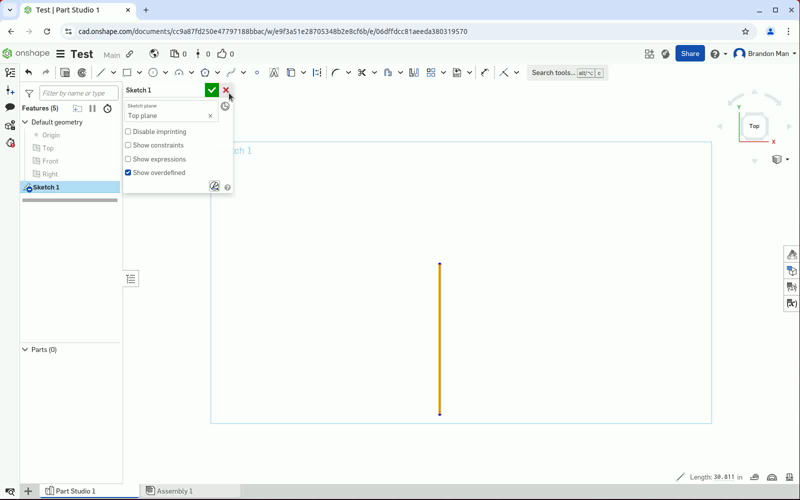
key(shift+h)
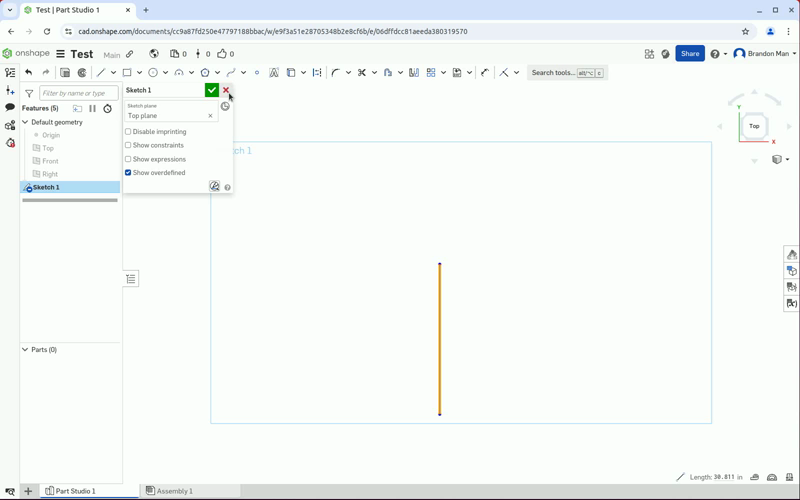
key(shift+s)
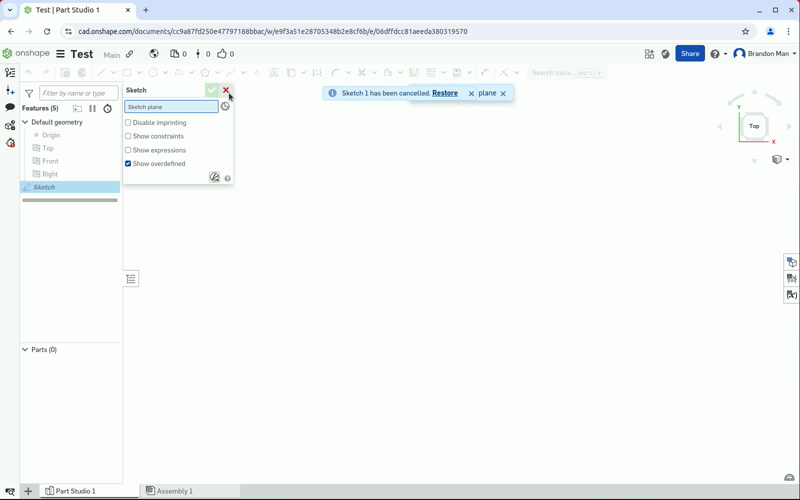
mouse_move(73, 150)
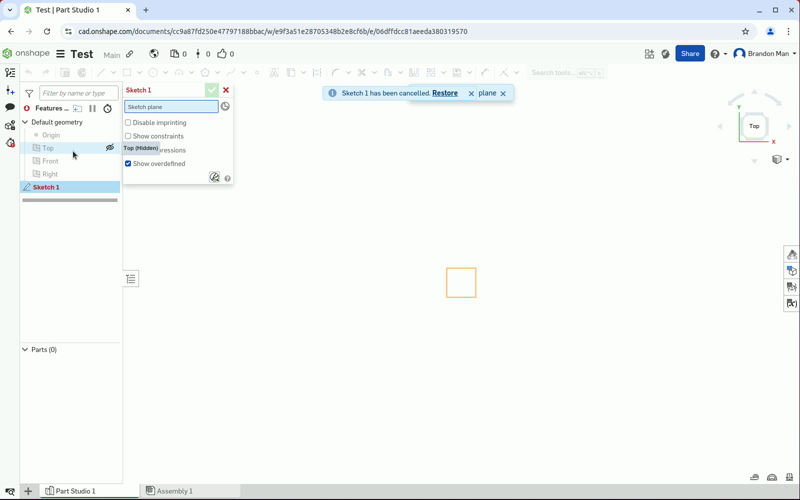
click(73, 150)
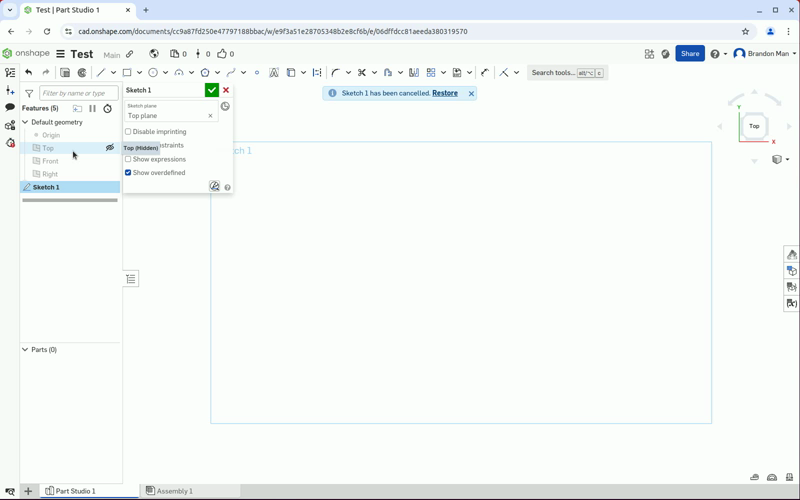
mouse_move(73, 352)
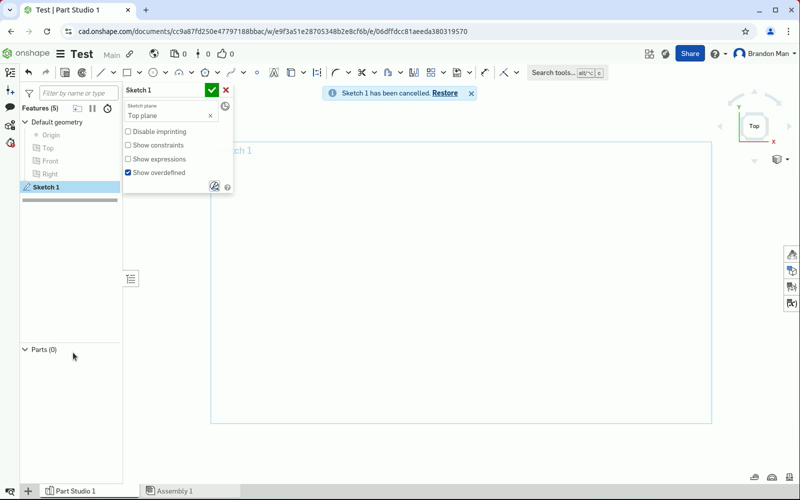
key(y)
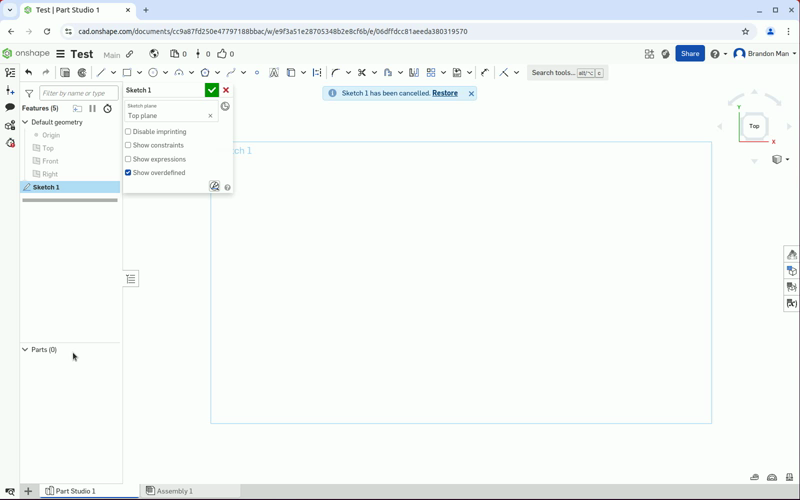
key(l)
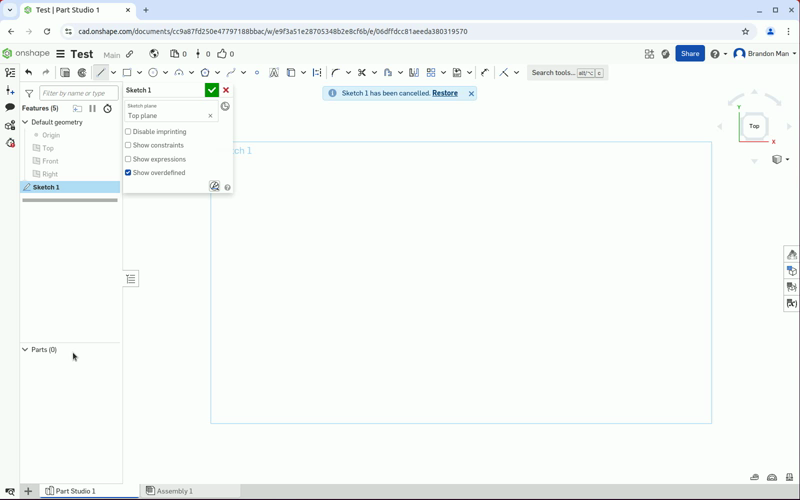
key_down(shift)
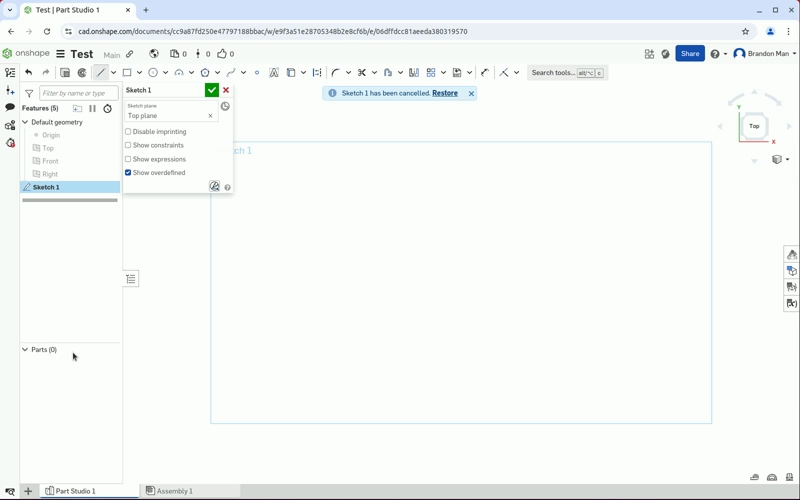
mouse_move(450, 273)
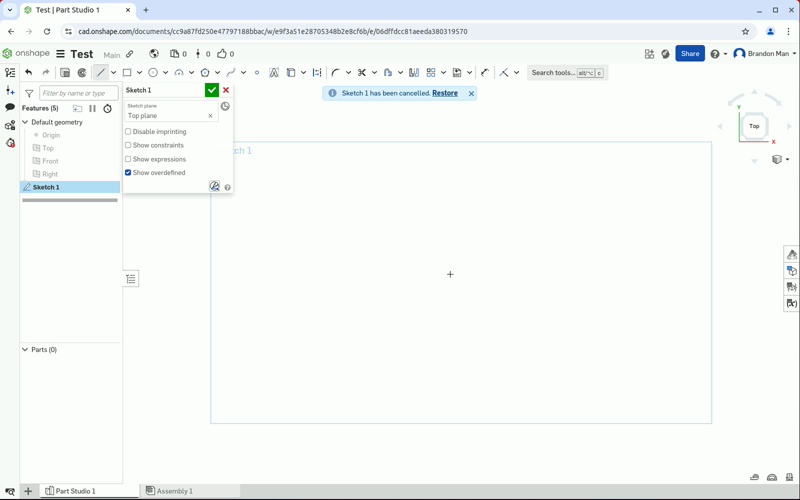
click(450, 273)
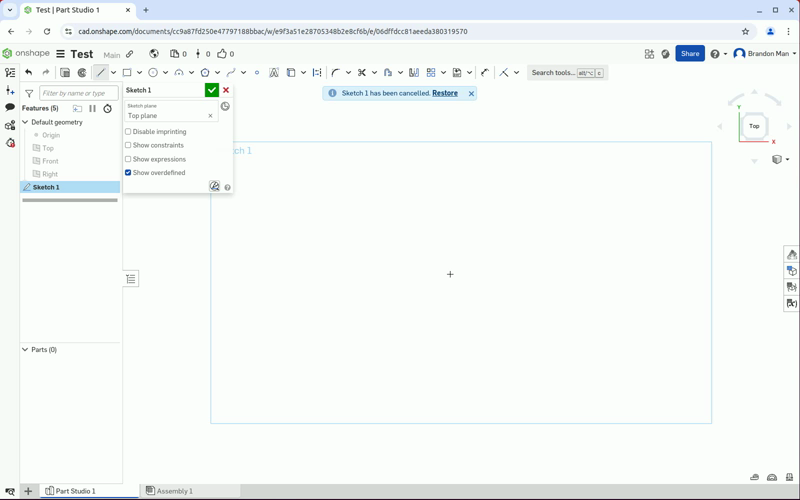
key_up(shift)
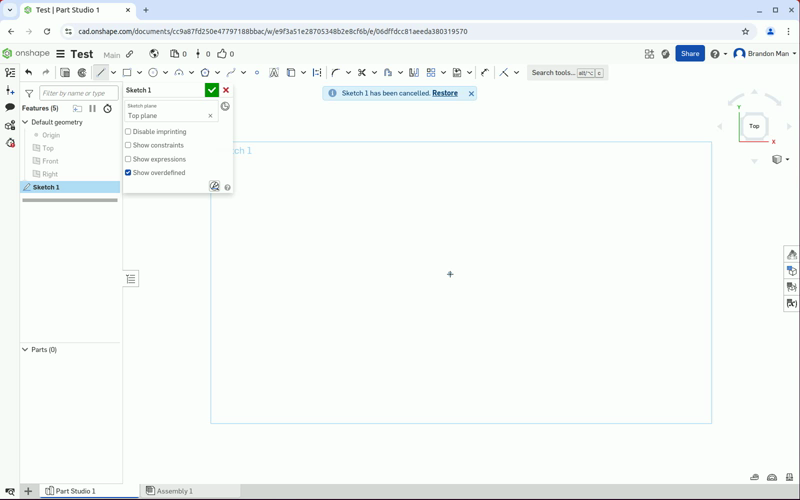
key_down(shift)
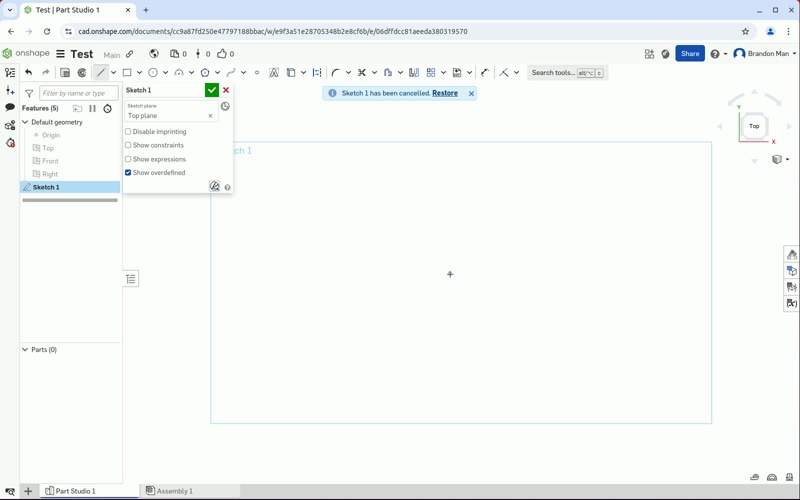
mouse_move(480, 273)
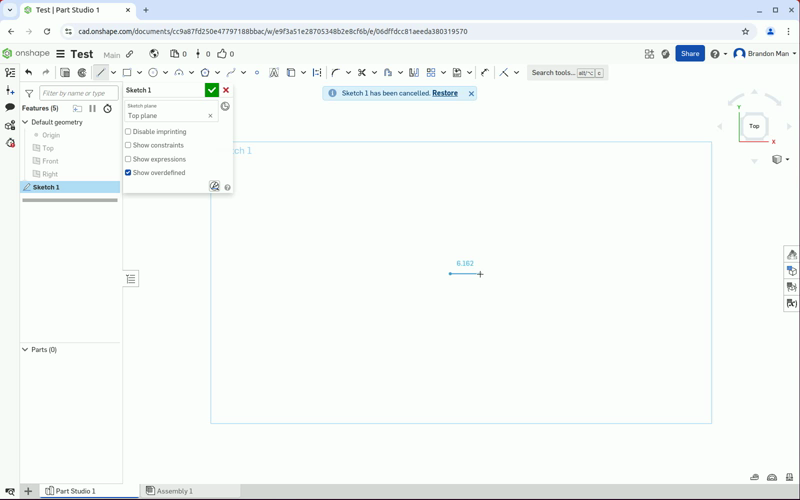
mouse_move(458, 323)
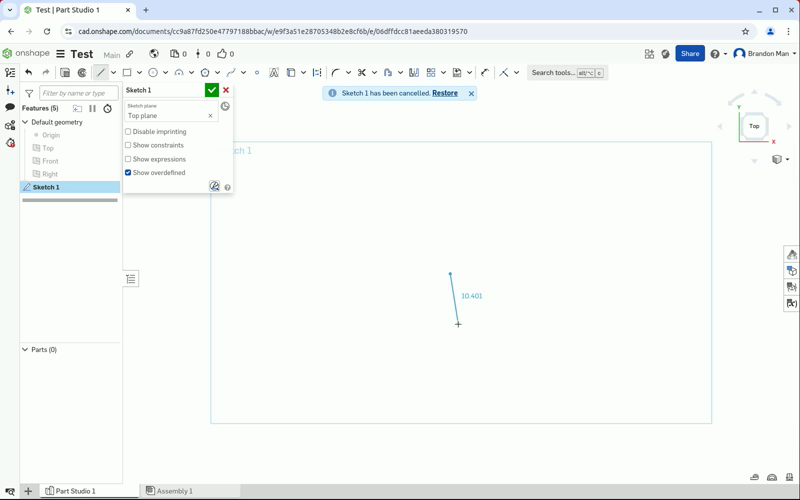
click(458, 323)
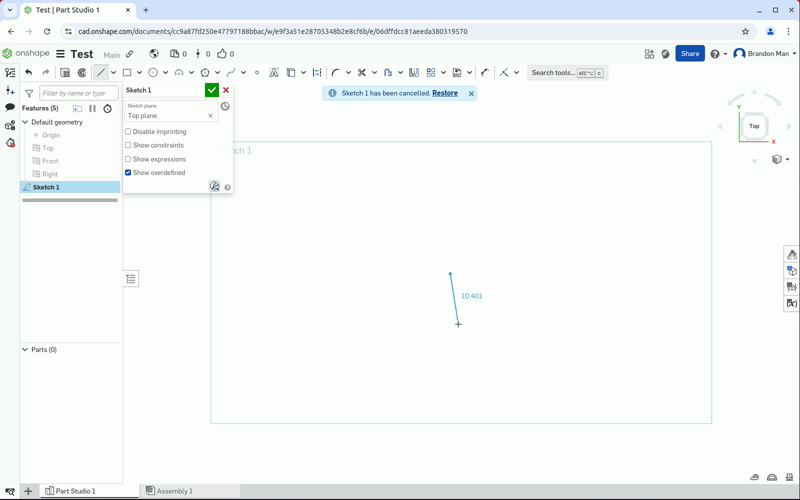
key_up(shift)
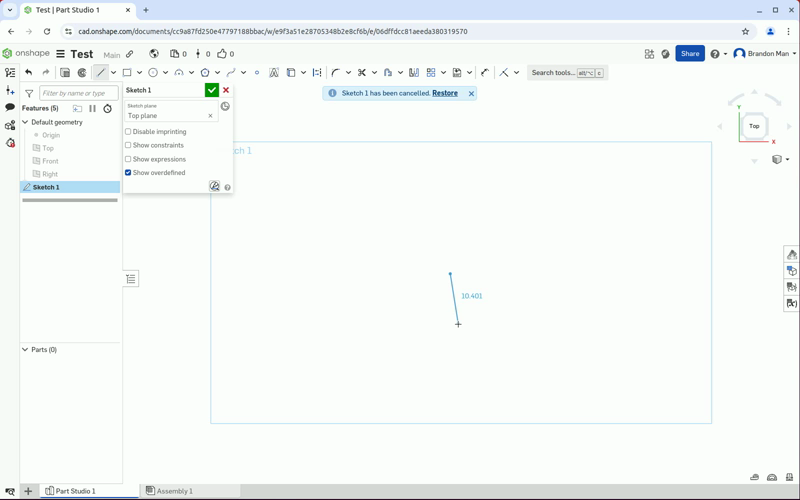
key_down(shift)
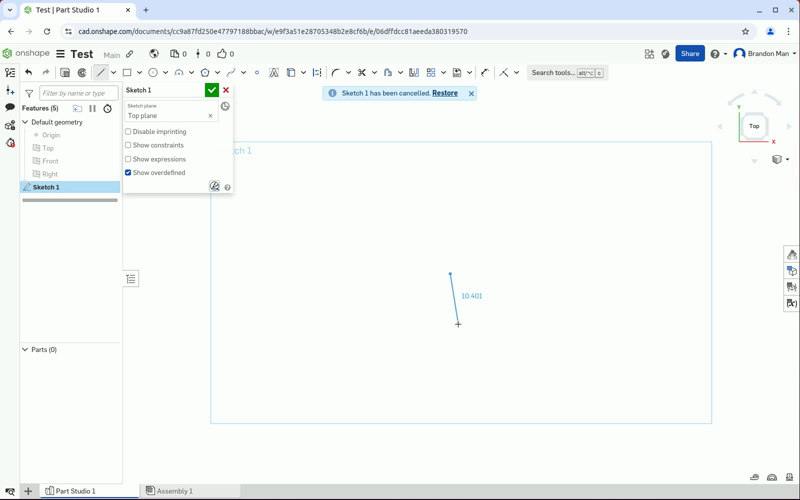
mouse_move(488, 323)
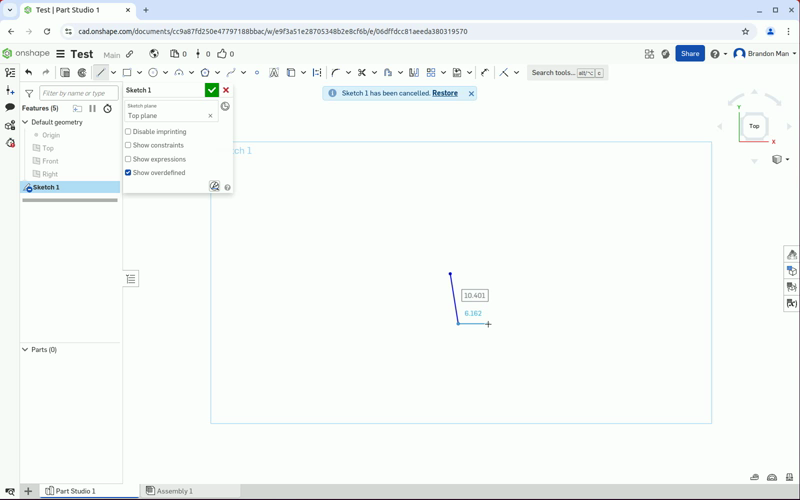
mouse_move(508, 323)
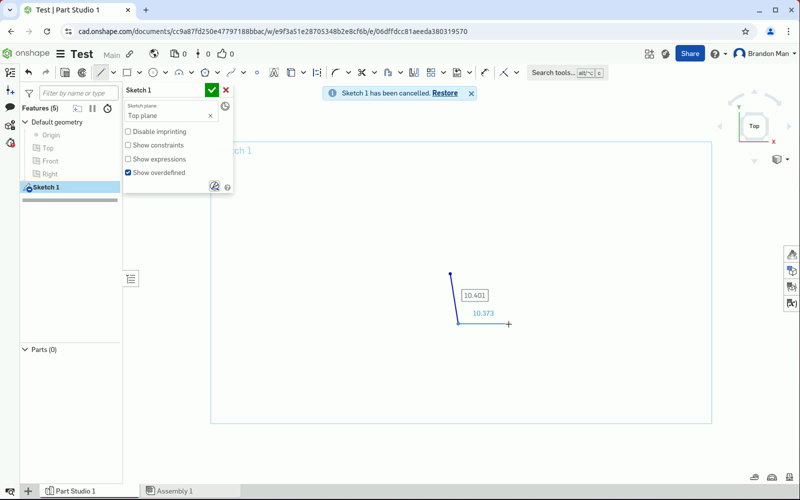
click(508, 323)
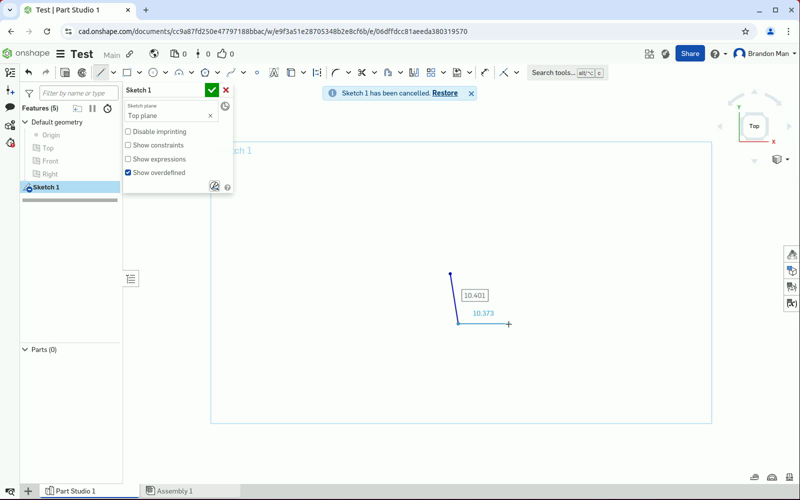
key_up(shift)
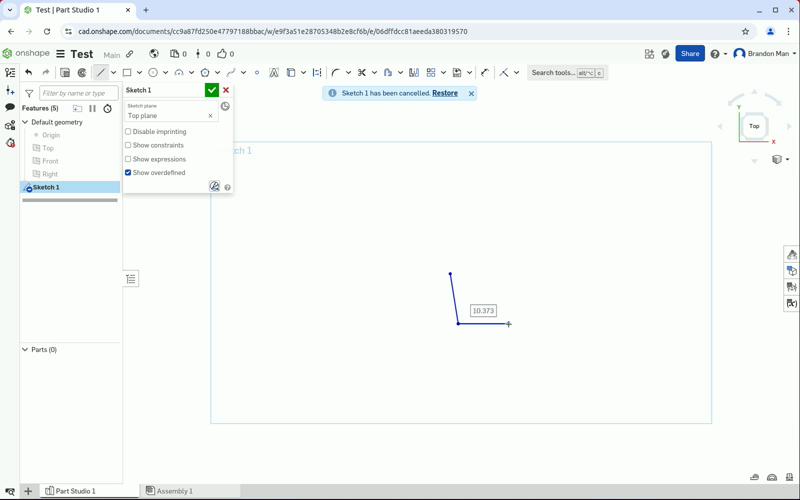
key_down(shift)
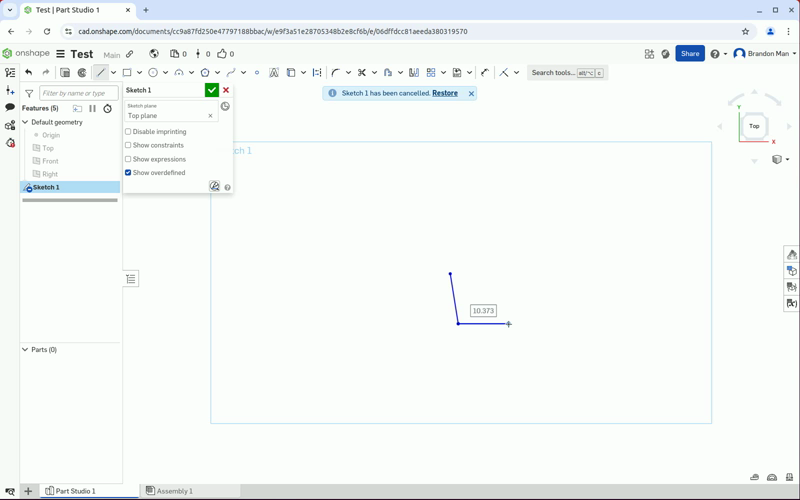
mouse_move(538, 323)
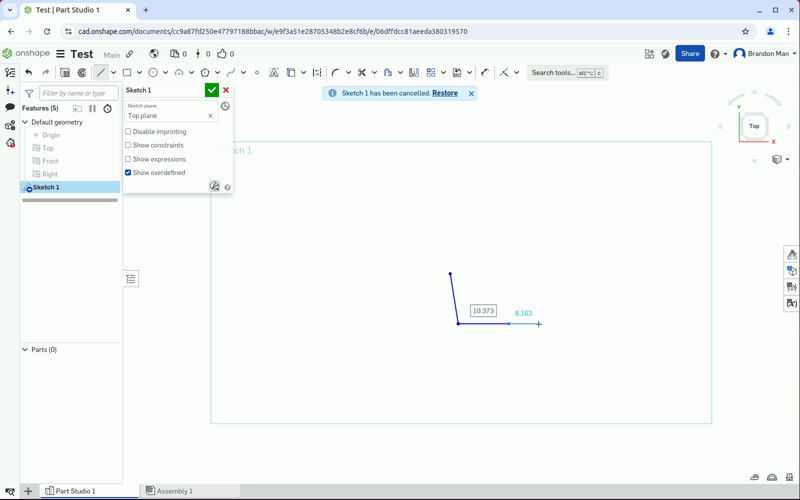
mouse_move(516, 273)
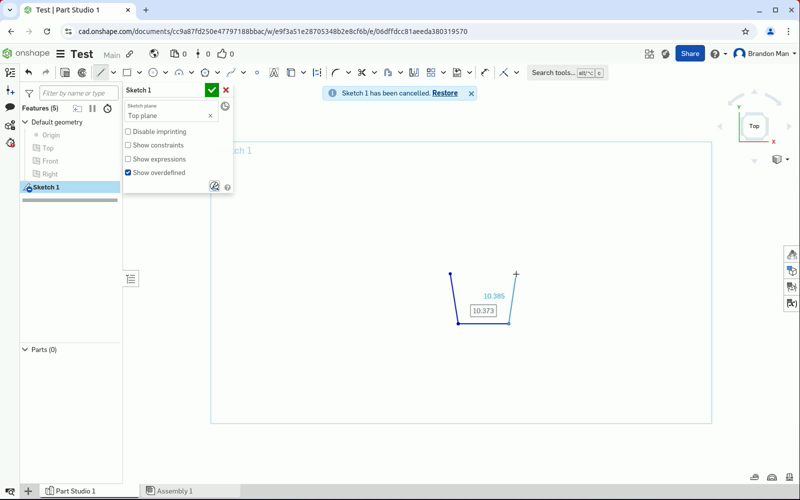
click(516, 273)
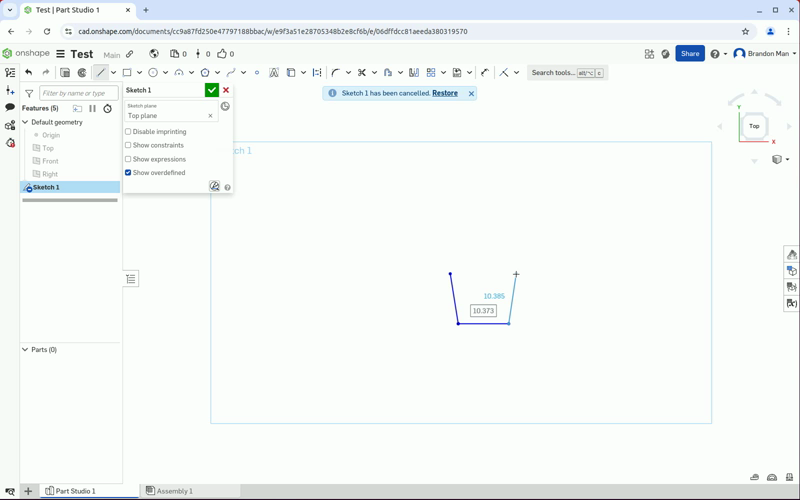
key_up(shift)
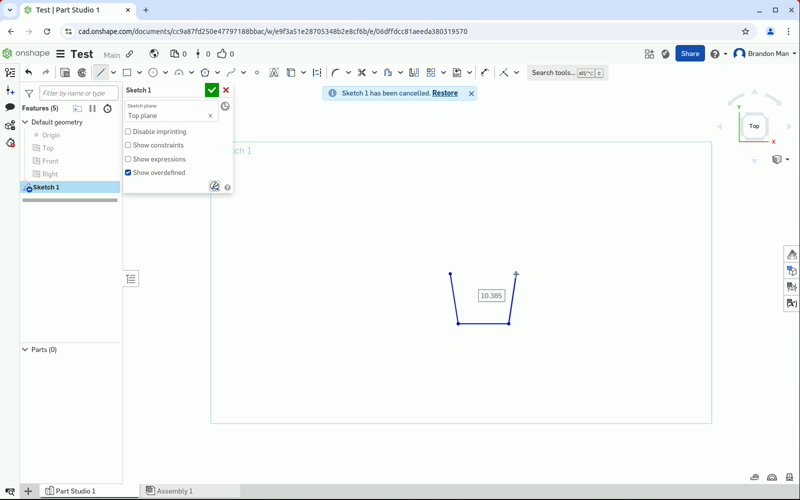
key_down(shift)
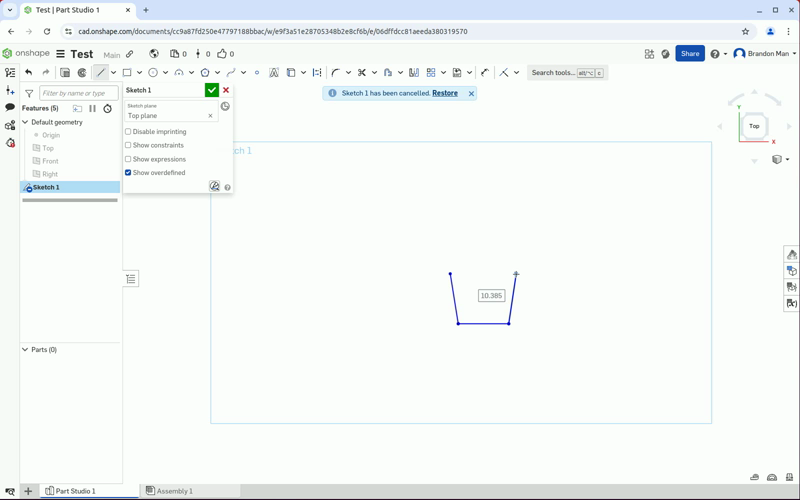
mouse_move(450, 273)
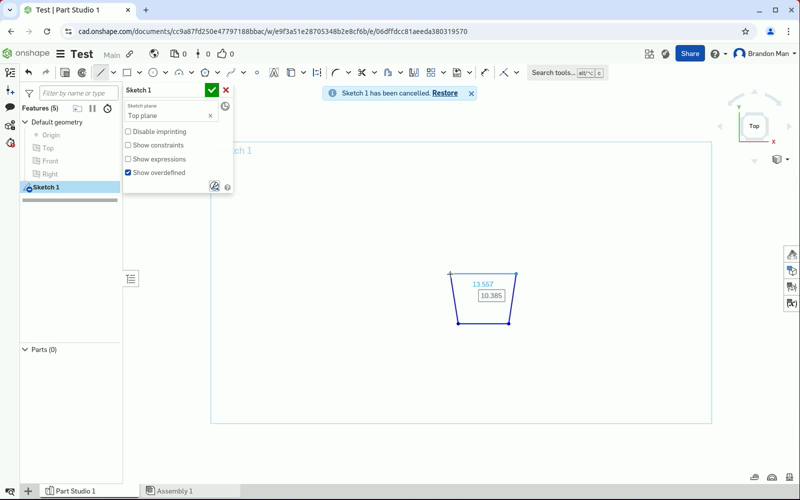
key_up(shift)
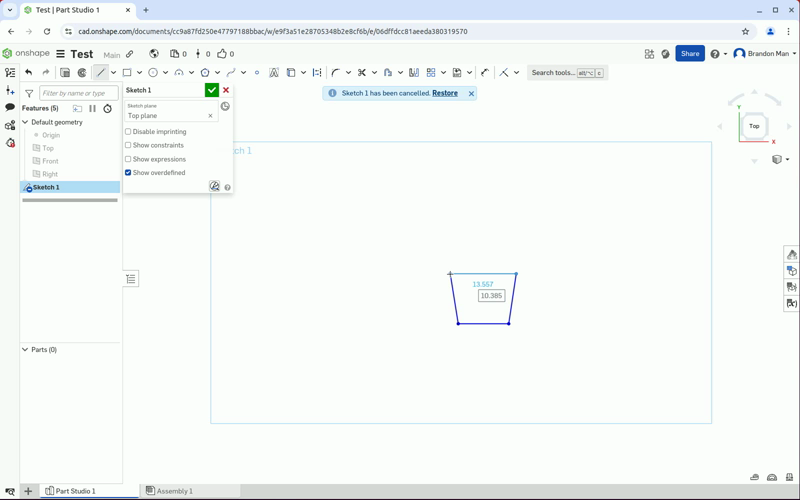
click(450, 273)
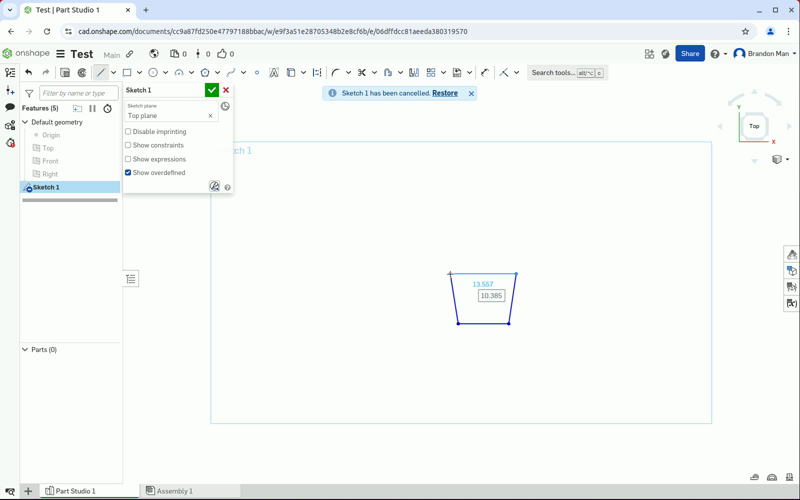
key(esc)
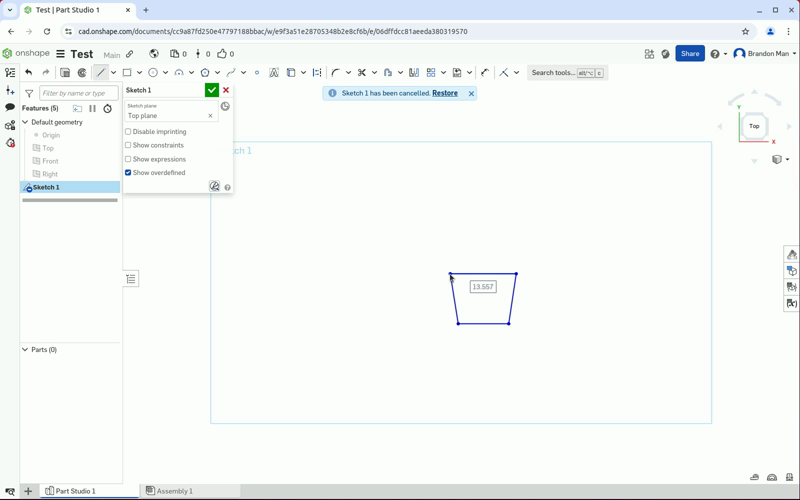
mouse_move(468, 298)
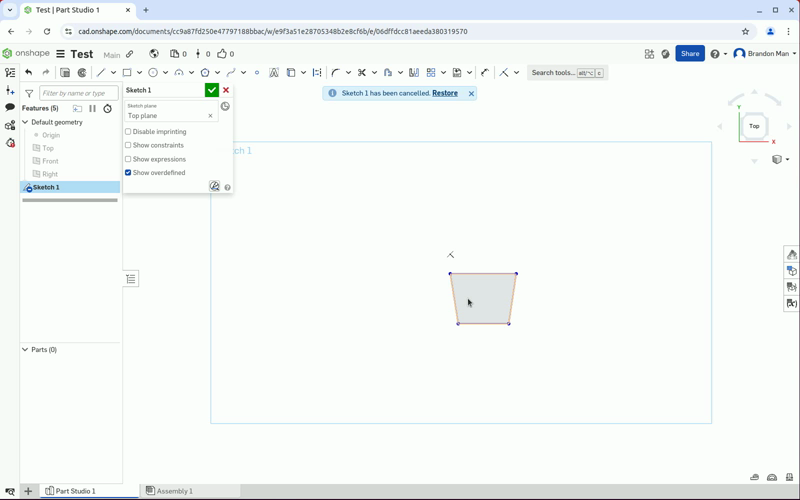
click(468, 298)
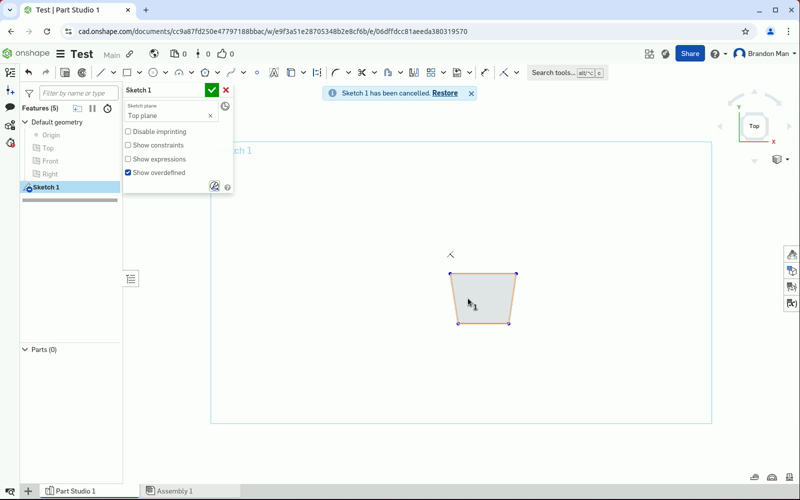
mouse_move(73, 352)
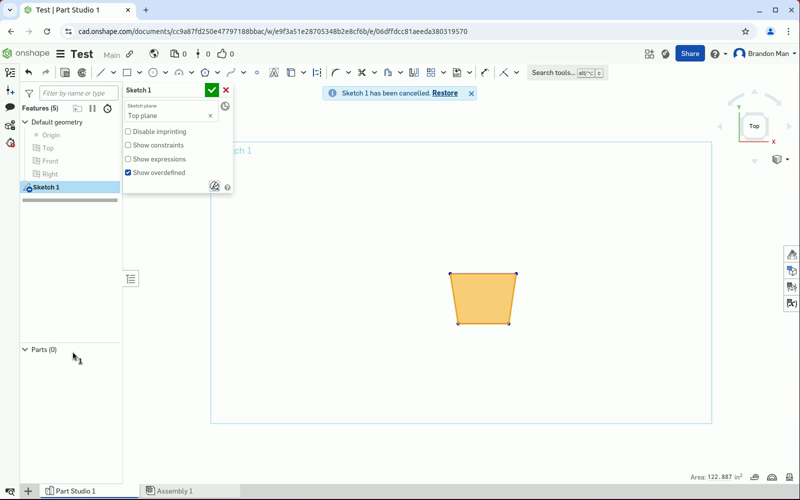
key(shift+y)
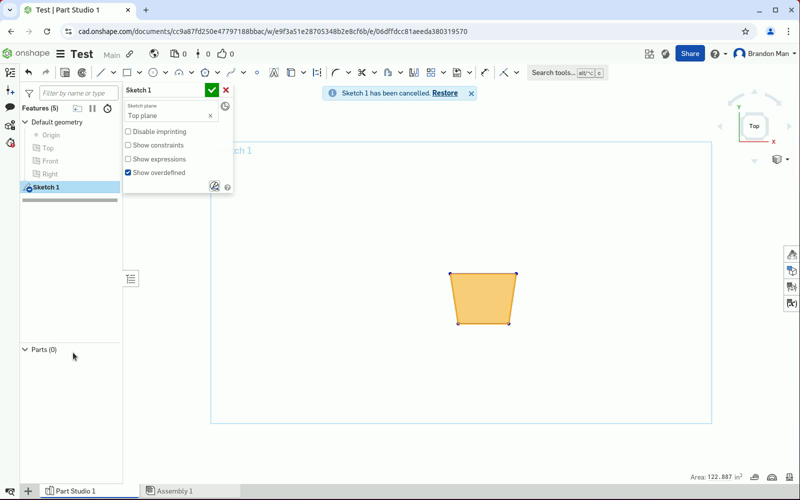
key(shift+e)
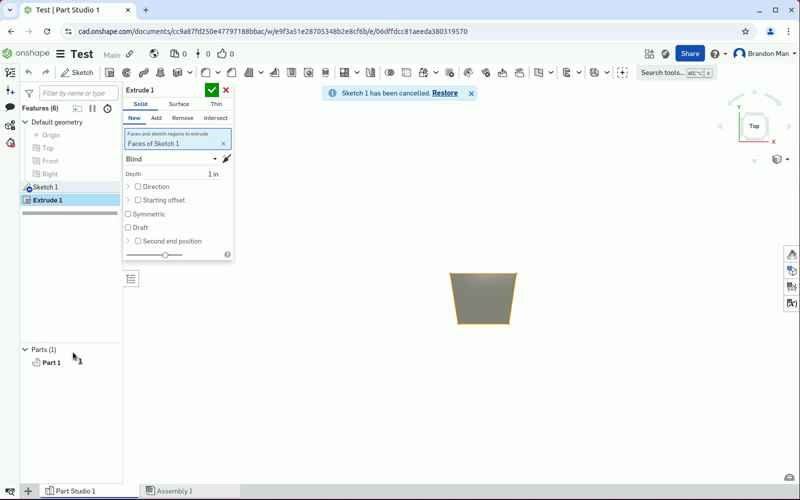
mouse_move(143, 106)
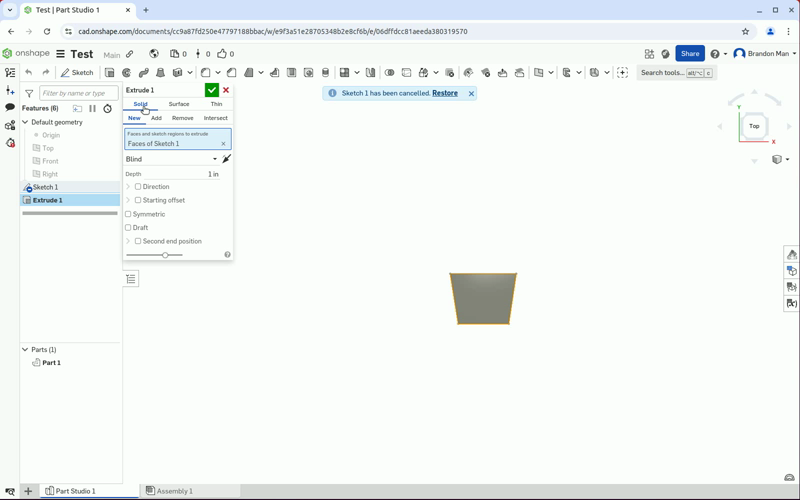
click(143, 106)
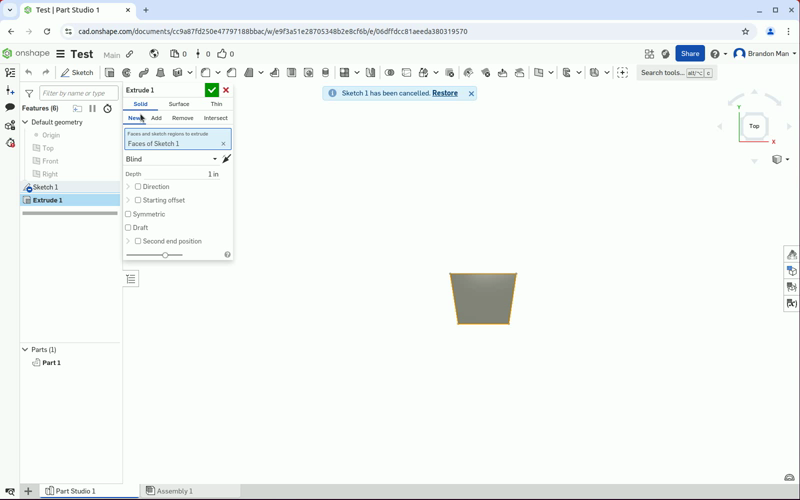
mouse_move(137, 120)
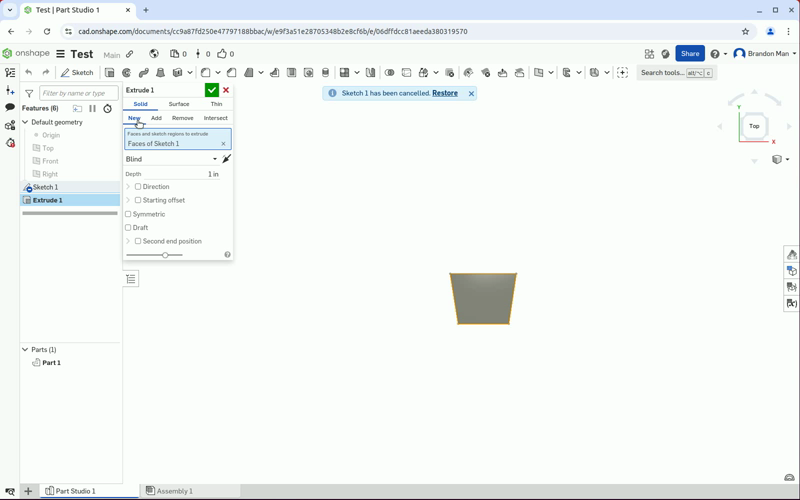
click(137, 120)
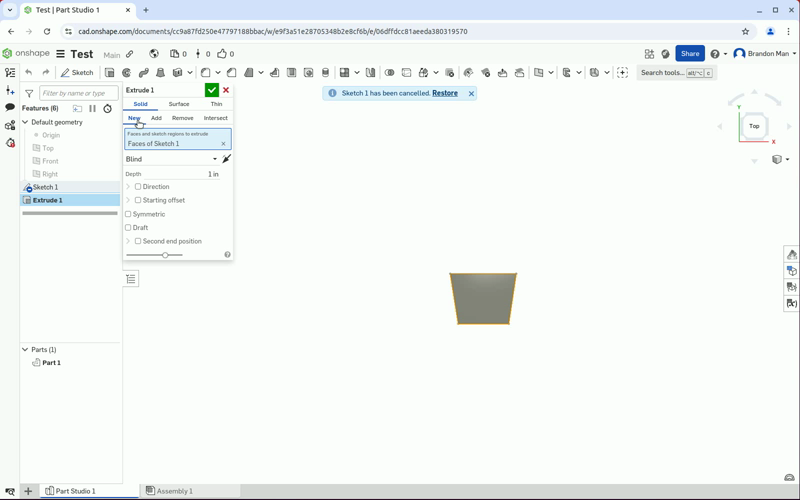
key(tab, 4)
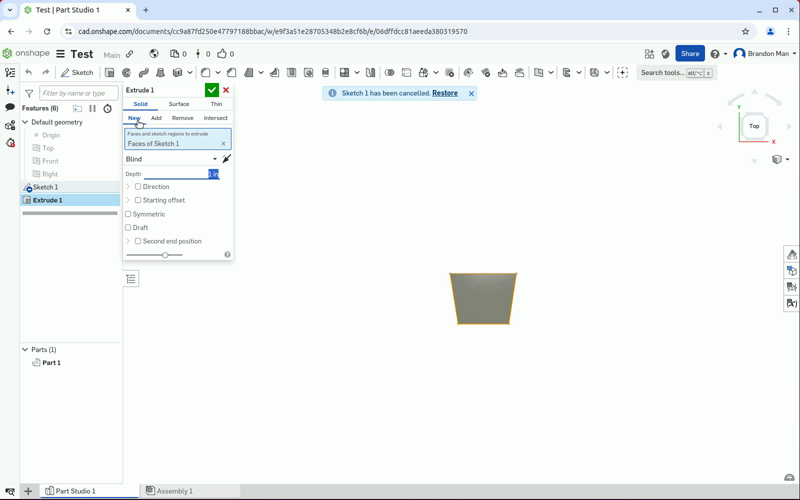
text(23.108)
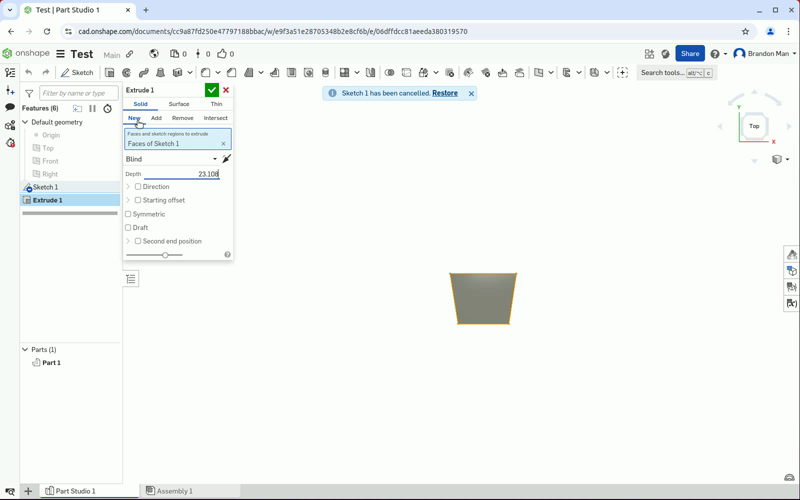
key(enter)
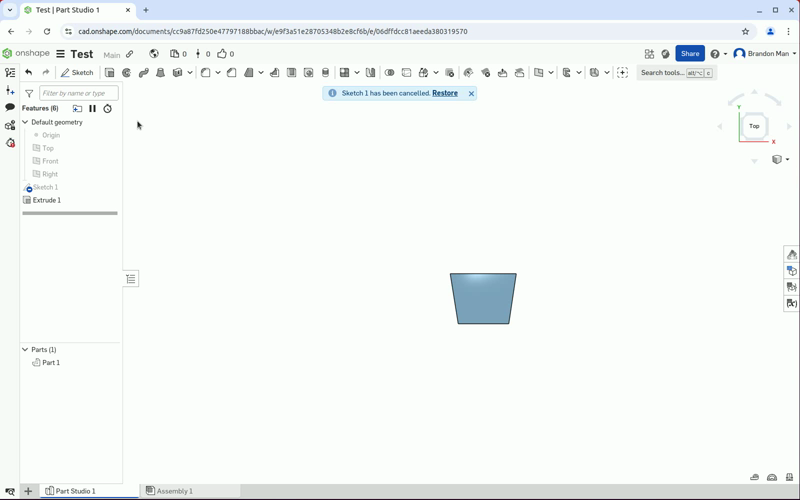
key(shift+h)
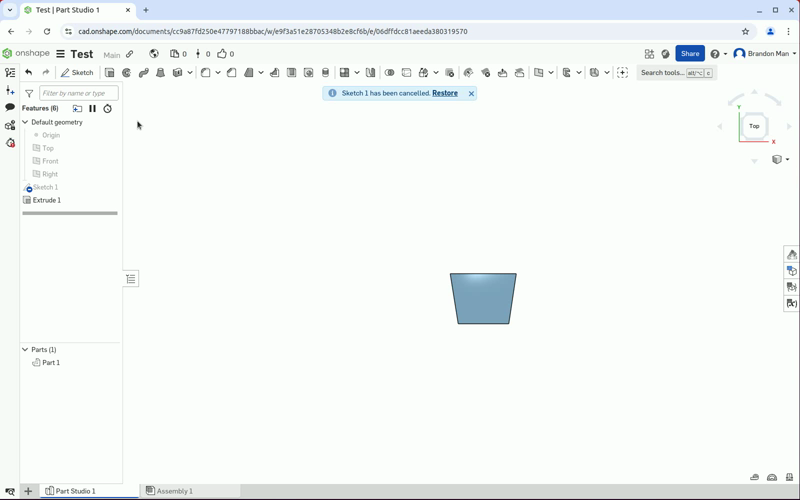
key(shift+h)
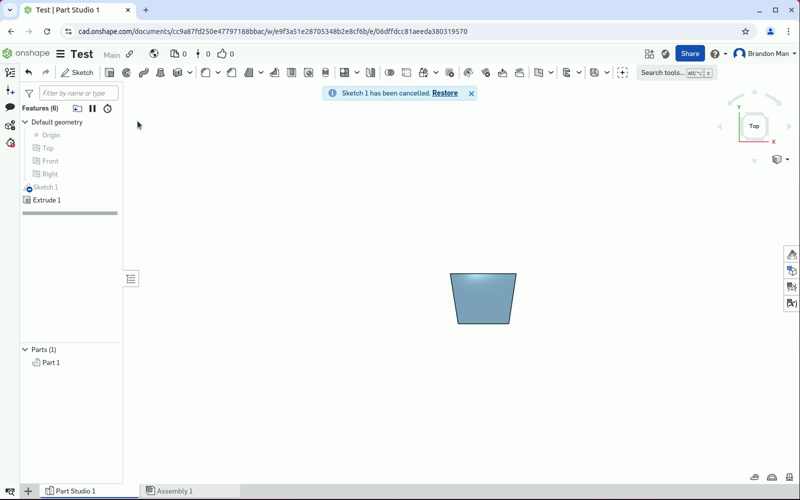
mouse_move(73, 189)
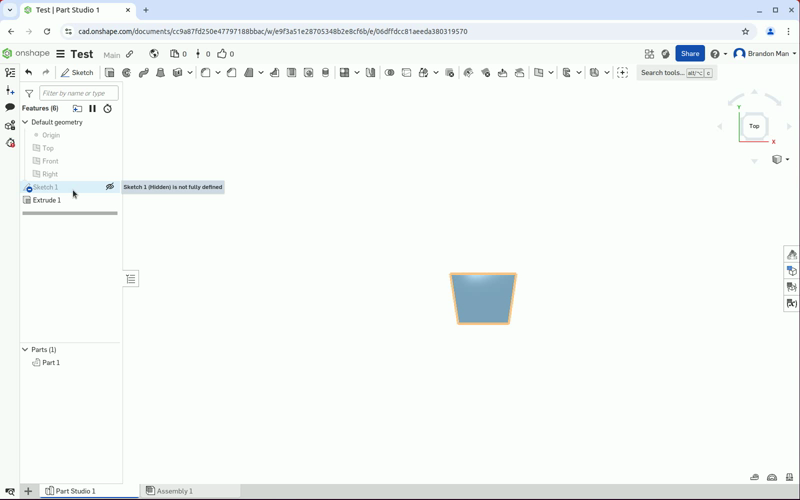
click(73, 189)
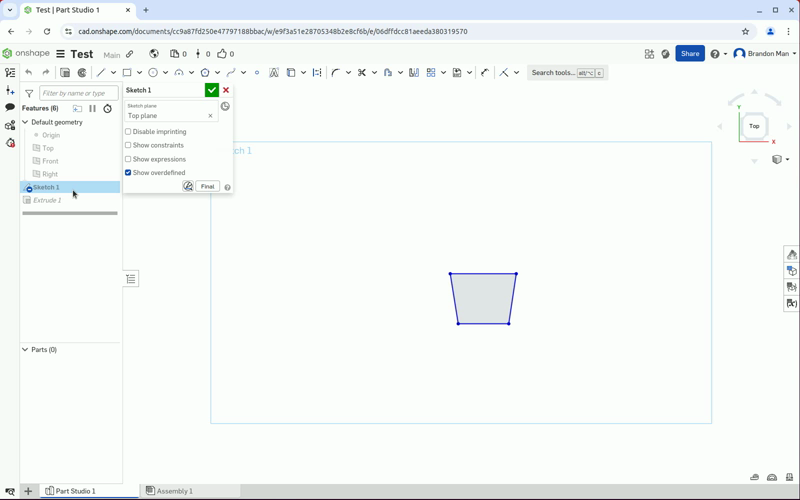
mouse_move(229, 92)
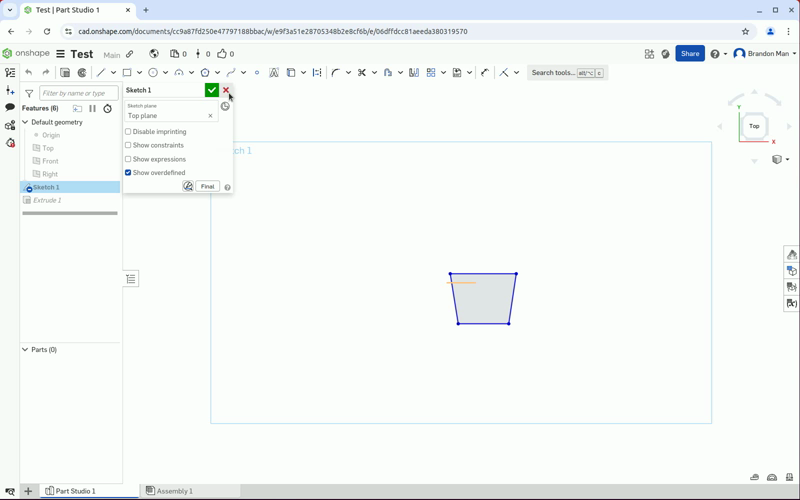
click(229, 92)
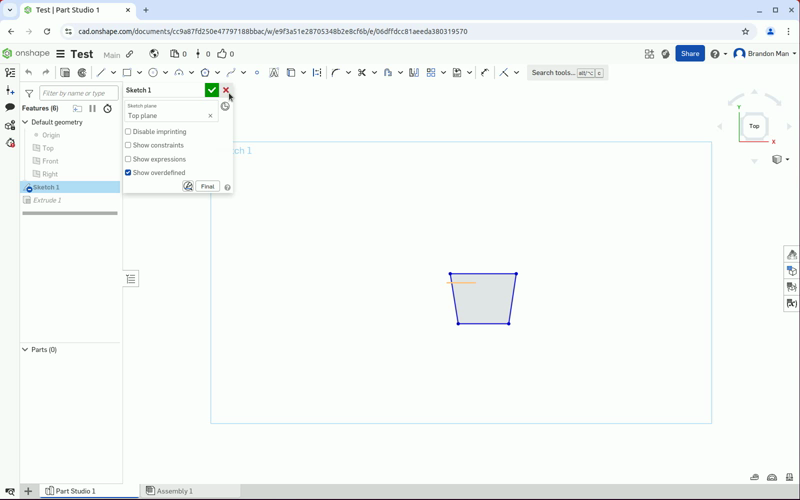
key(shift+s)
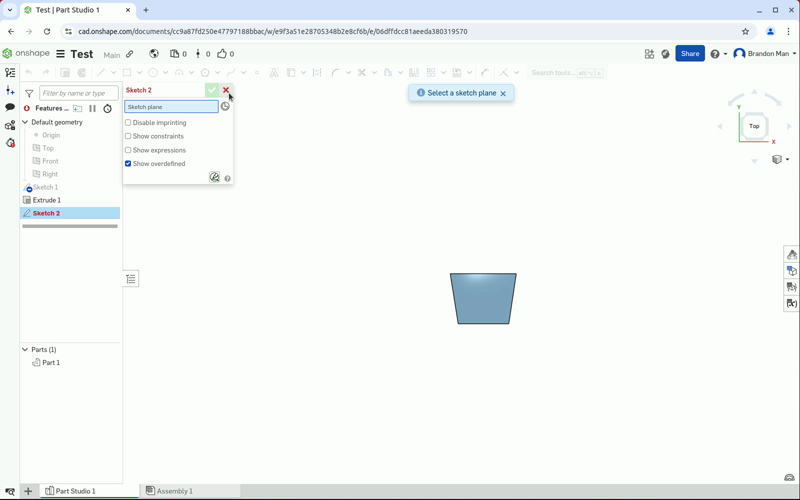
mouse_move(73, 150)
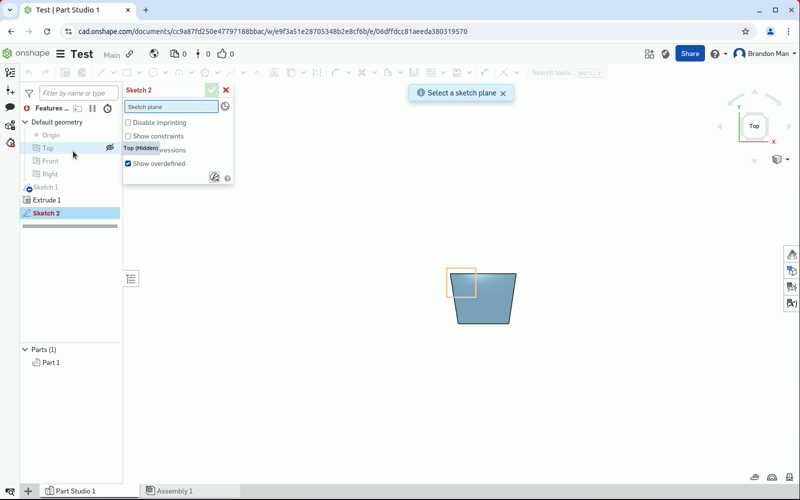
click(73, 150)
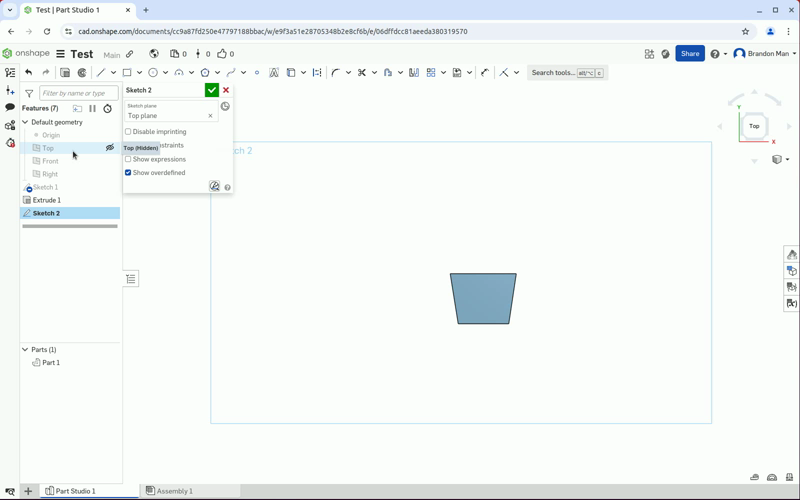
mouse_move(73, 352)
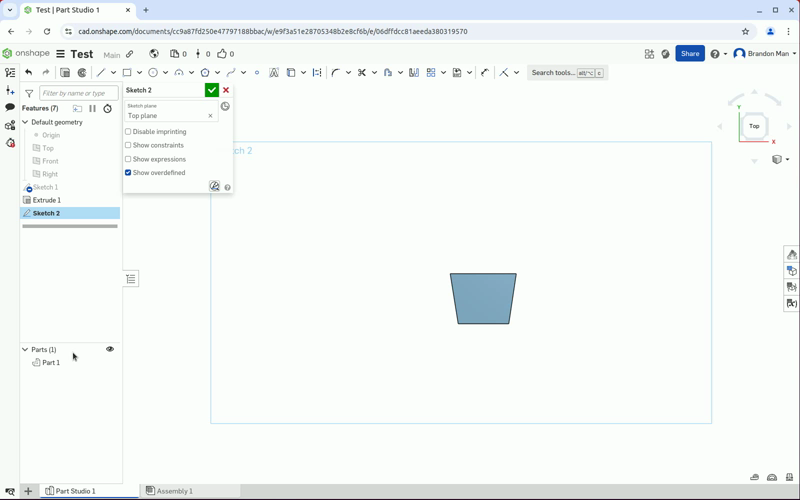
key(y)
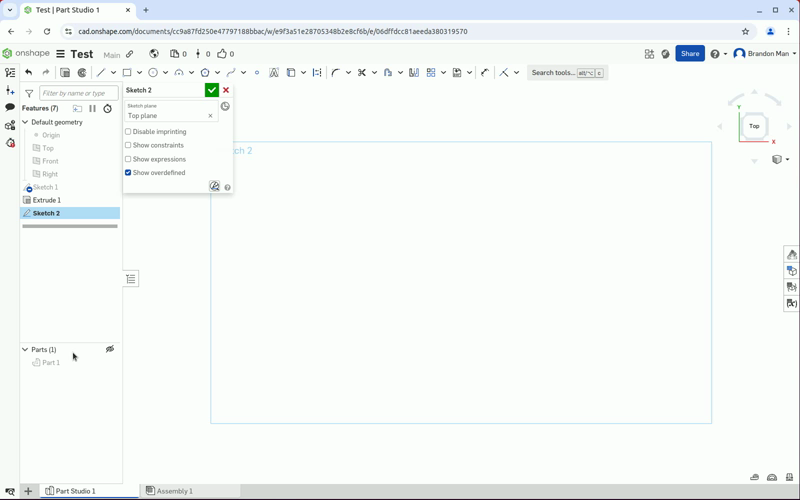
key(l)
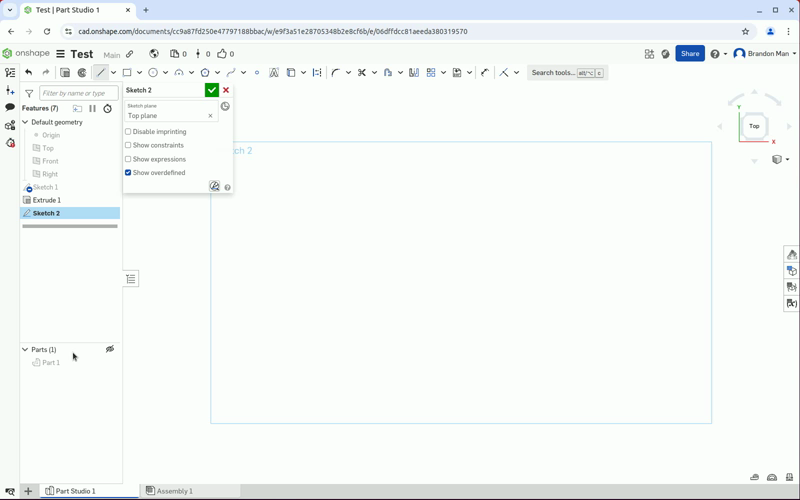
key_down(shift)
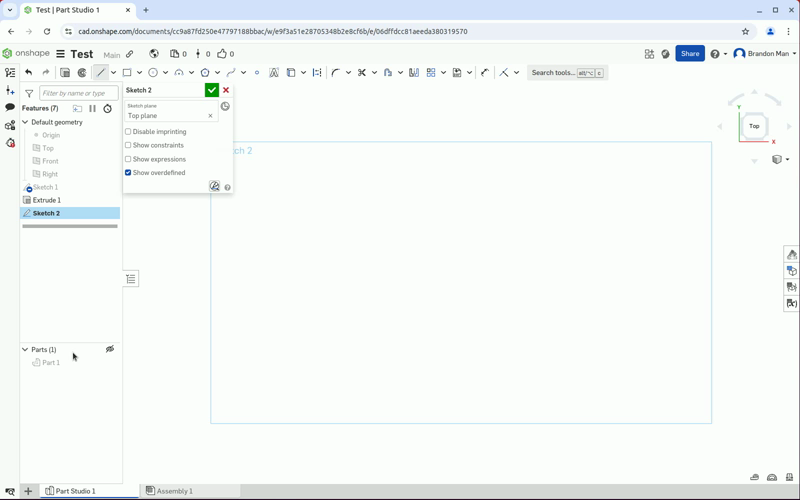
mouse_move(446, 273)
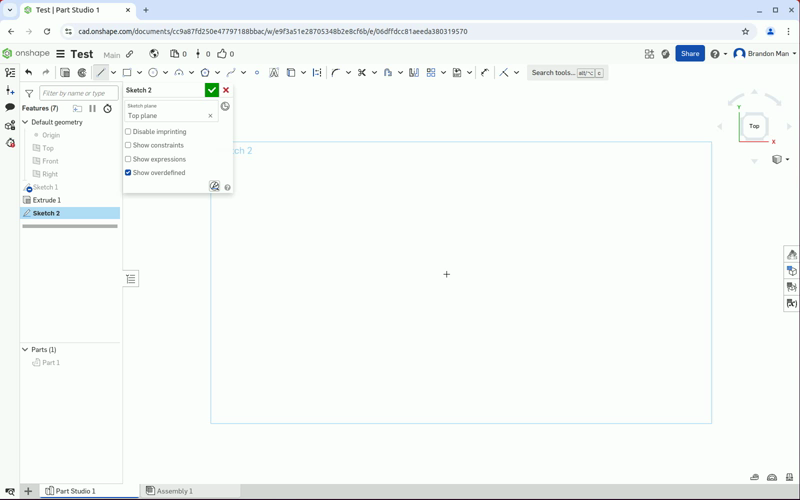
click(446, 273)
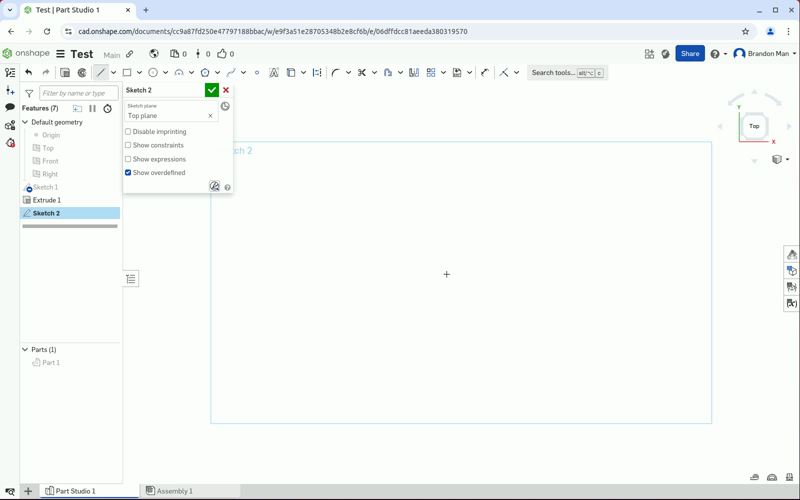
key_up(shift)
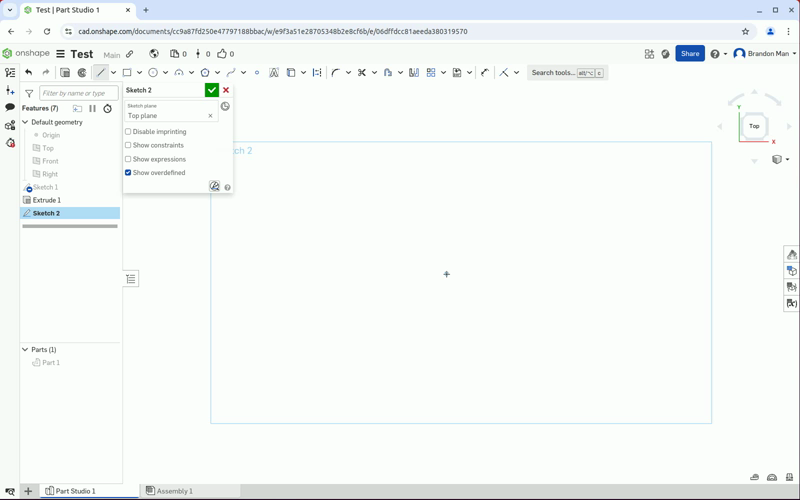
key_down(shift)
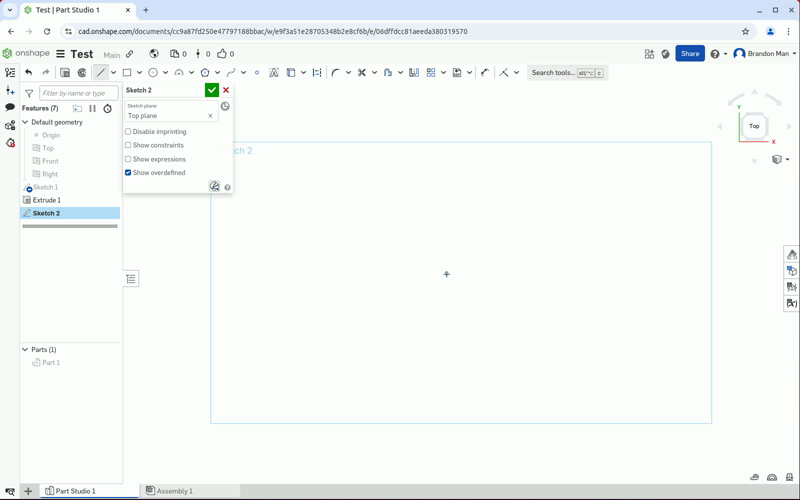
mouse_move(476, 273)
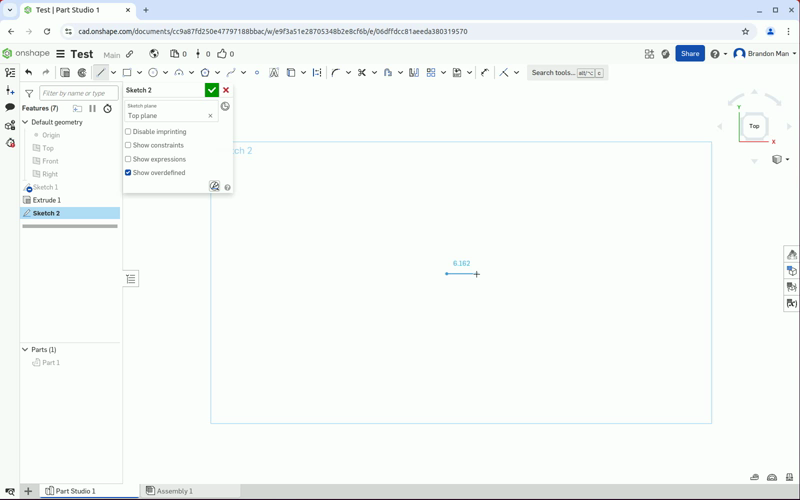
mouse_move(450, 273)
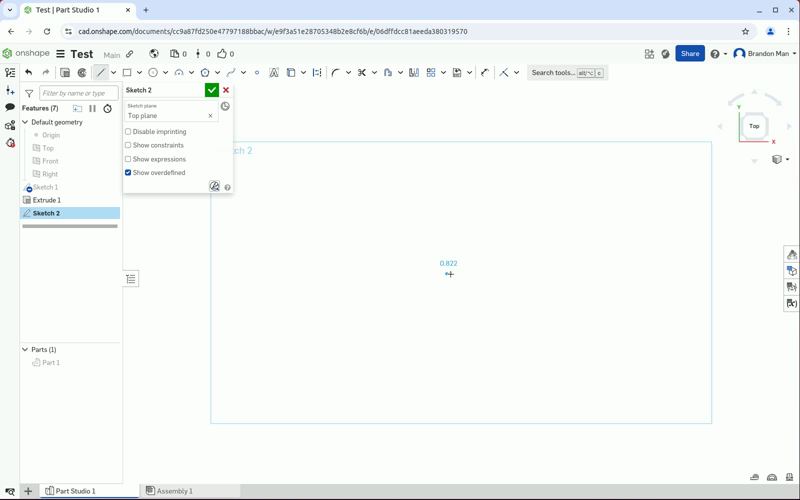
scroll(6)
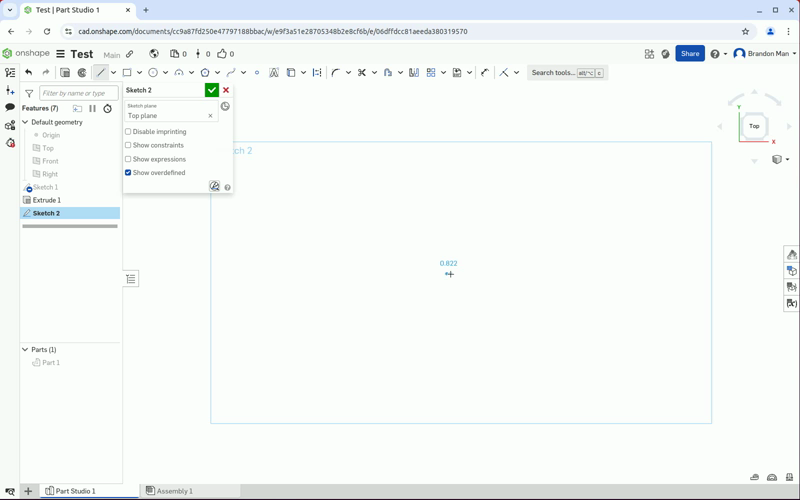
scroll(6)
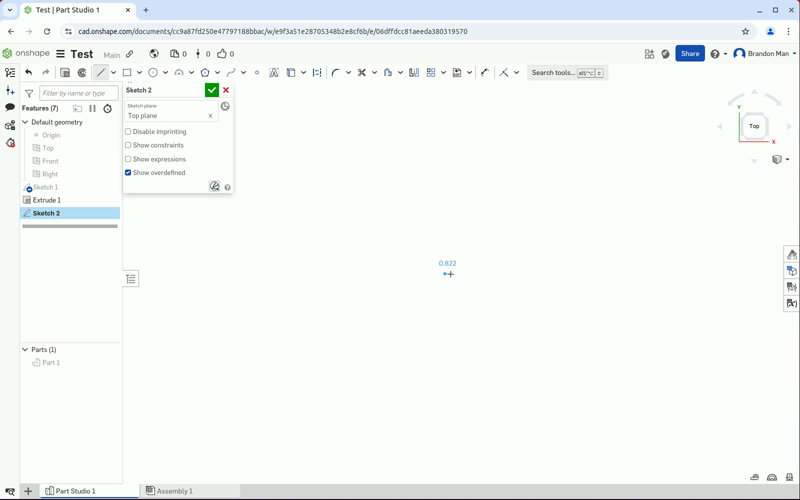
scroll(6)
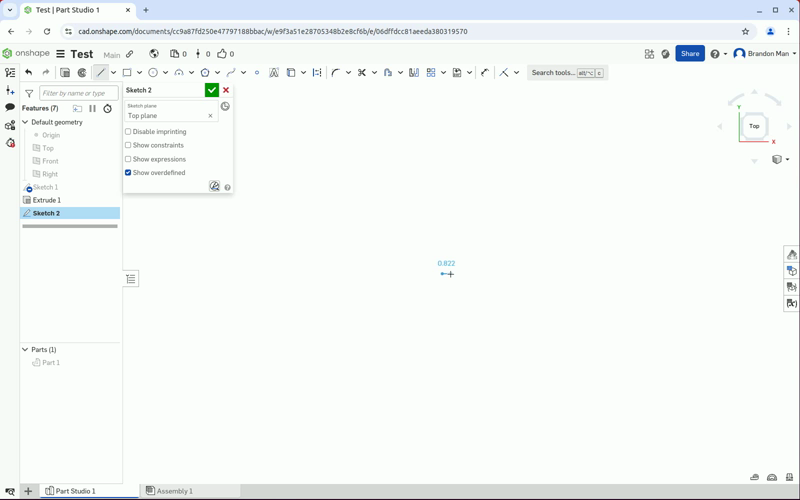
scroll(6)
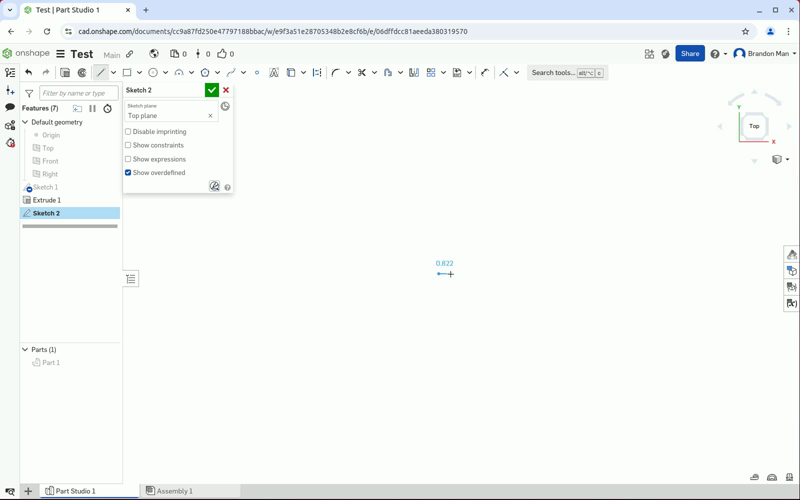
scroll(6)
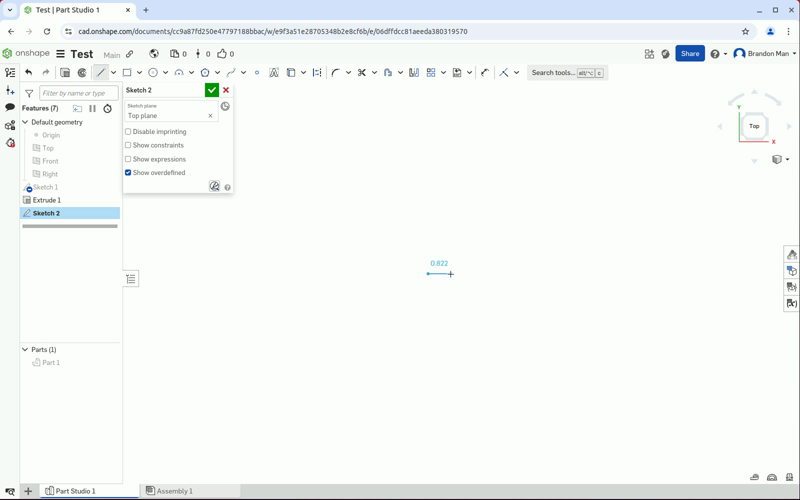
scroll(6)
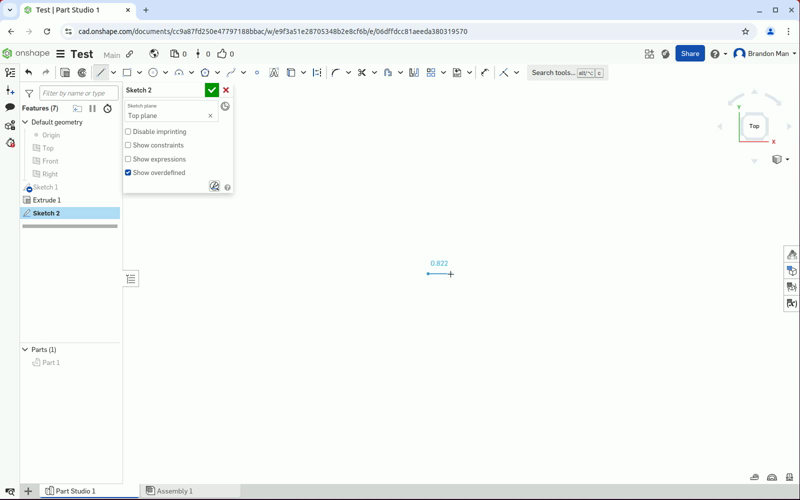
scroll(6)
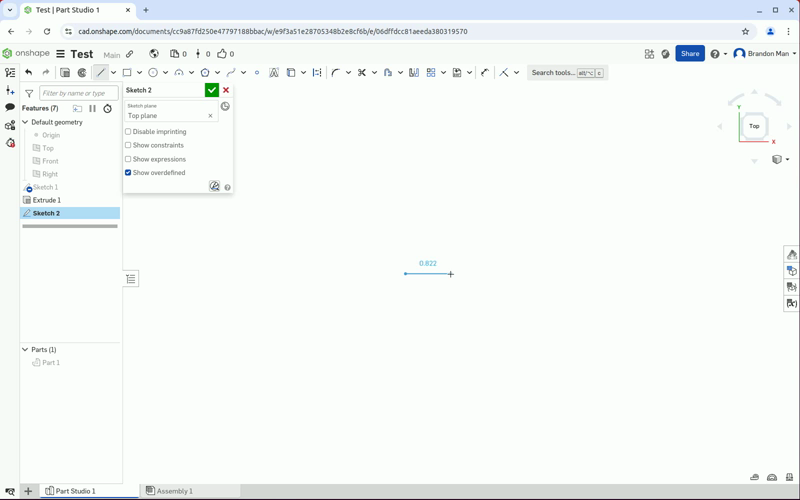
click(450, 273)
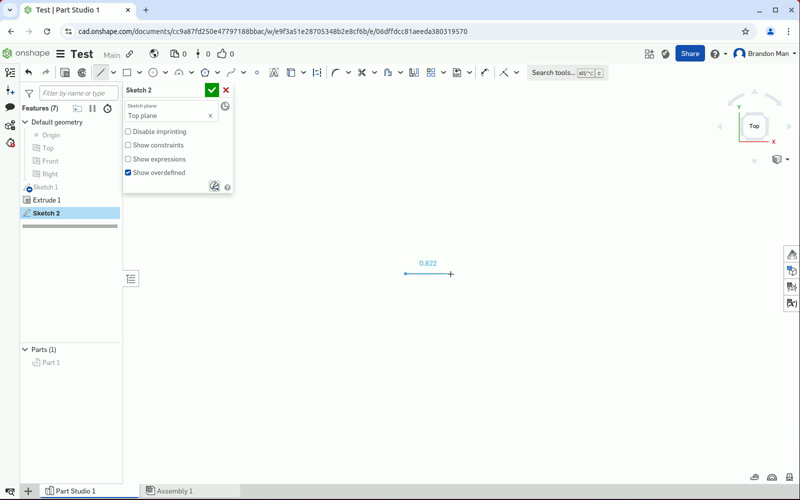
scroll(-6)
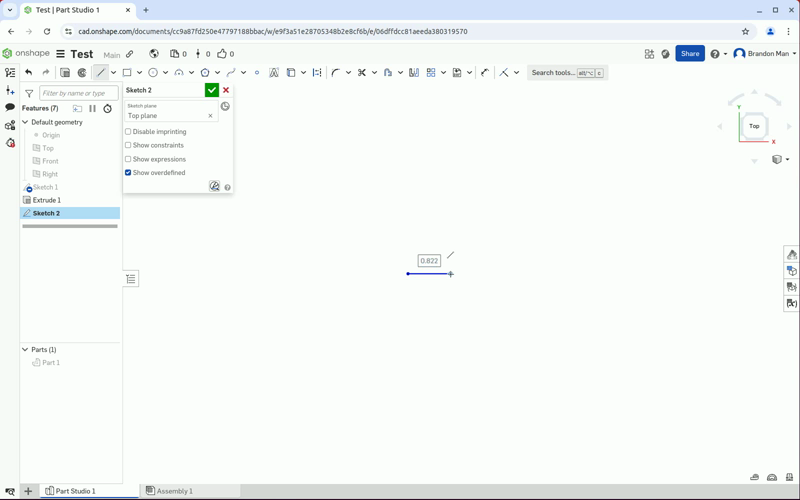
scroll(-6)
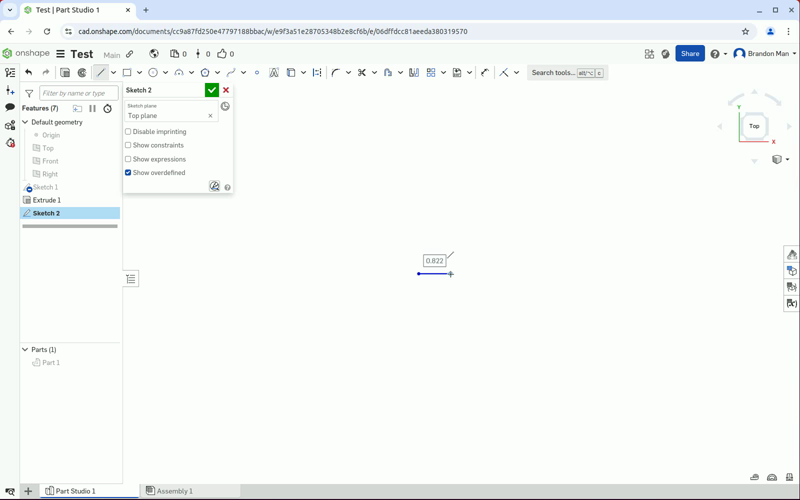
scroll(-6)
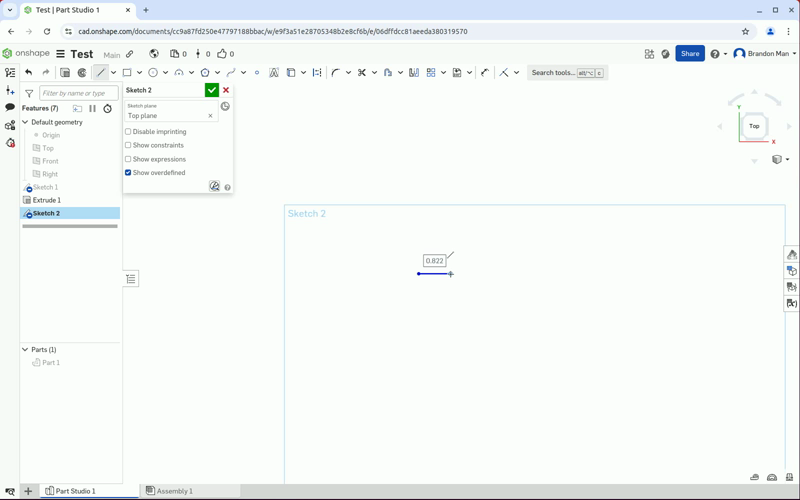
scroll(-6)
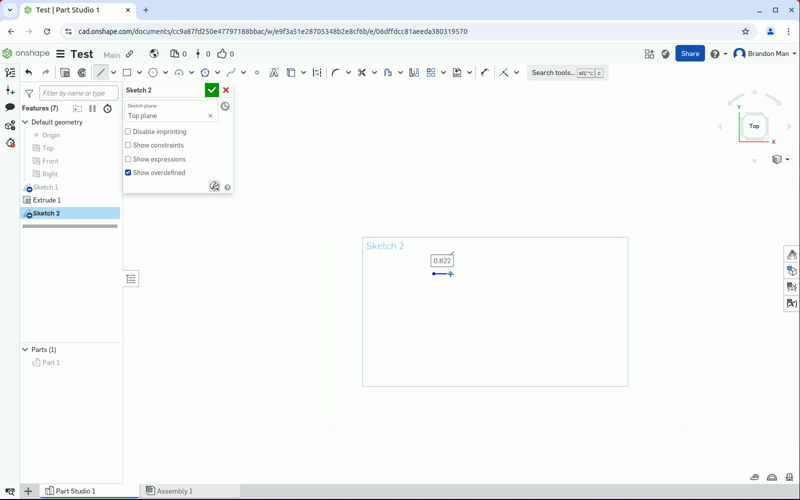
scroll(-6)
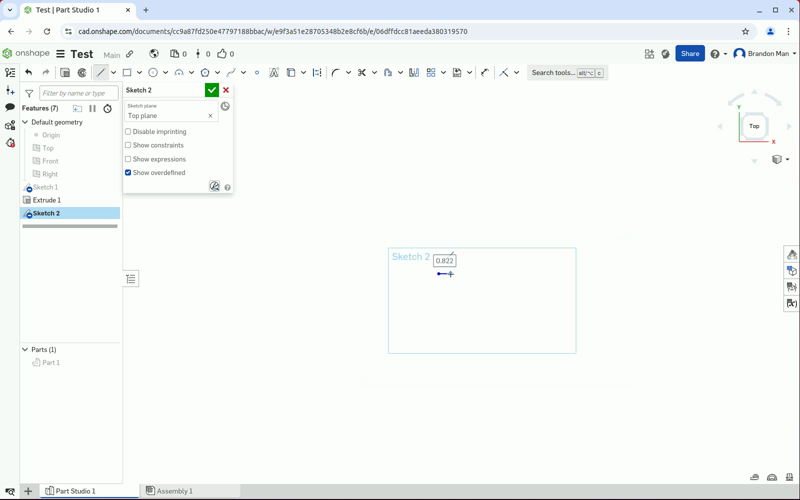
scroll(-6)
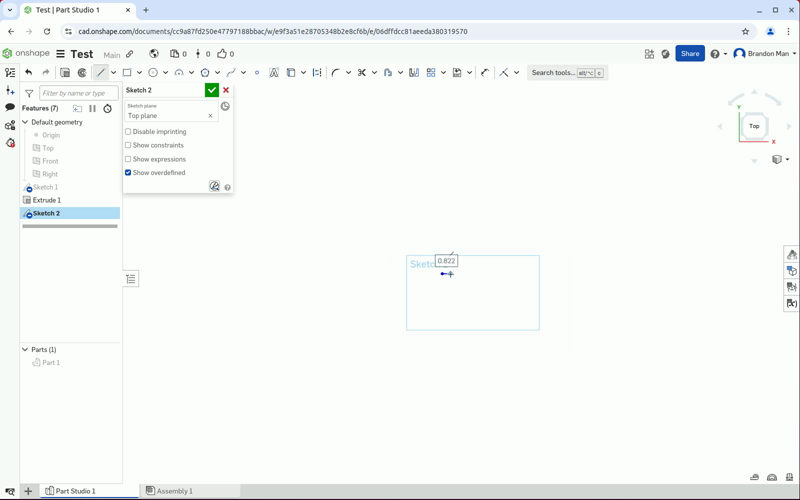
scroll(-6)
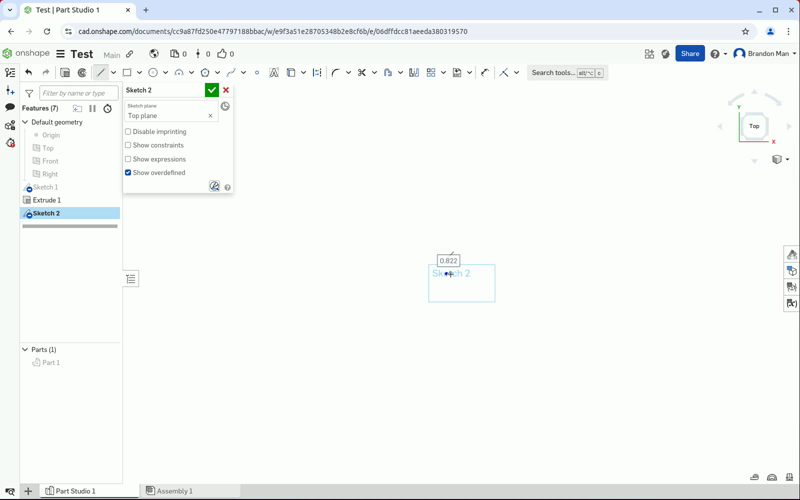
key_up(shift)
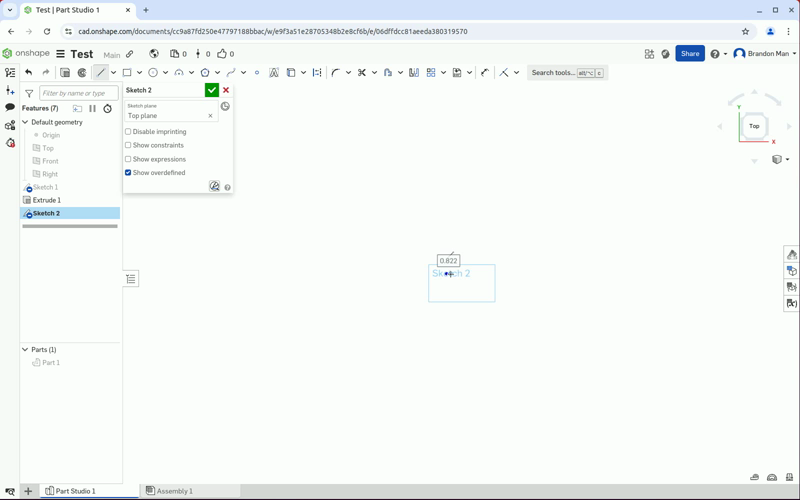
key_down(shift)
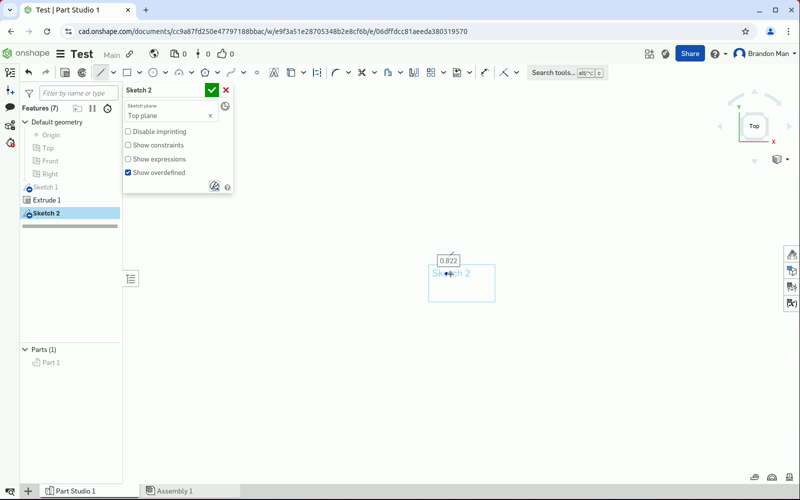
mouse_move(516, 273)
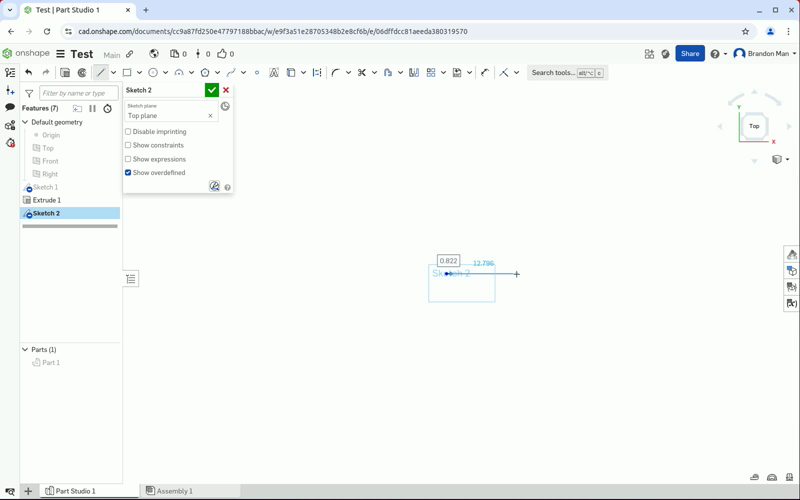
click(516, 273)
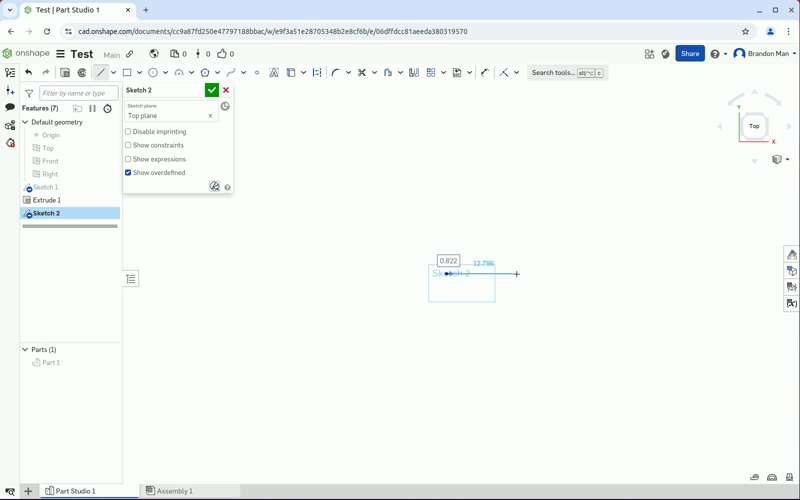
key_up(shift)
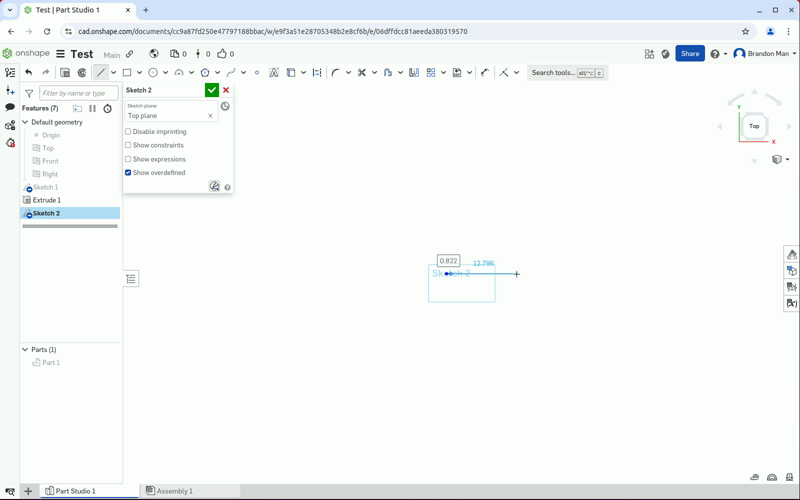
key_down(shift)
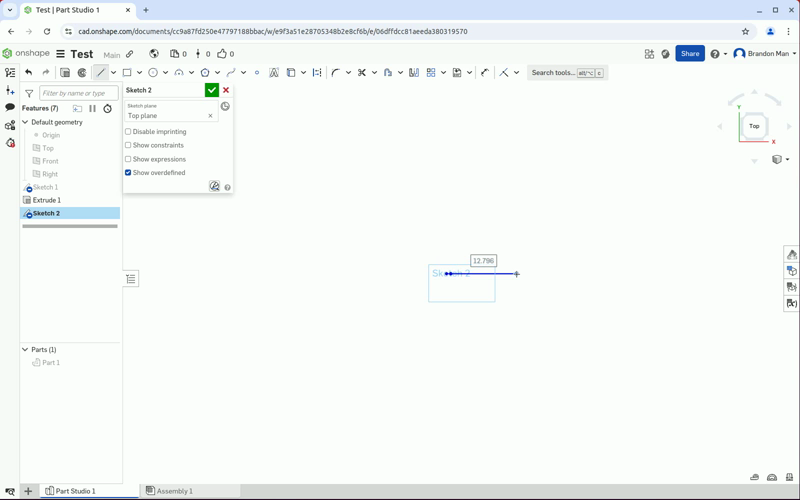
mouse_move(546, 273)
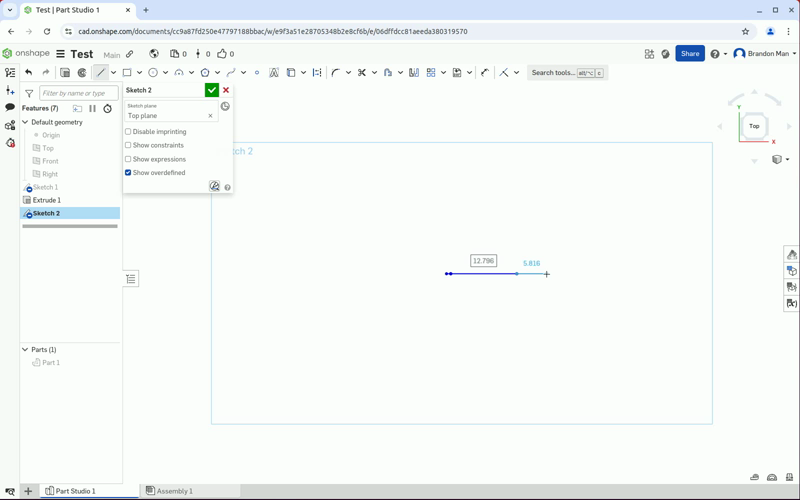
mouse_move(520, 273)
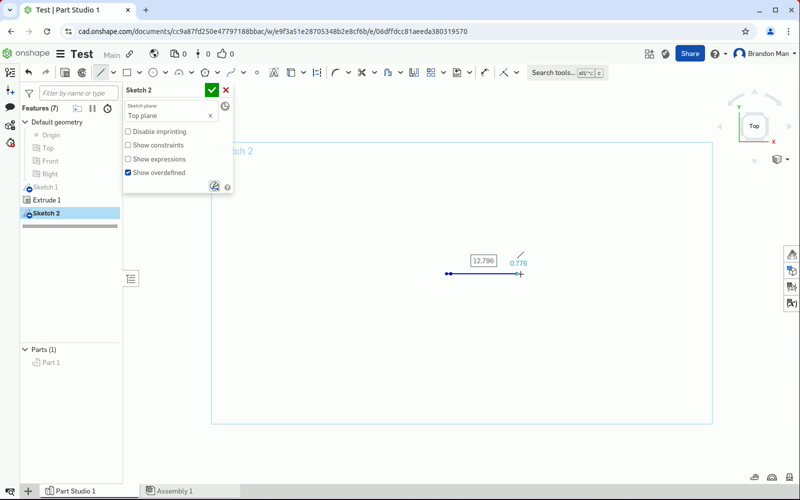
scroll(6)
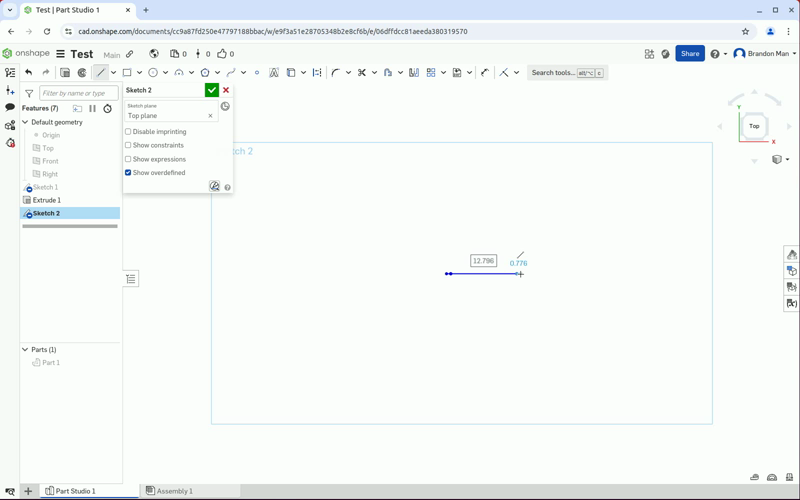
scroll(6)
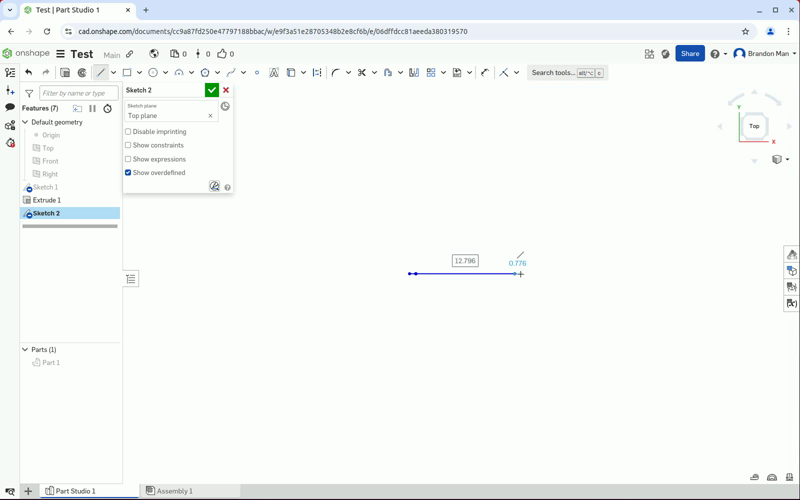
scroll(6)
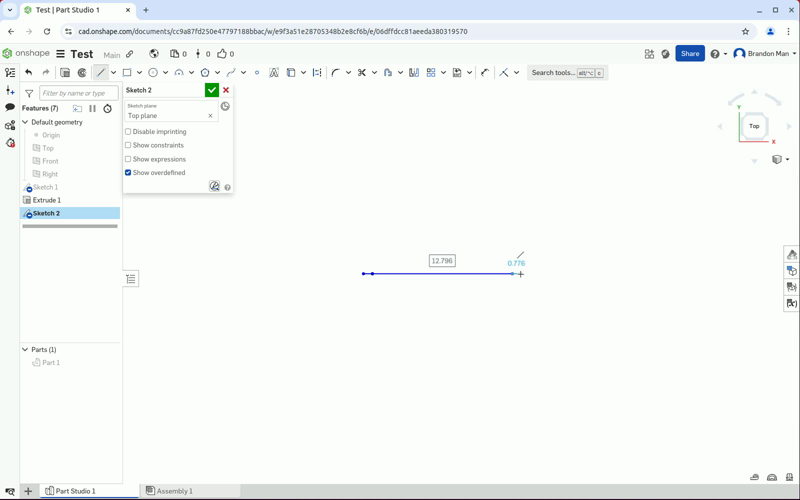
scroll(6)
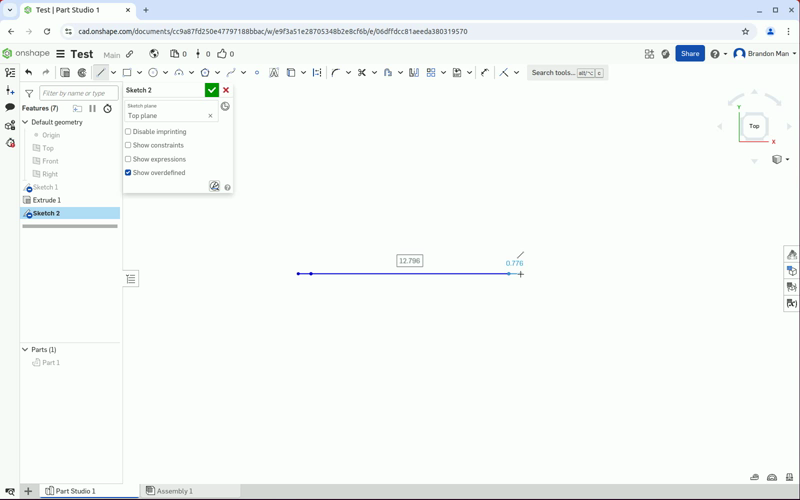
scroll(6)
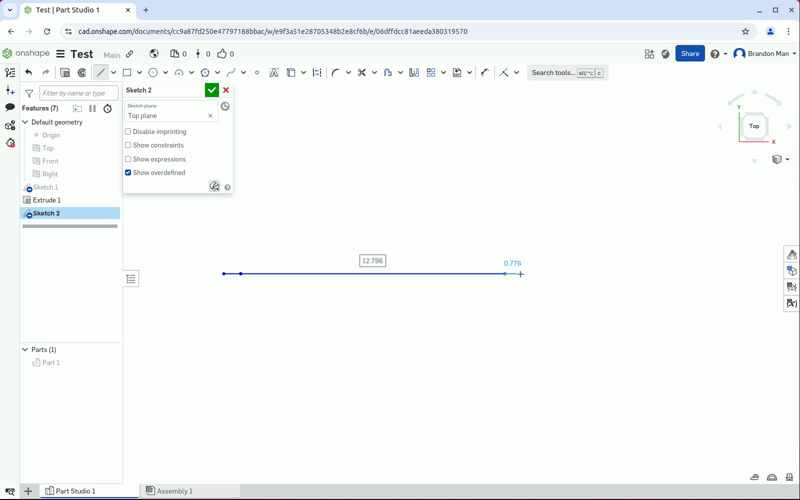
scroll(6)
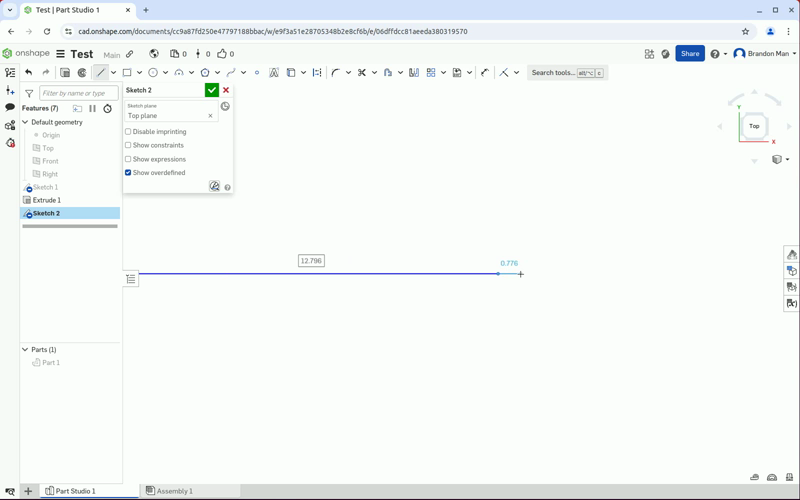
scroll(6)
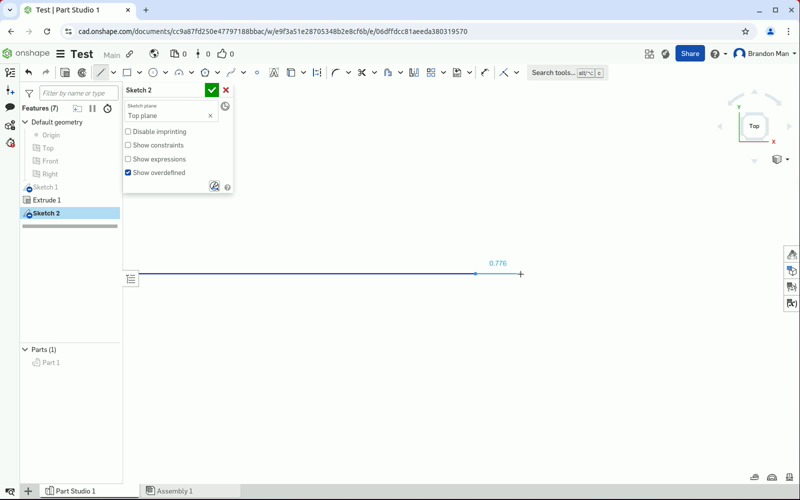
click(520, 273)
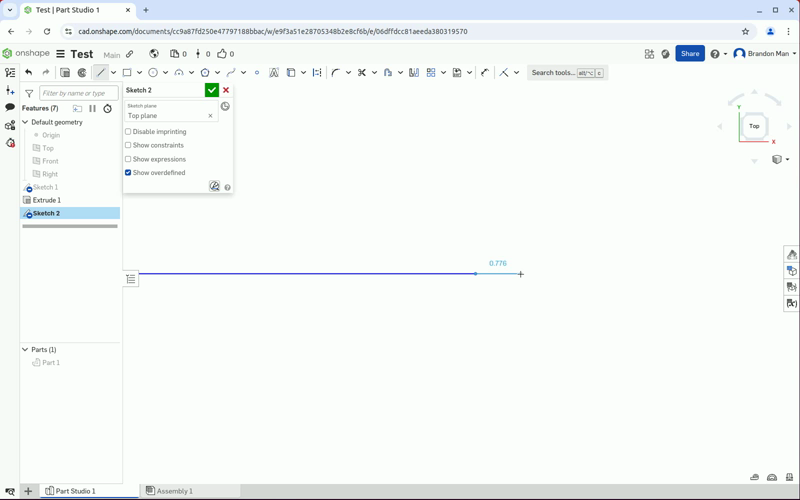
scroll(-6)
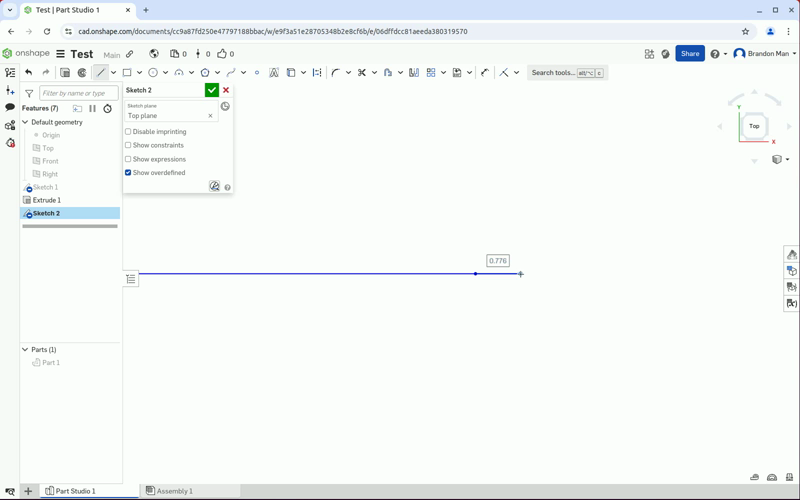
scroll(-6)
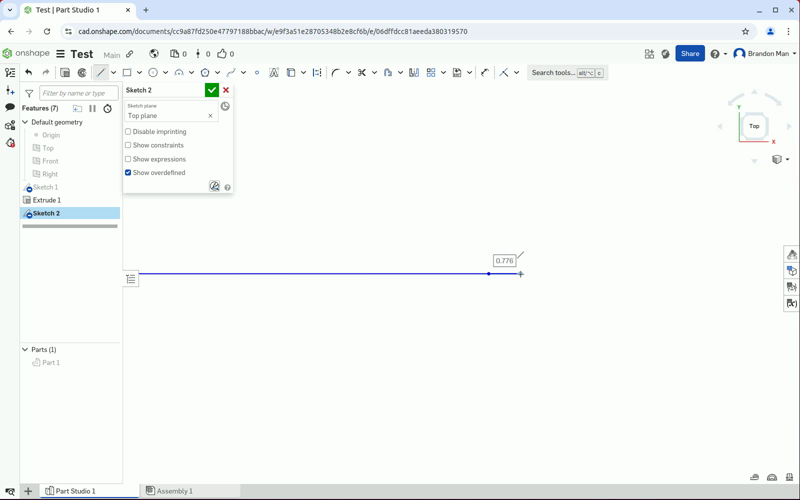
scroll(-6)
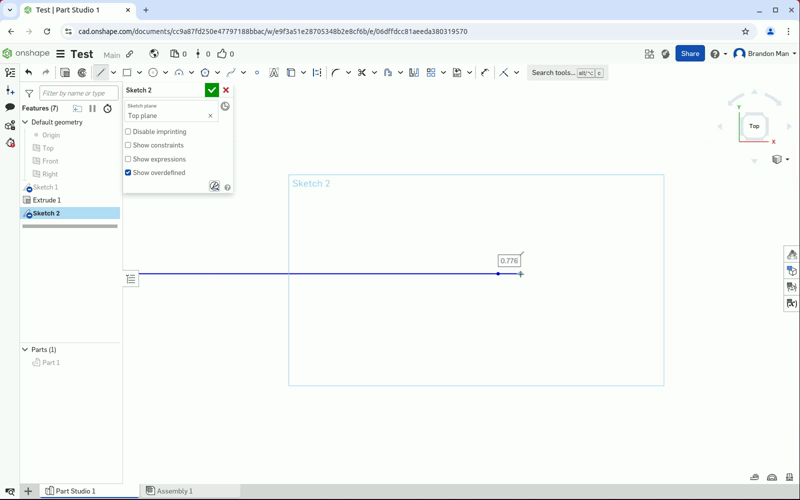
scroll(-6)
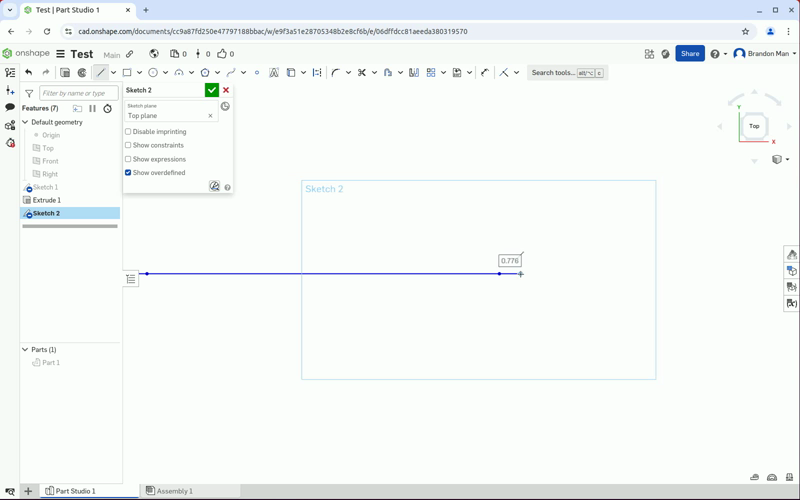
scroll(-6)
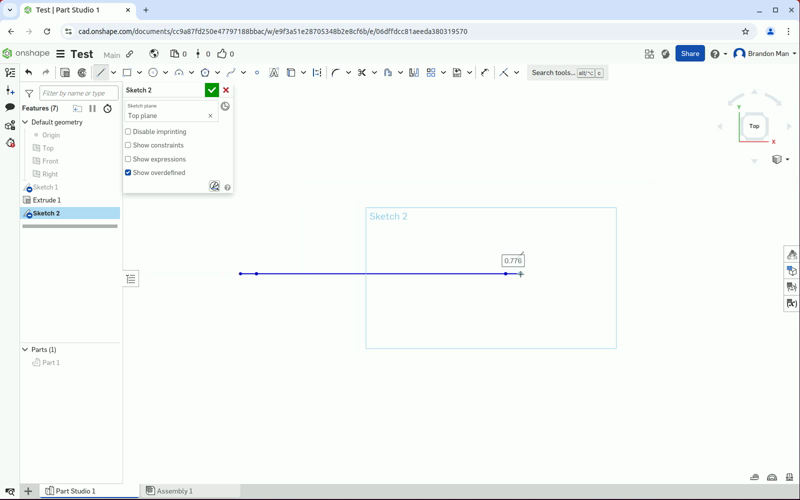
scroll(-6)
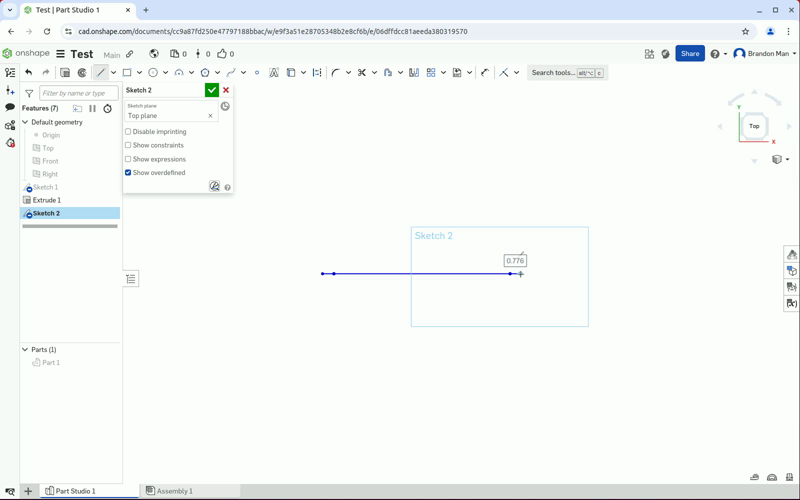
scroll(-6)
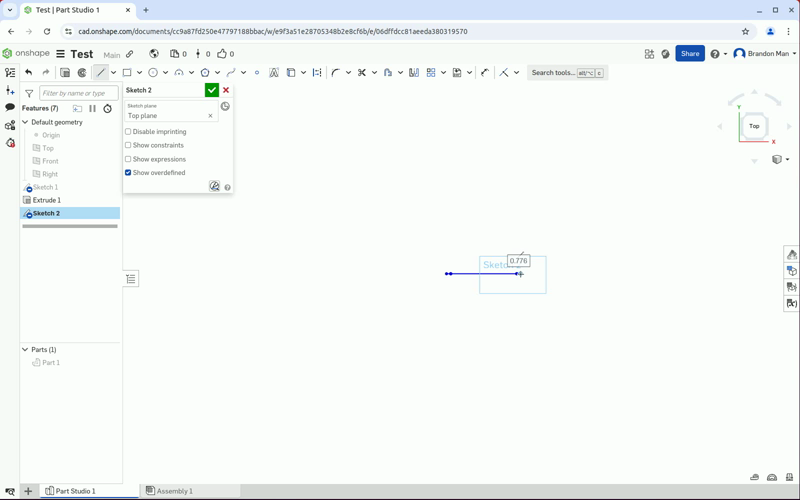
key_up(shift)
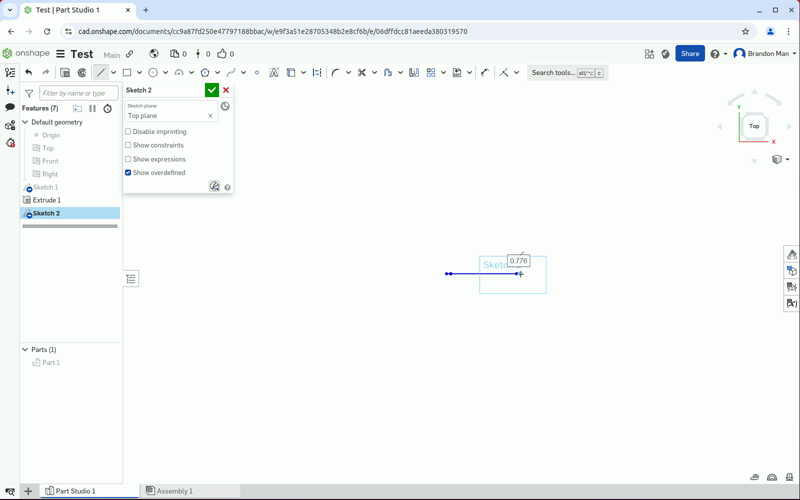
key_down(shift)
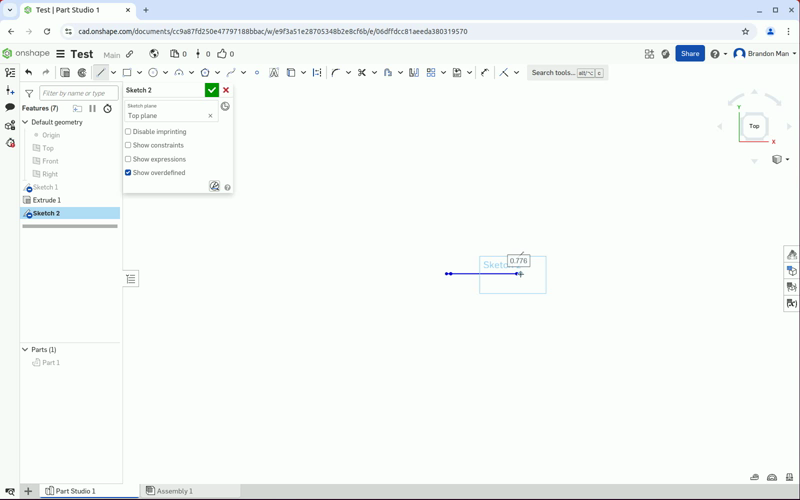
mouse_move(550, 273)
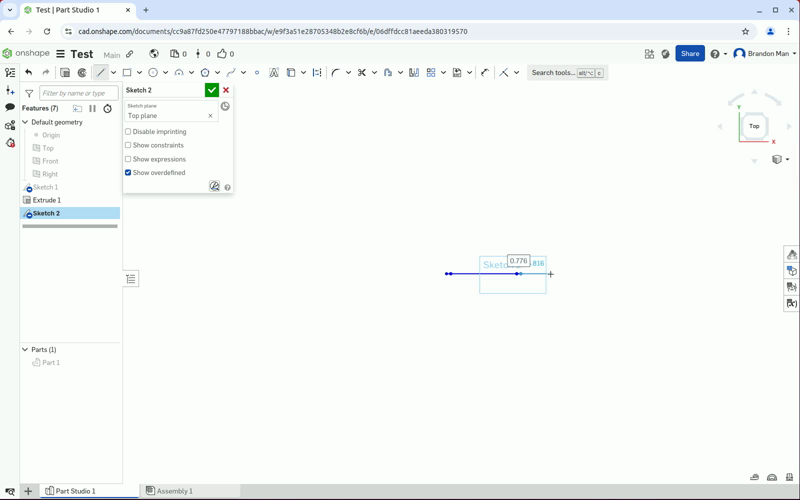
mouse_move(520, 269)
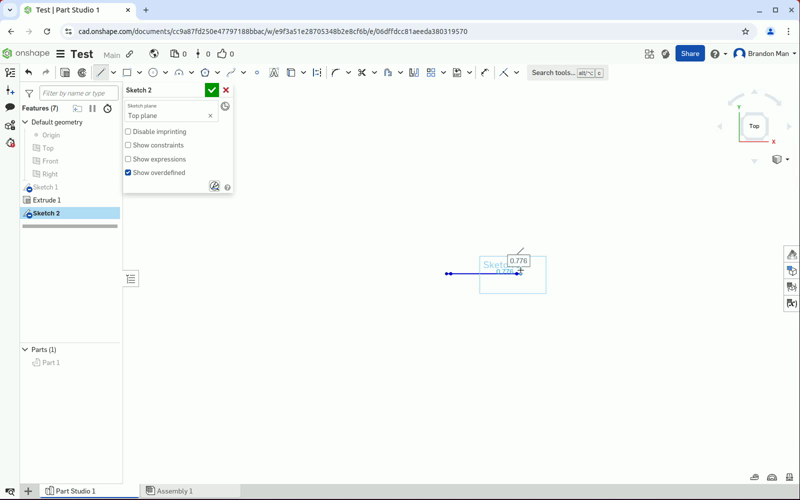
scroll(6)
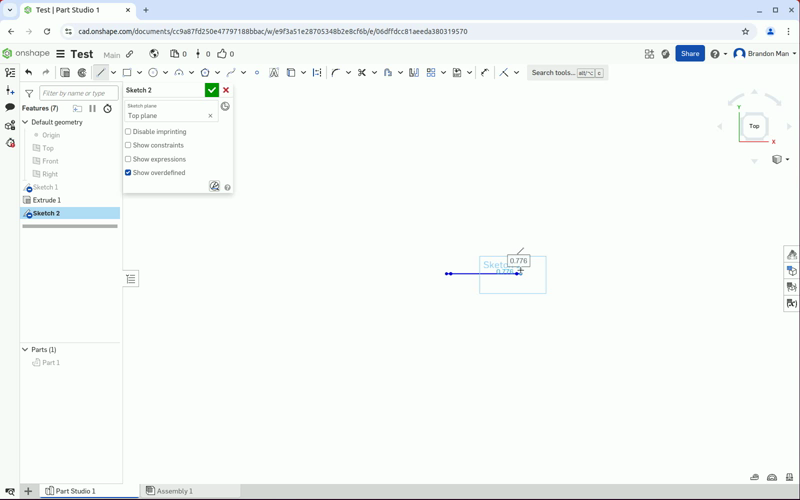
scroll(6)
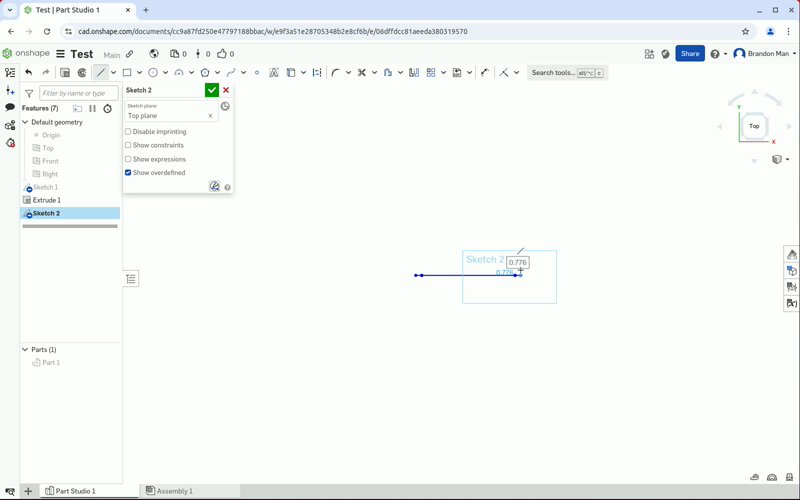
scroll(6)
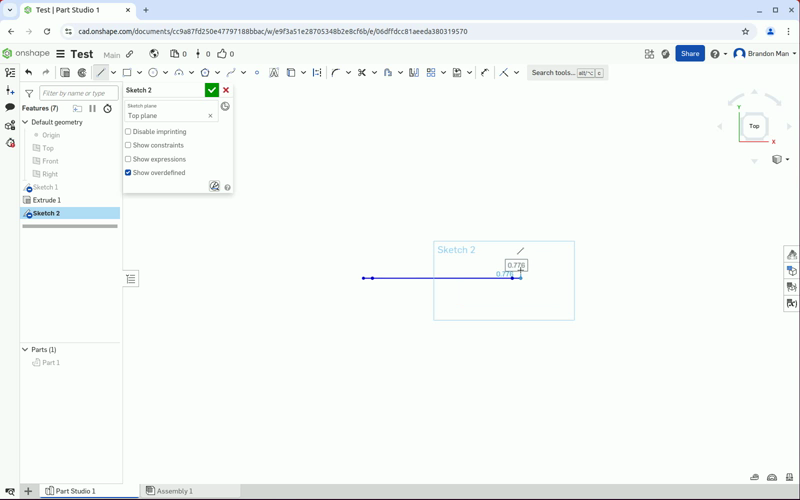
scroll(6)
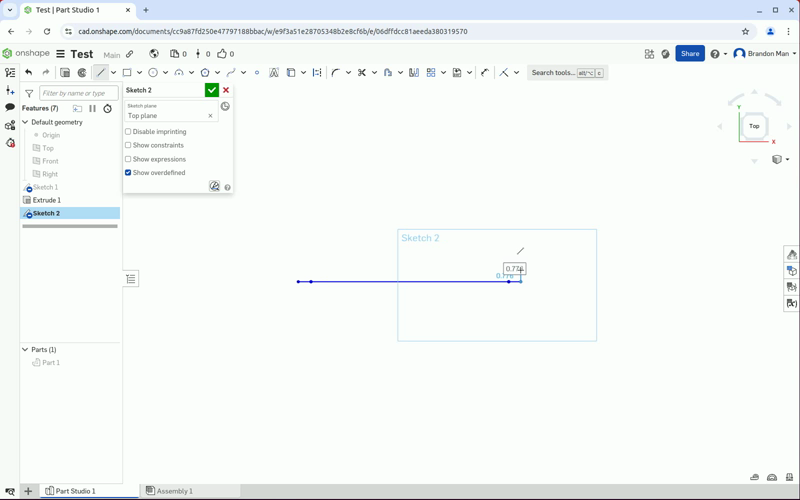
scroll(6)
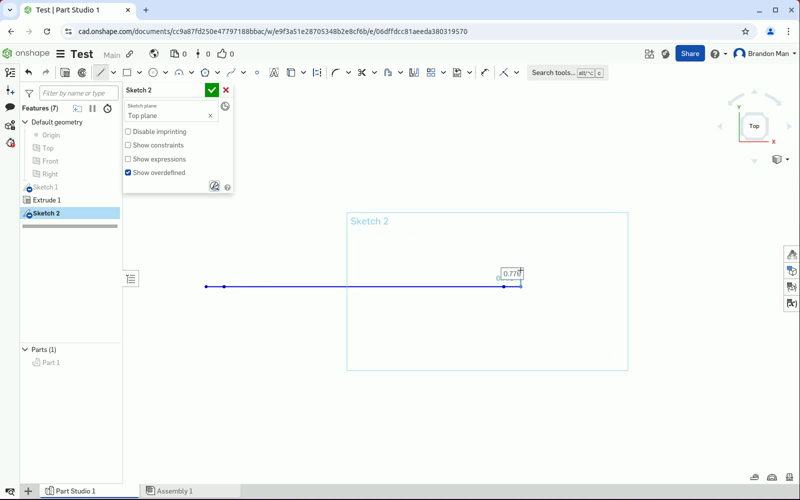
scroll(6)
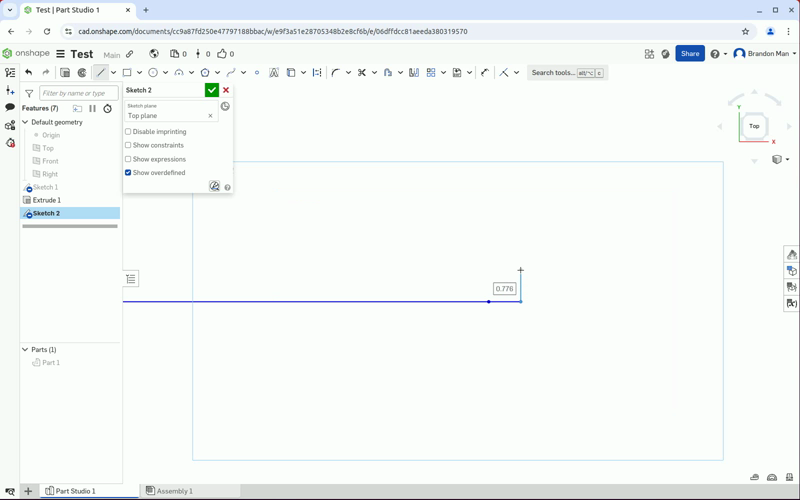
scroll(6)
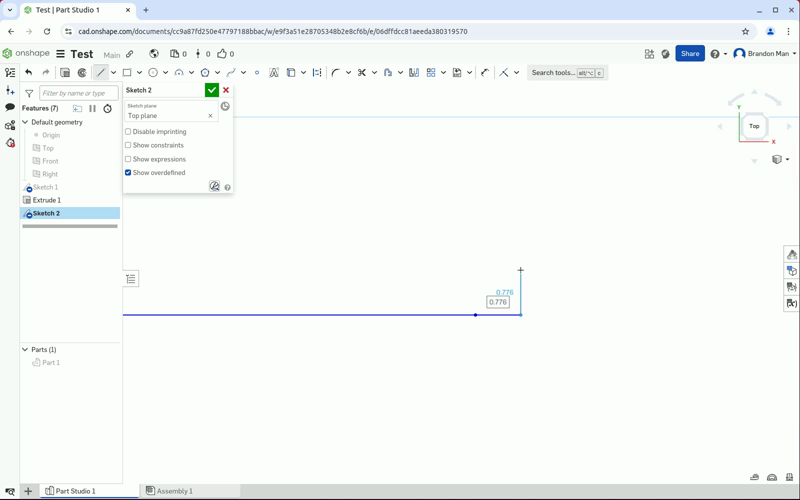
click(520, 269)
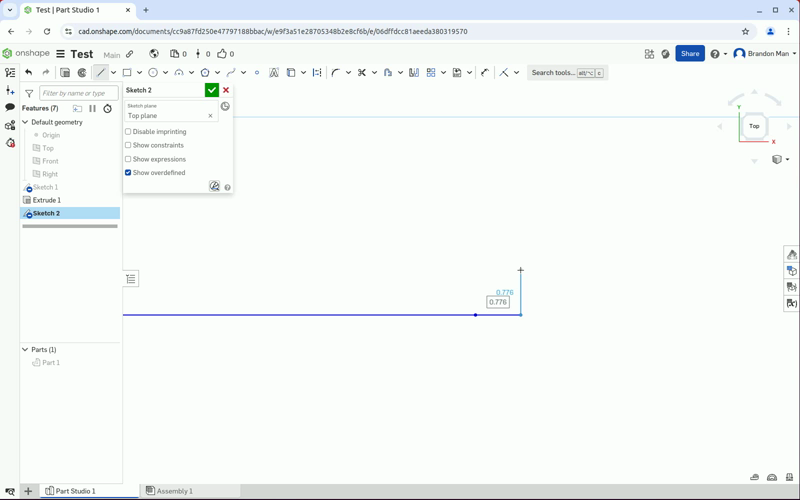
scroll(-6)
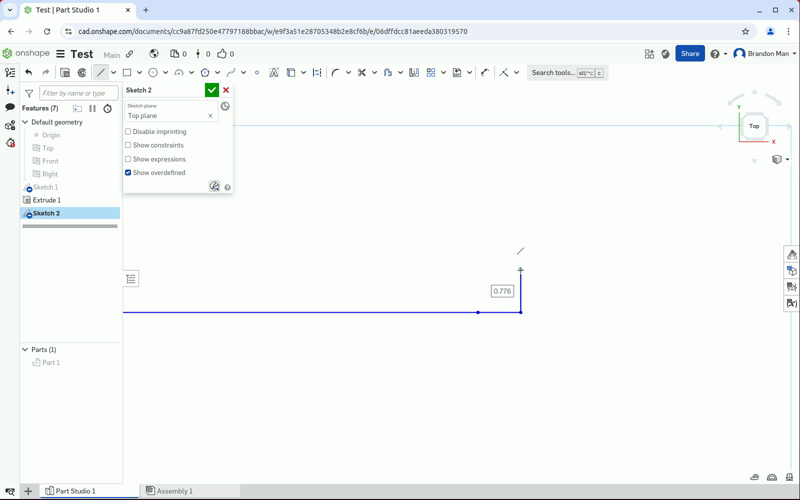
scroll(-6)
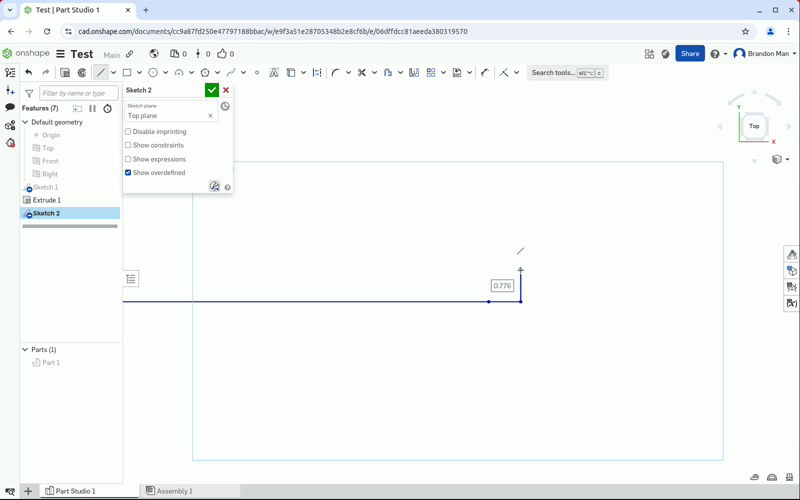
scroll(-6)
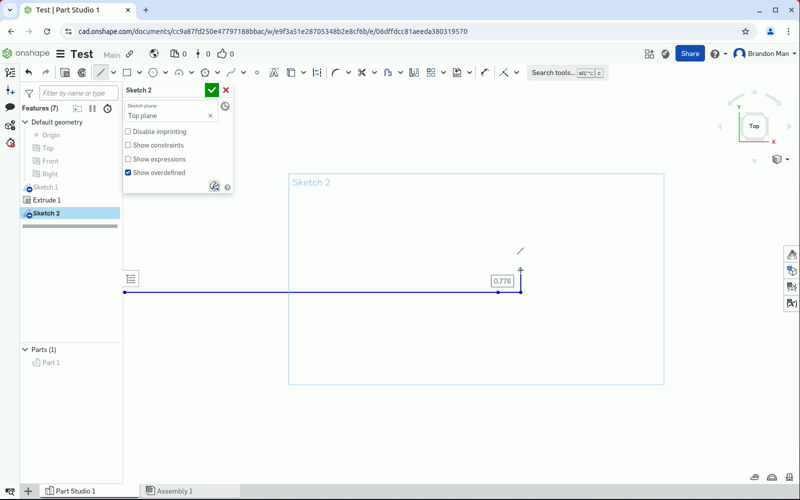
scroll(-6)
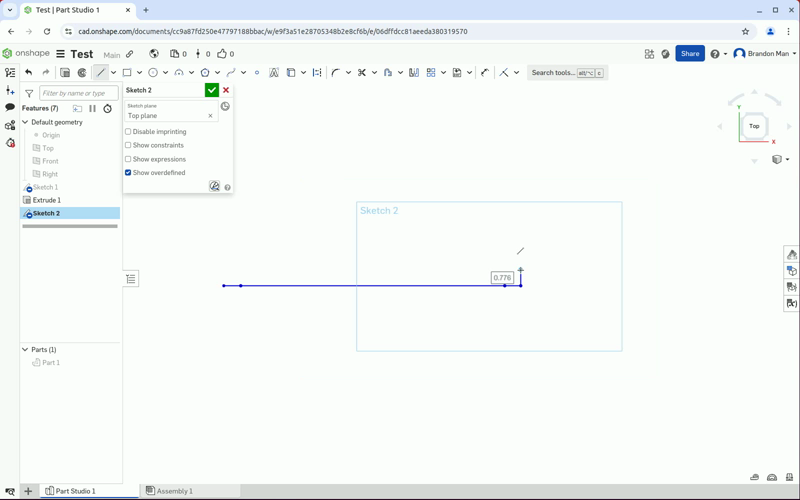
scroll(-6)
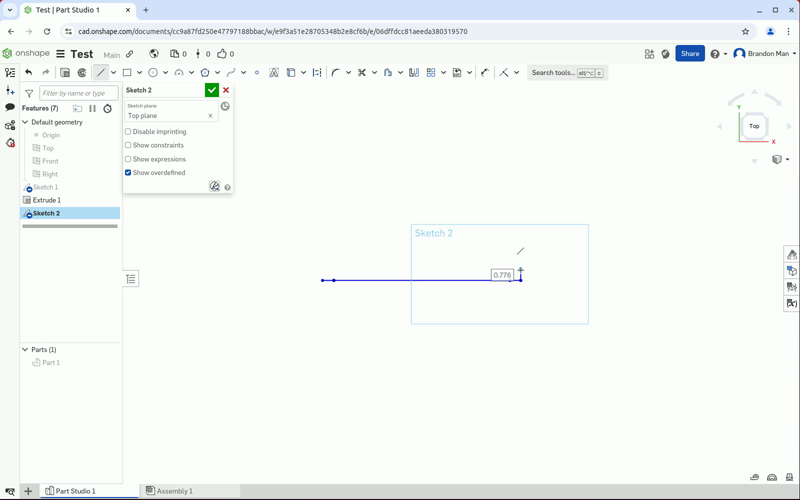
scroll(-6)
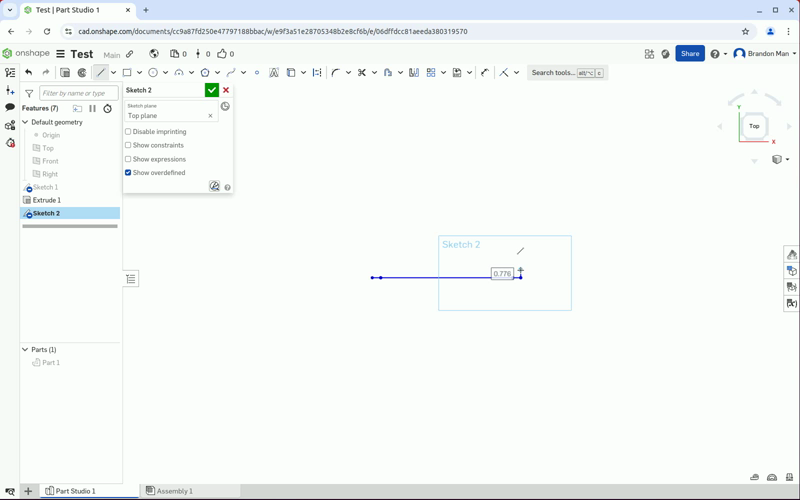
scroll(-6)
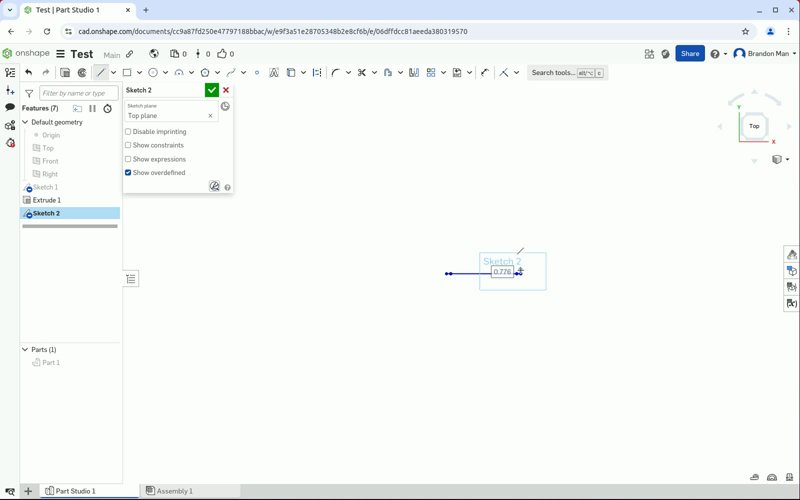
key_up(shift)
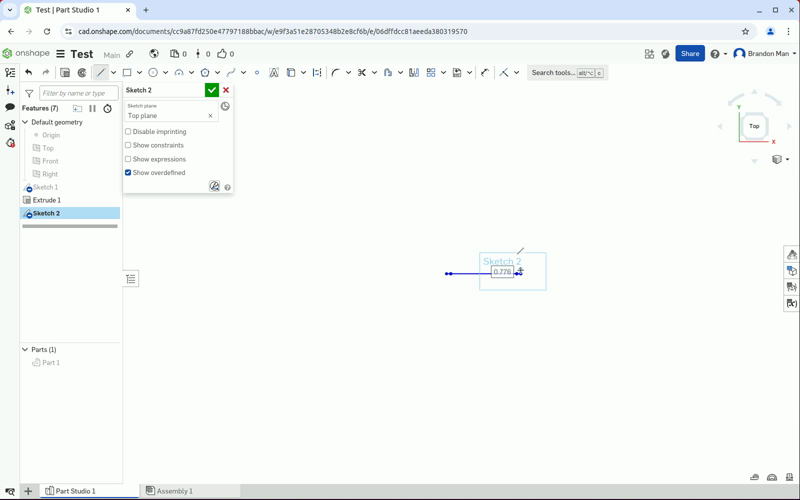
key_down(shift)
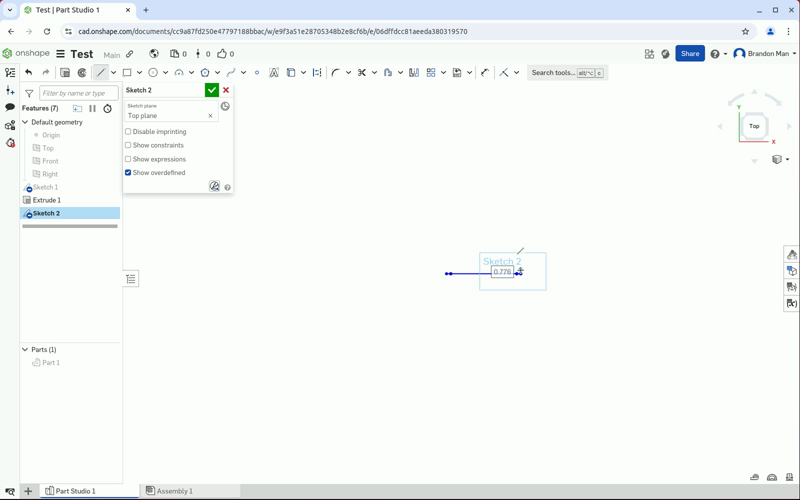
mouse_move(446, 269)
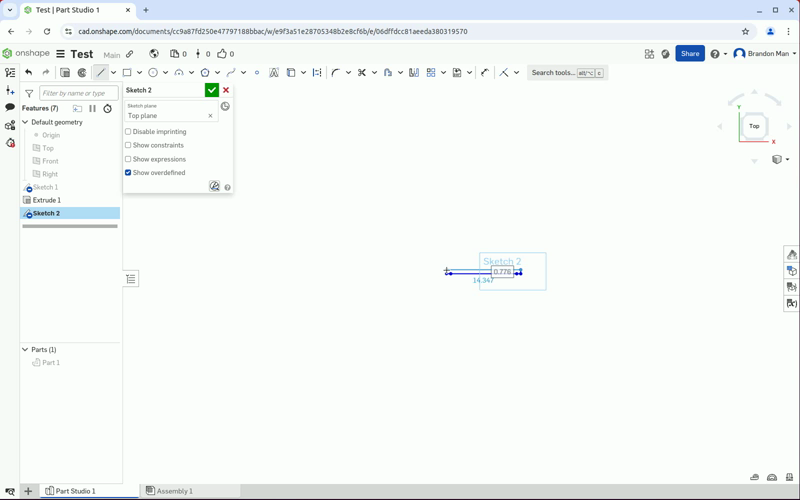
scroll(6)
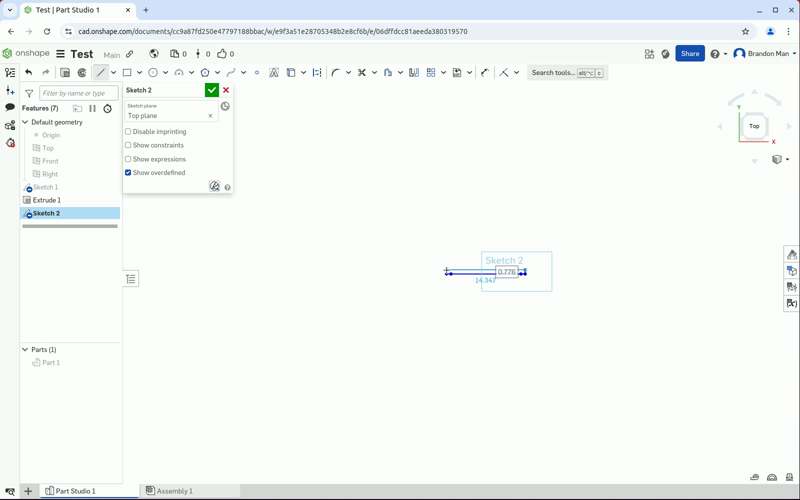
scroll(6)
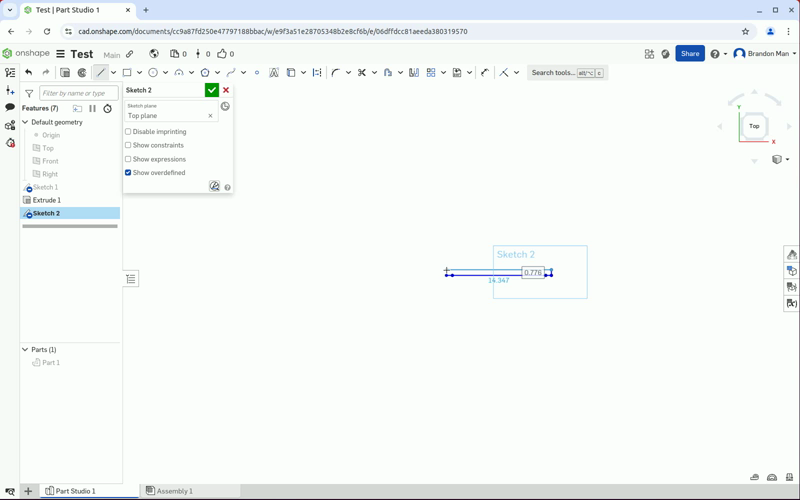
scroll(6)
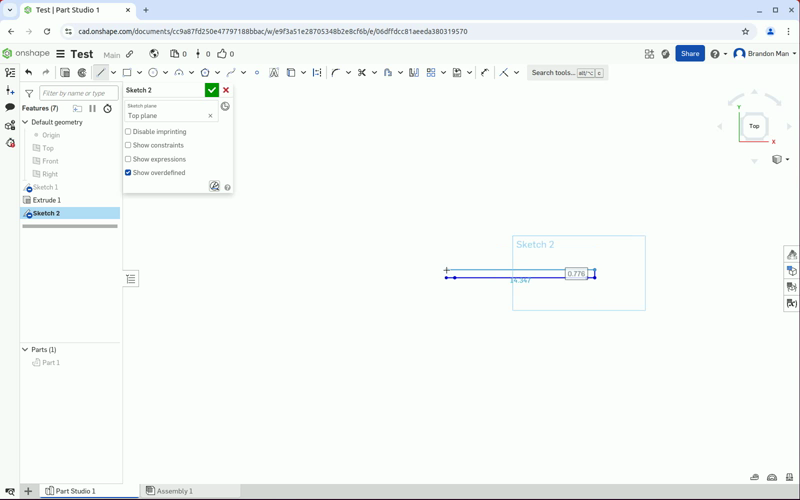
scroll(6)
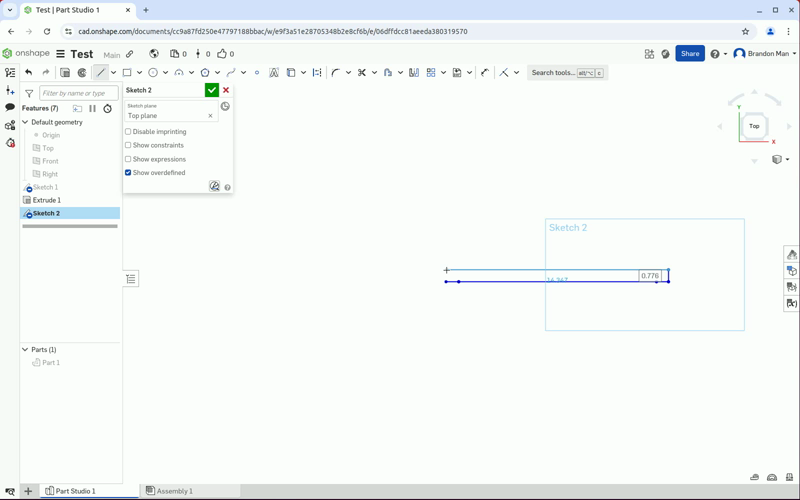
scroll(6)
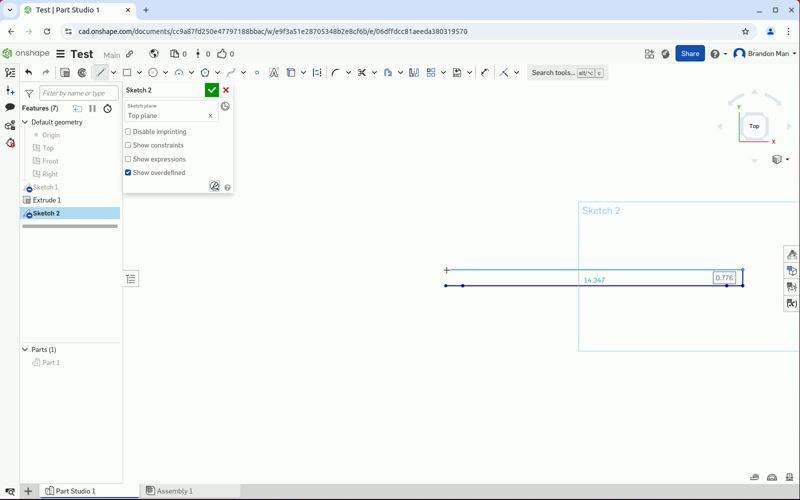
scroll(6)
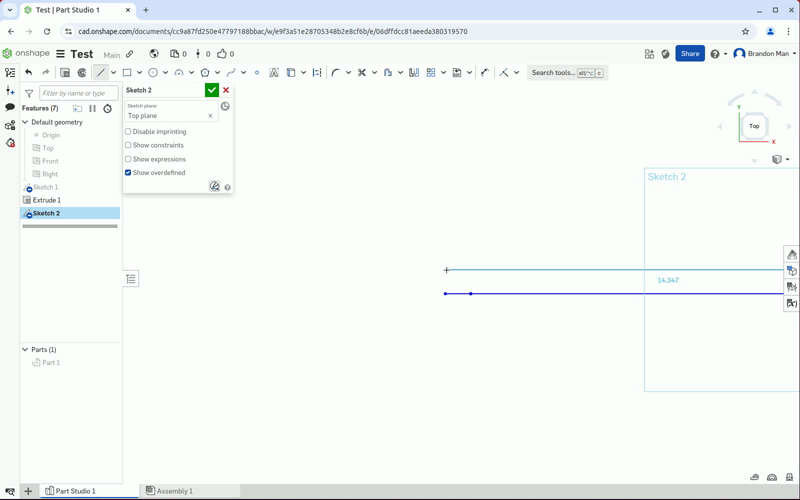
scroll(6)
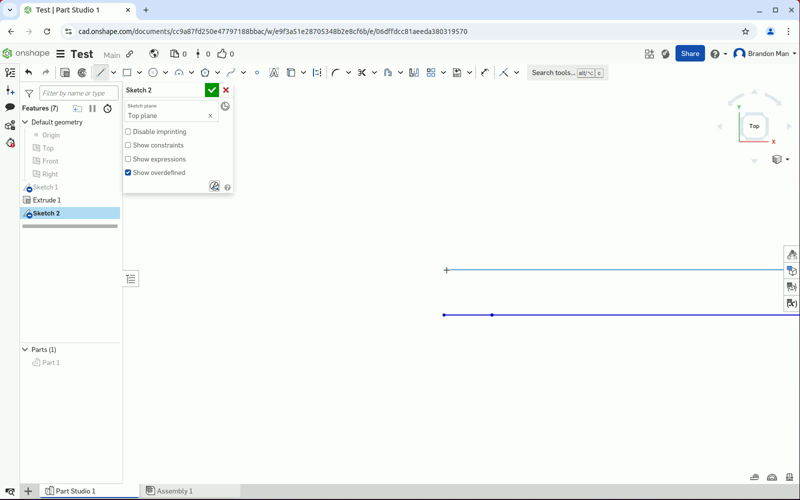
click(446, 269)
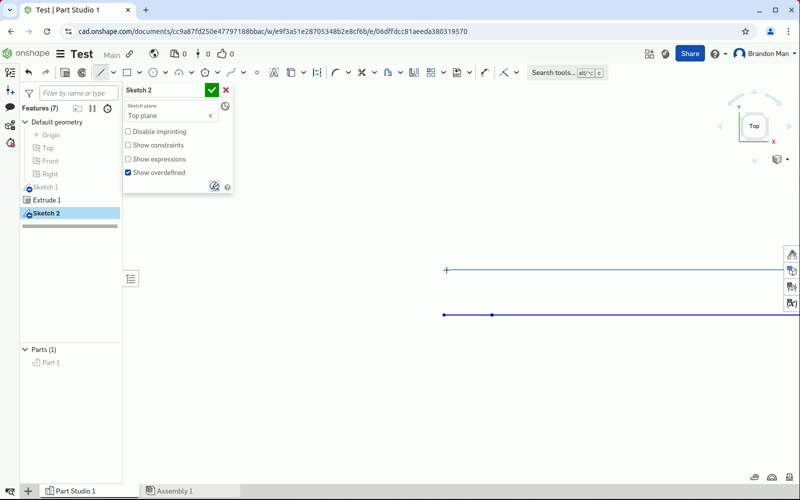
scroll(-6)
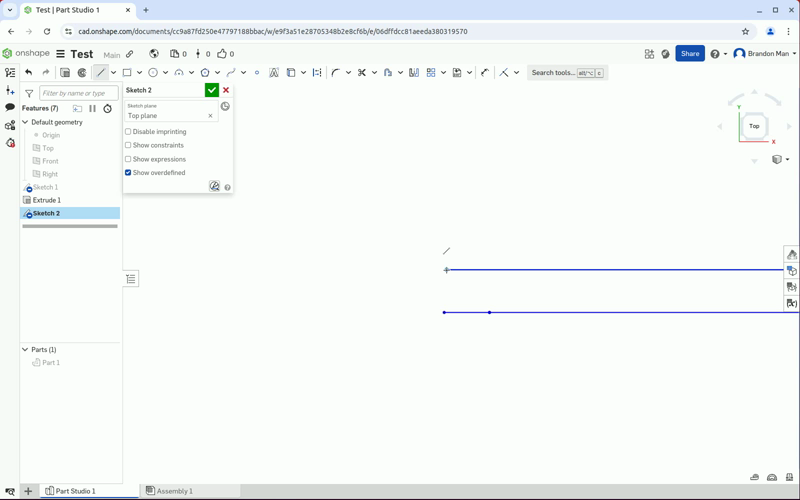
scroll(-6)
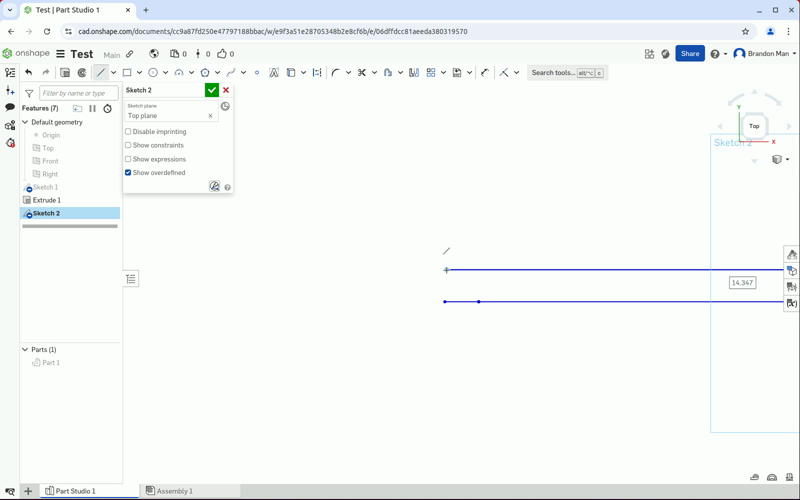
scroll(-6)
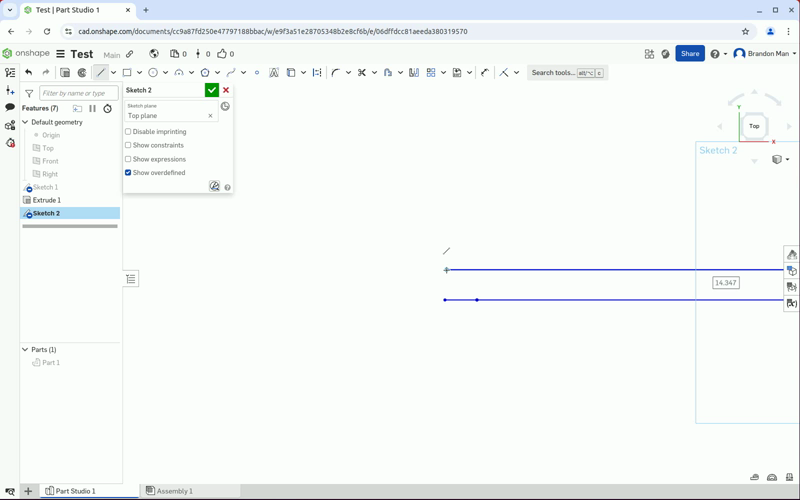
scroll(-6)
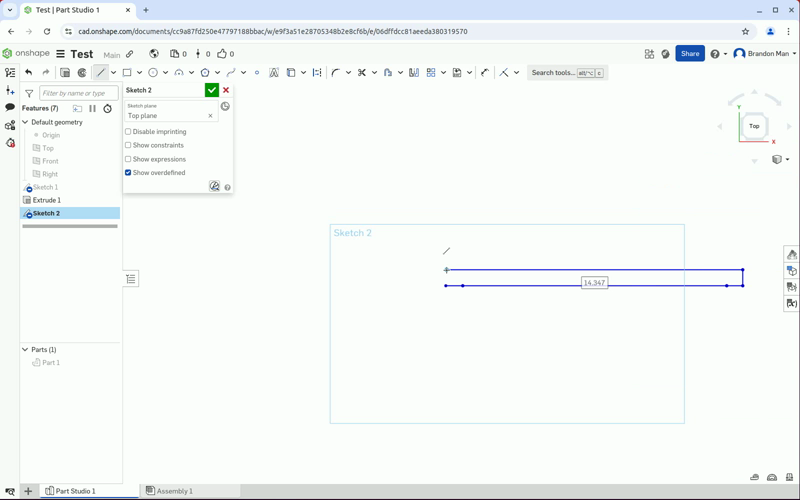
scroll(-6)
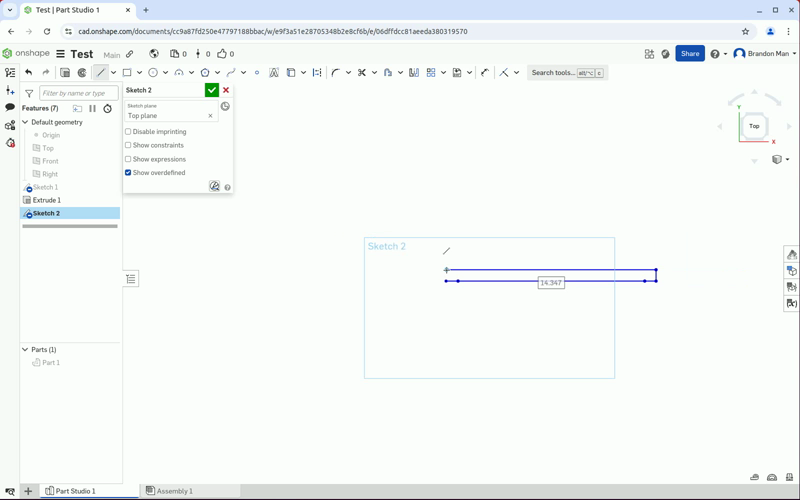
scroll(-6)
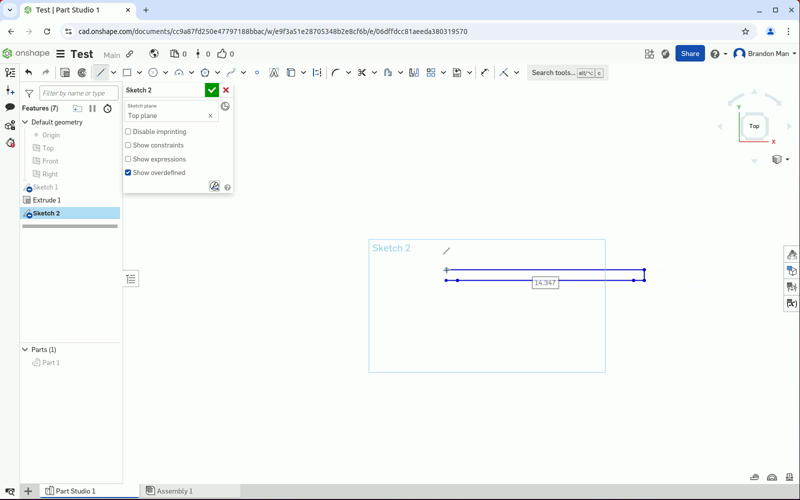
scroll(-6)
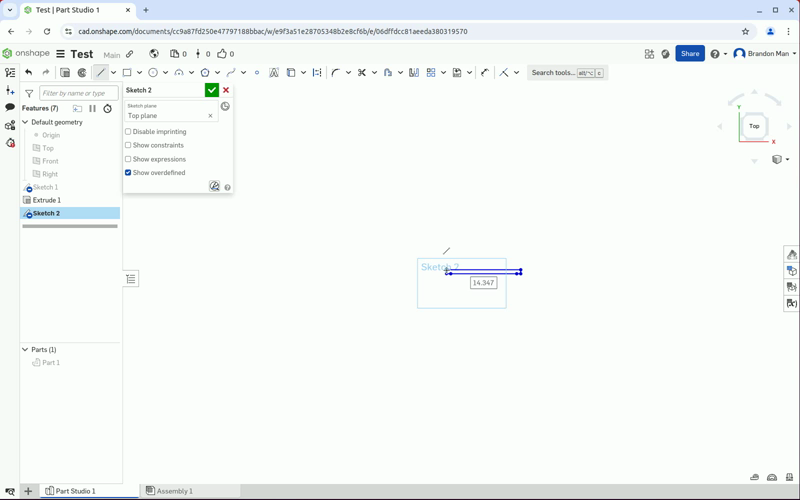
key_up(shift)
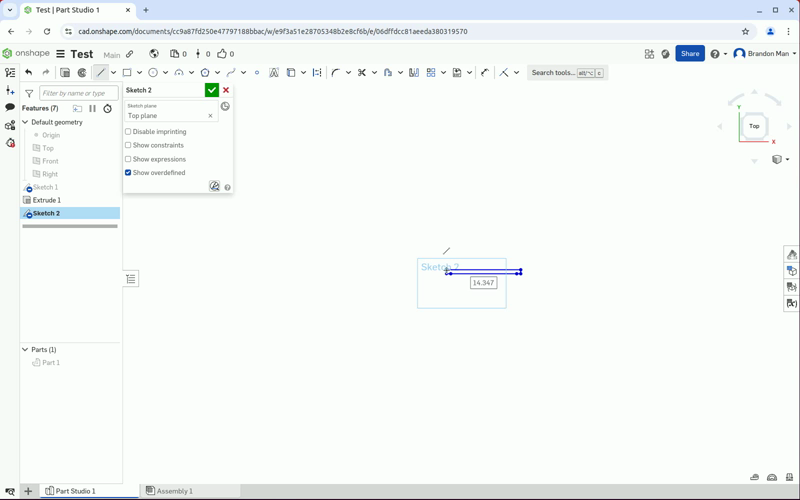
mouse_move(476, 269)
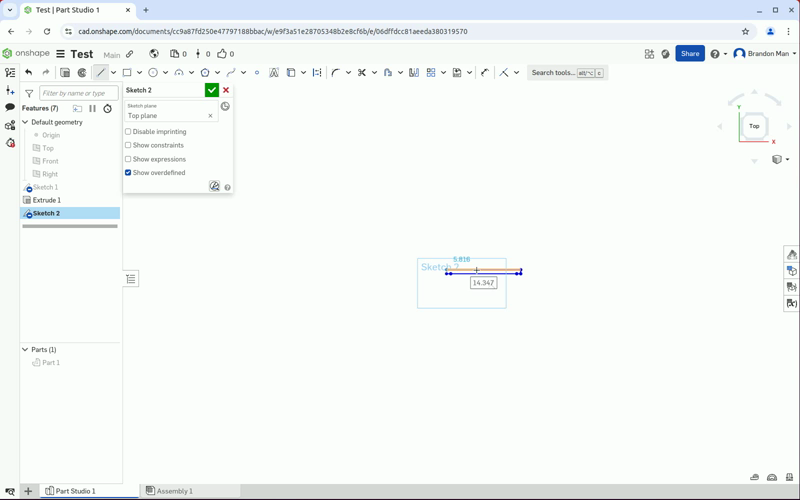
key_down(shift)
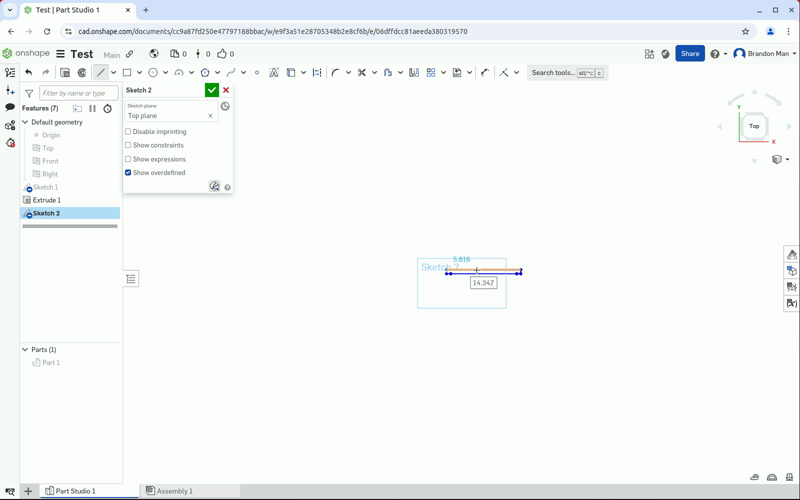
mouse_move(446, 273)
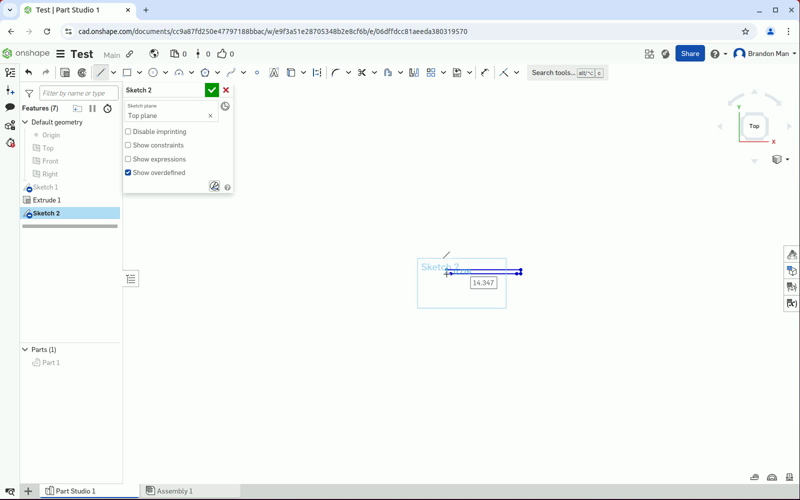
scroll(6)
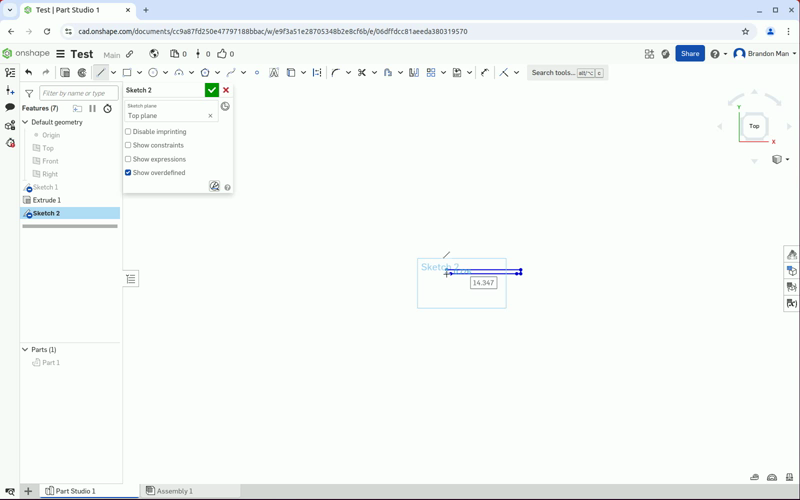
scroll(6)
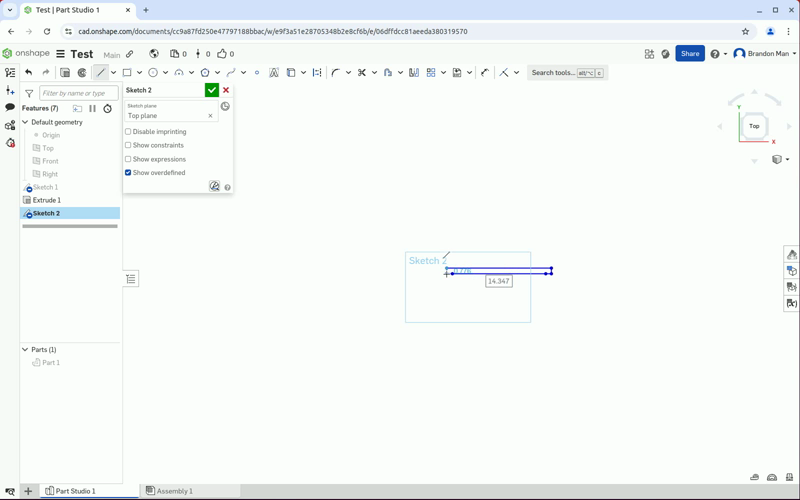
scroll(6)
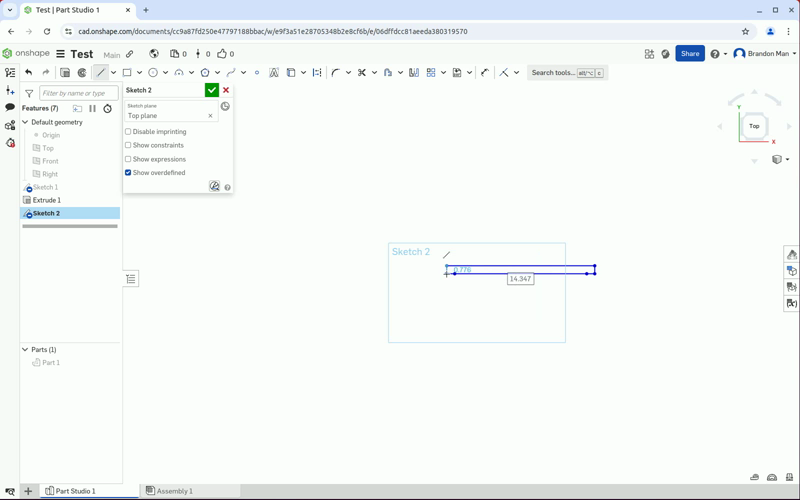
scroll(6)
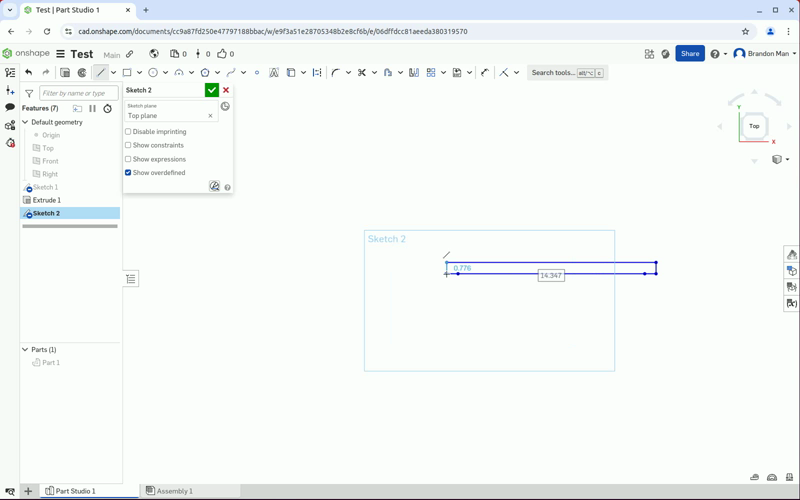
scroll(6)
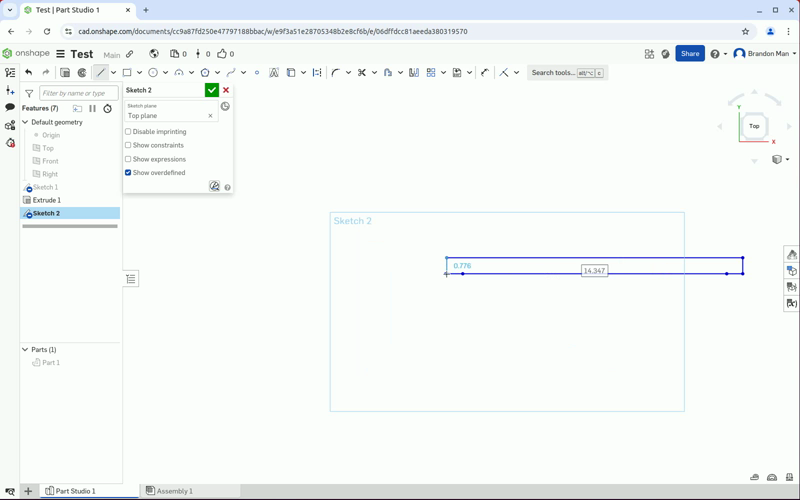
scroll(6)
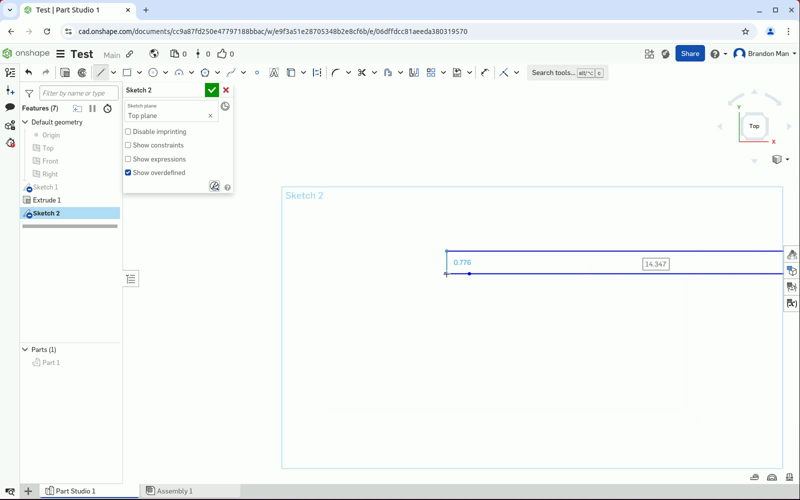
scroll(6)
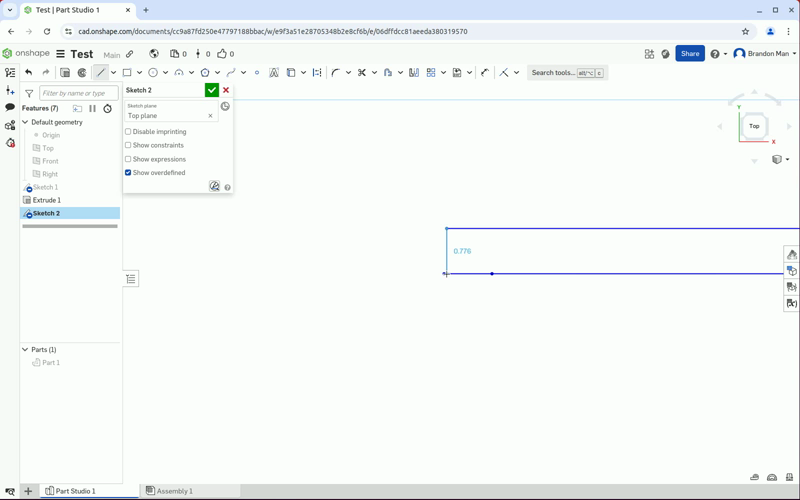
key_up(shift)
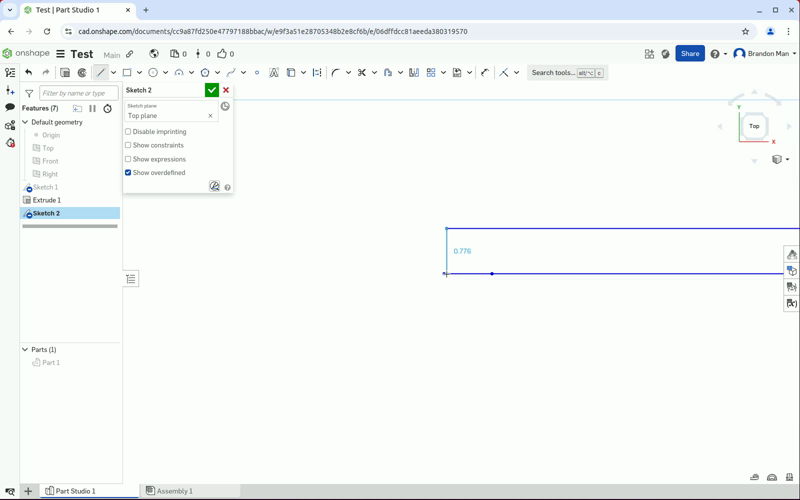
click(446, 273)
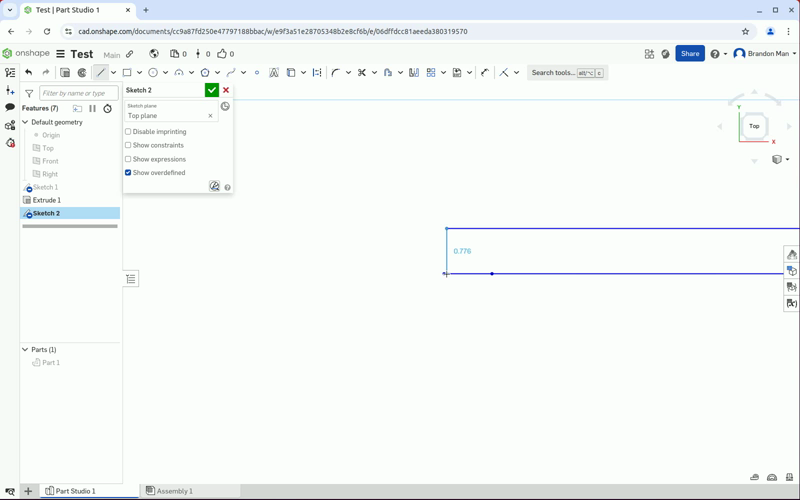
scroll(-6)
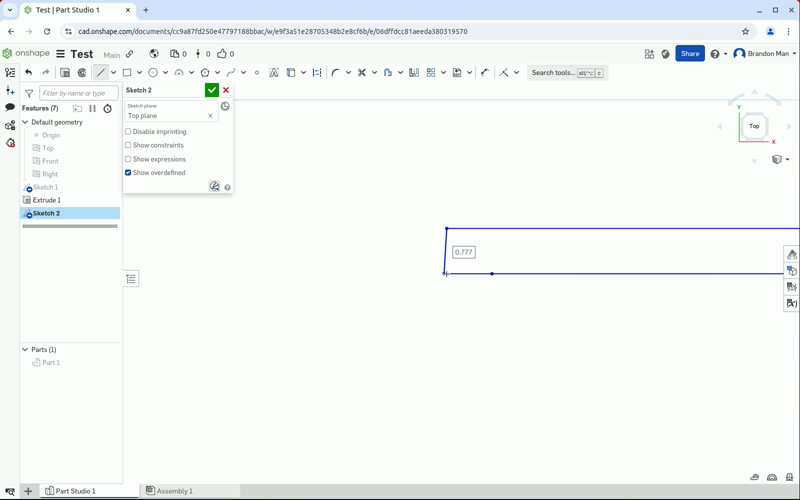
scroll(-6)
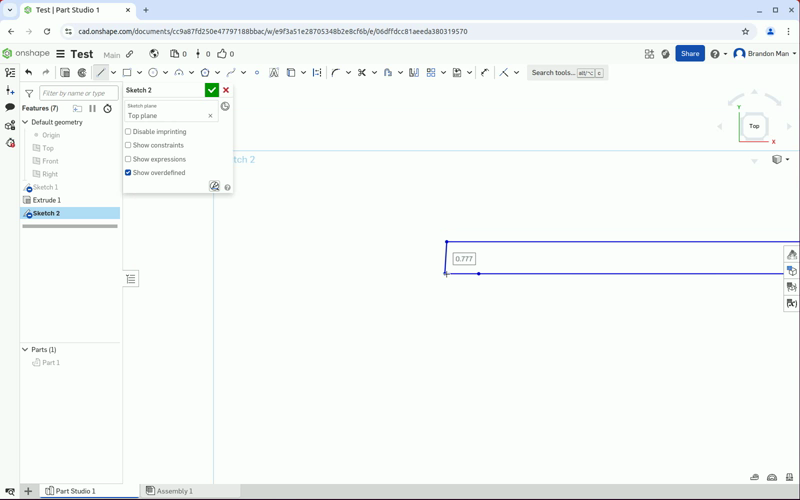
scroll(-6)
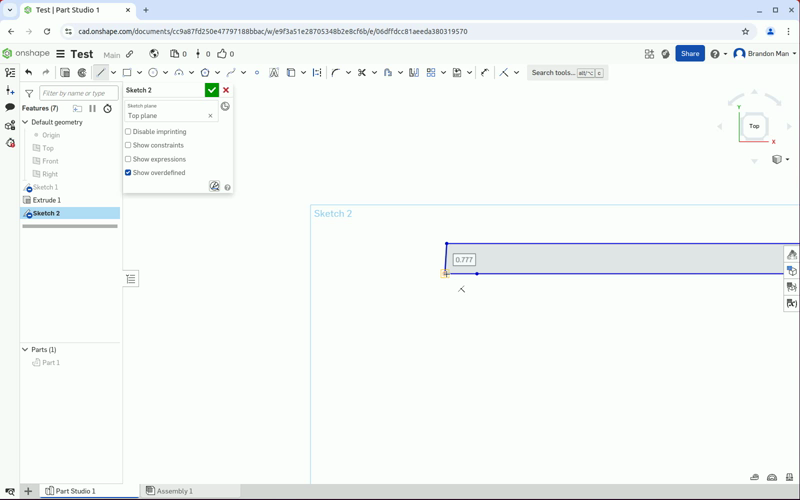
scroll(-6)
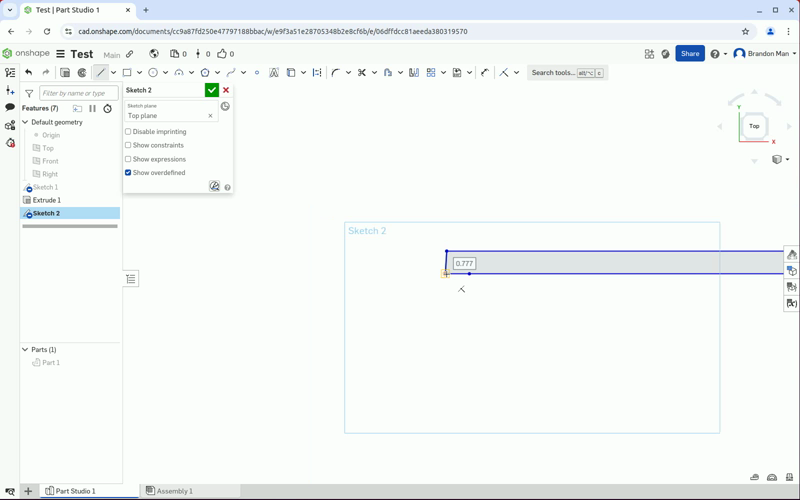
scroll(-6)
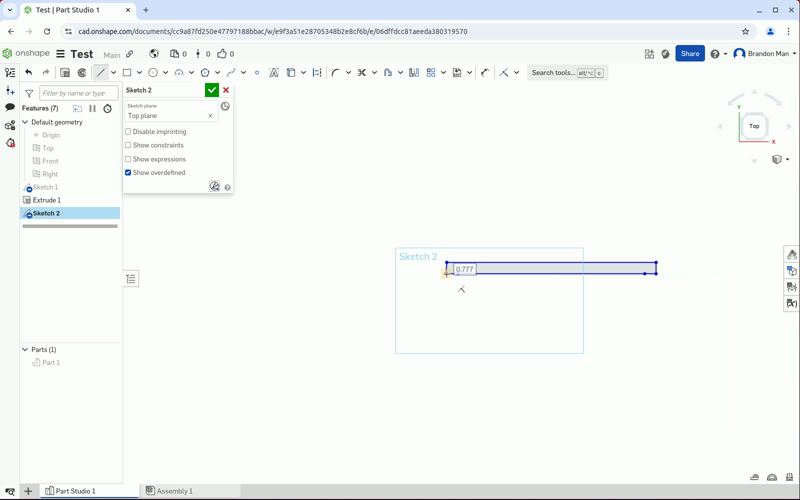
scroll(-6)
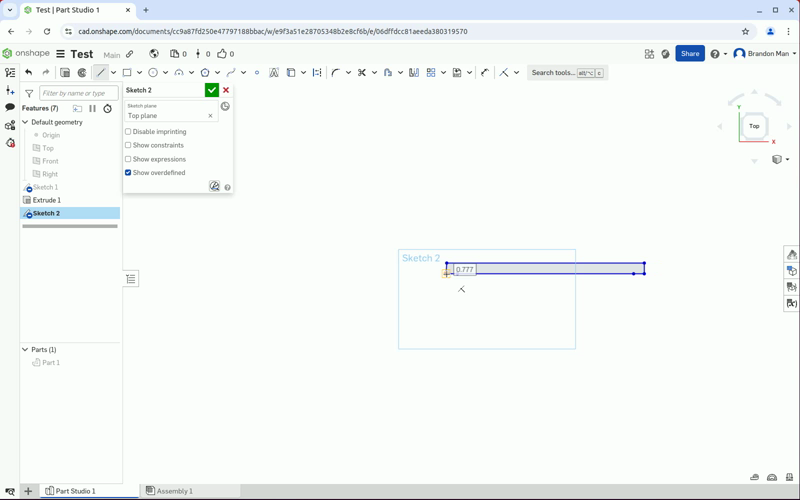
scroll(-6)
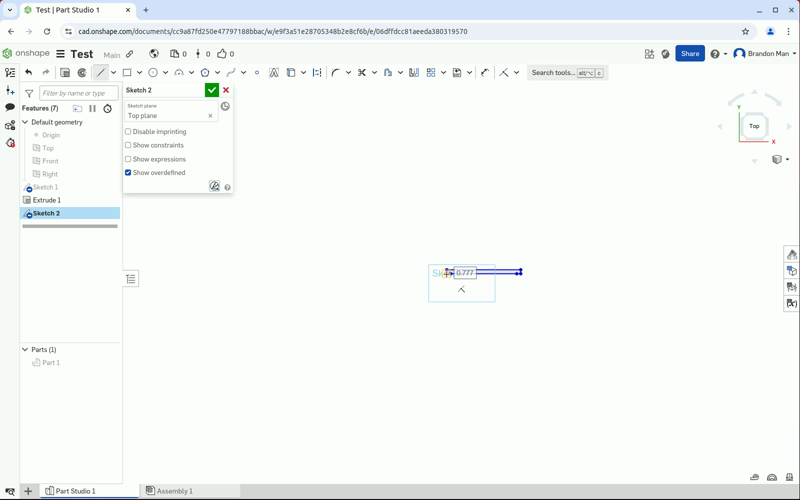
key(esc)
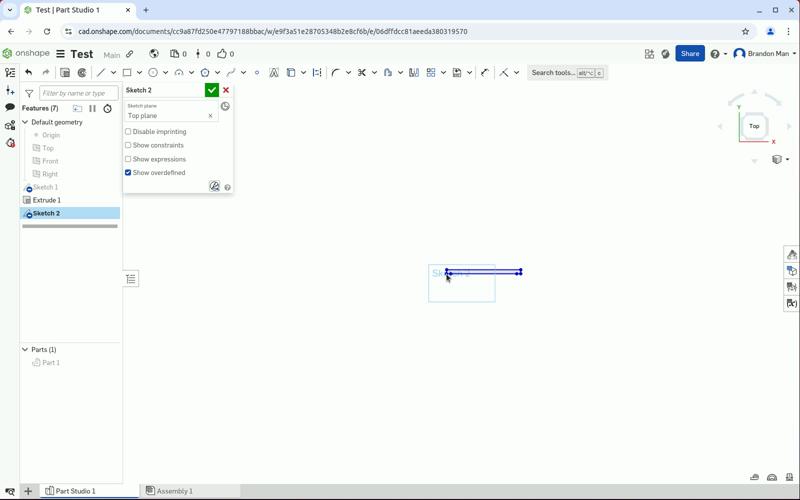
mouse_move(449, 271)
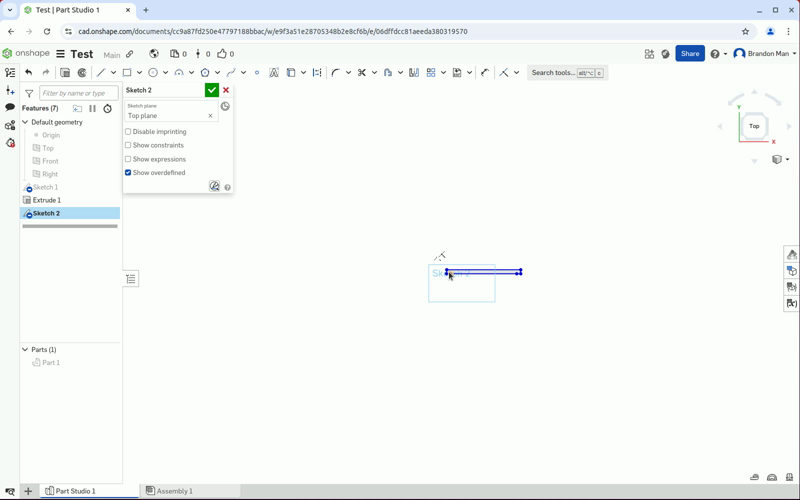
scroll(6)
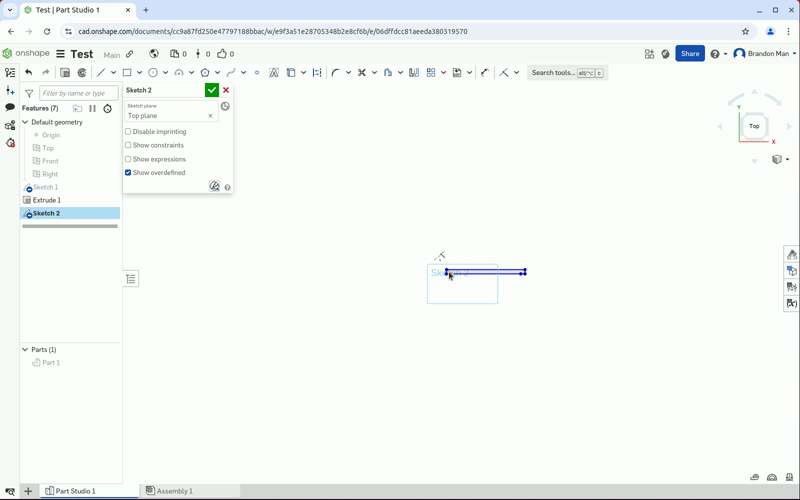
scroll(6)
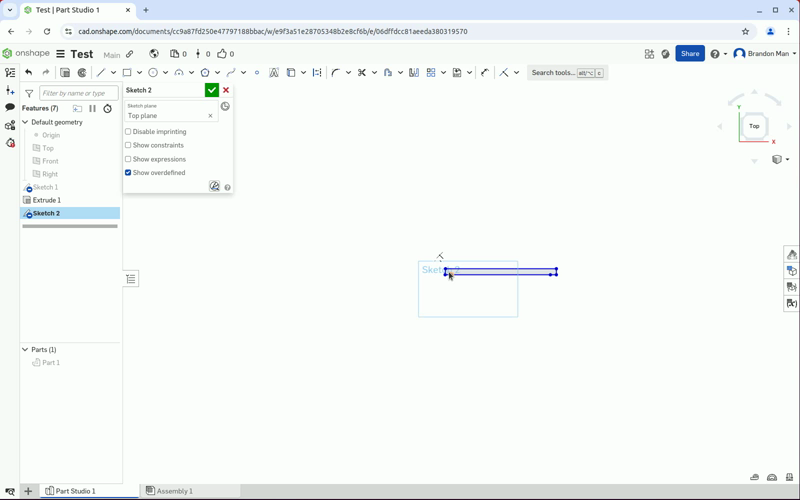
scroll(6)
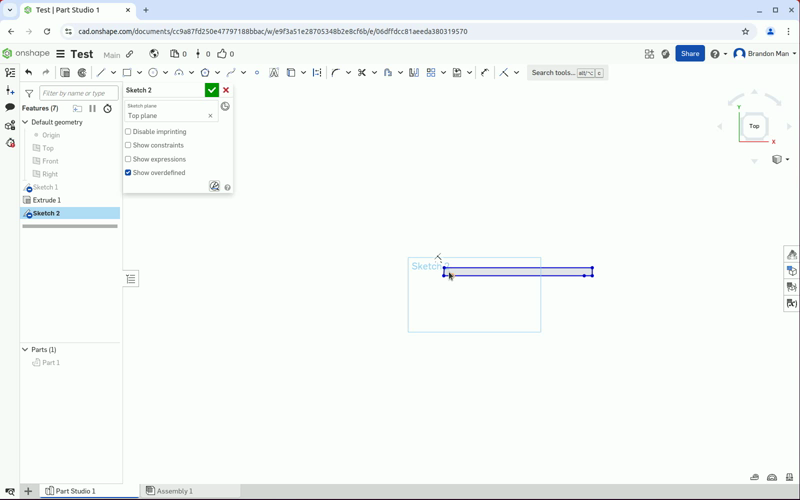
scroll(6)
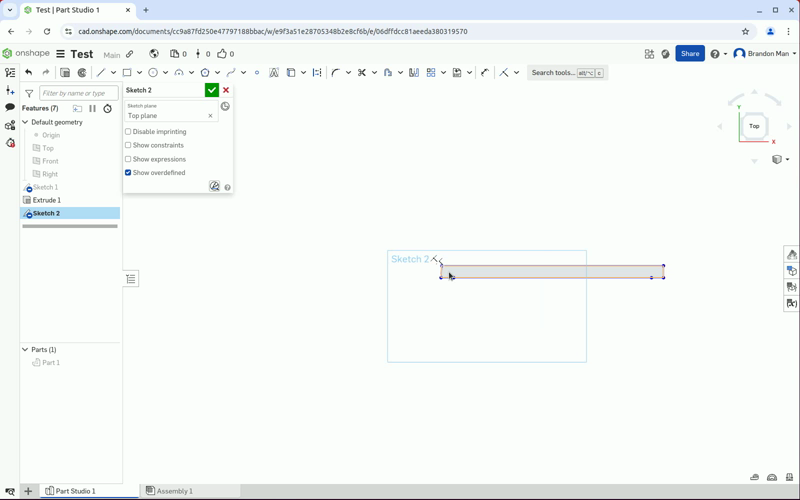
scroll(6)
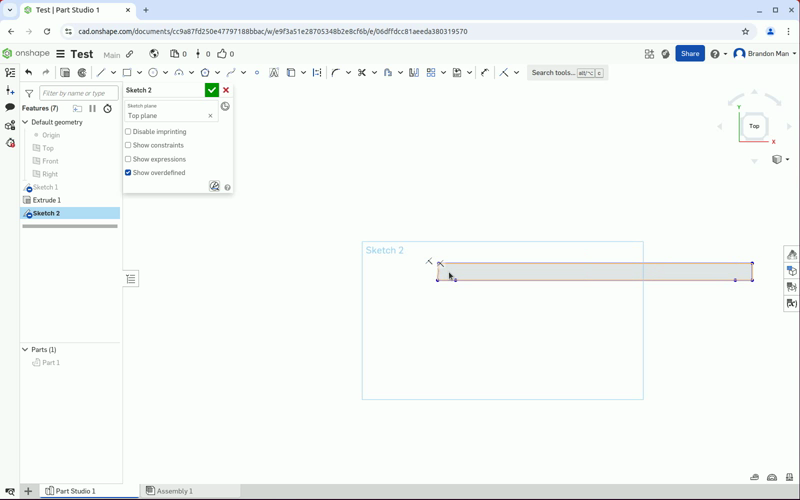
scroll(6)
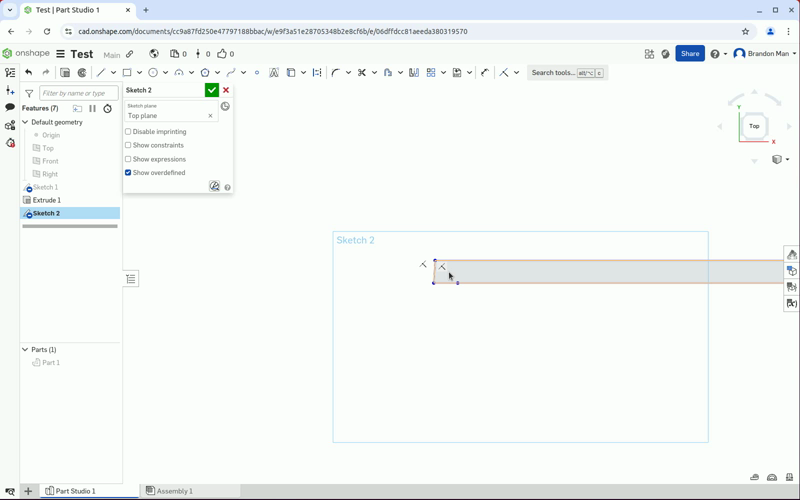
scroll(6)
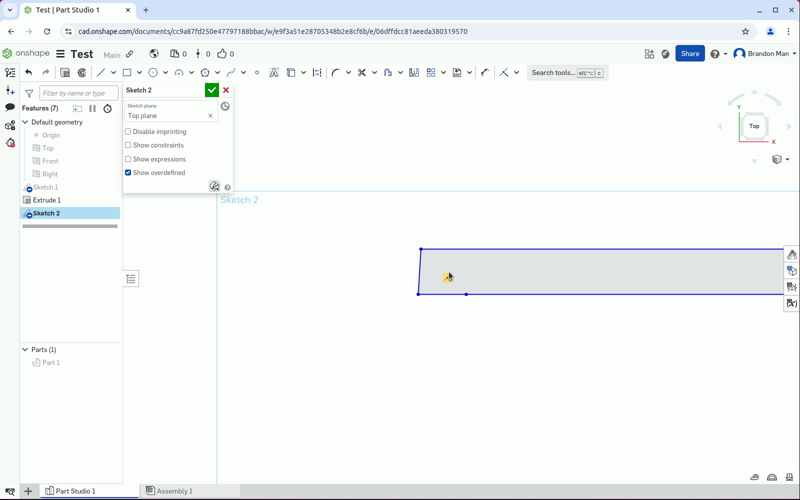
click(449, 271)
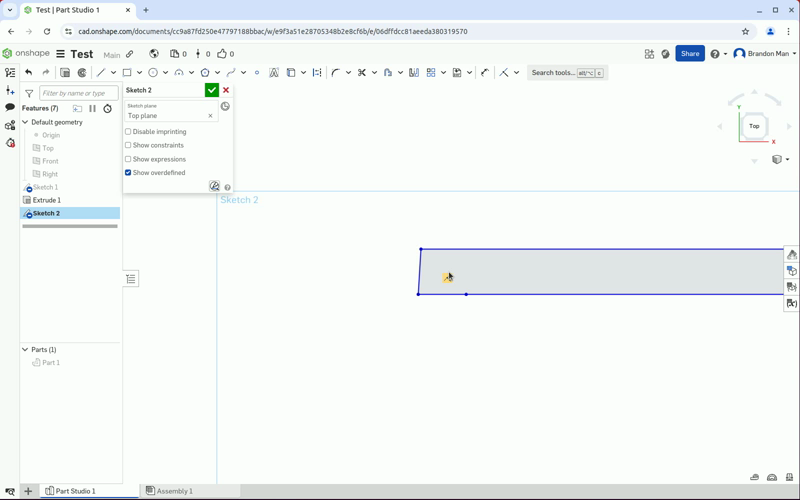
scroll(-6)
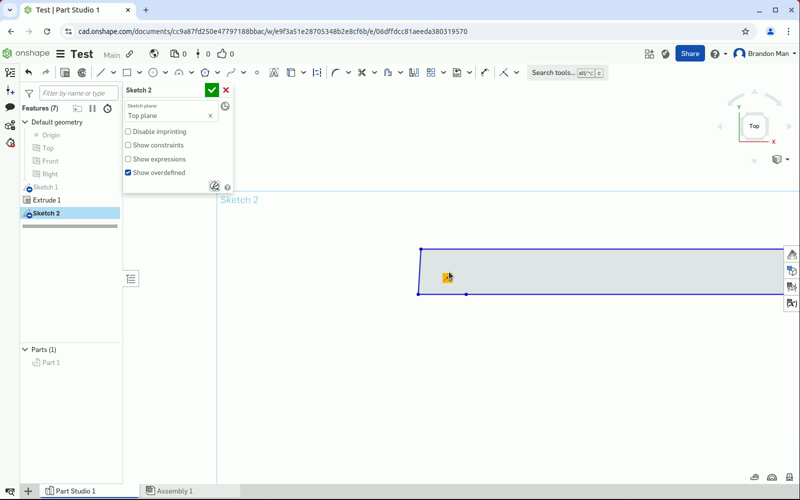
scroll(-6)
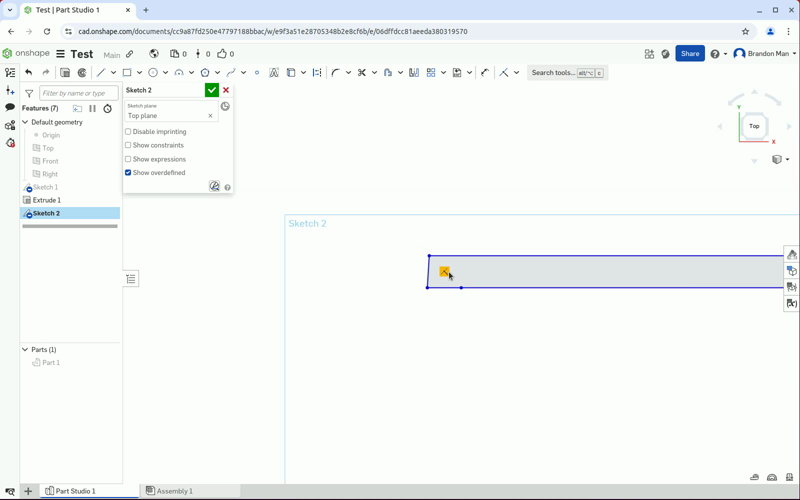
scroll(-6)
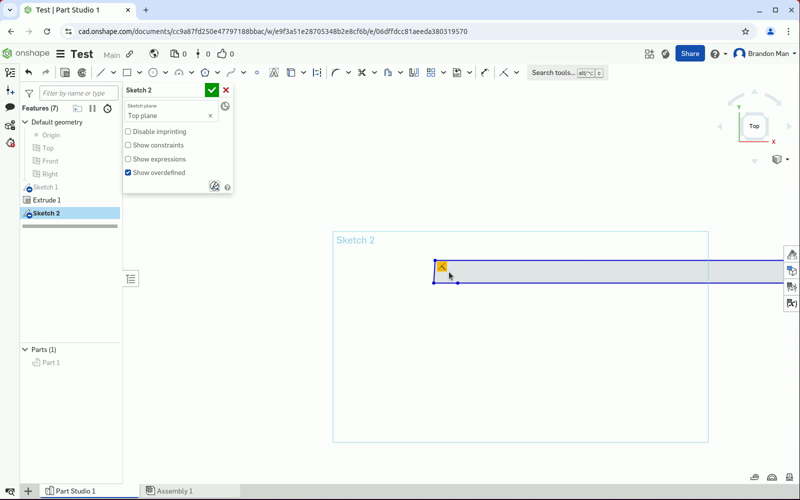
scroll(-6)
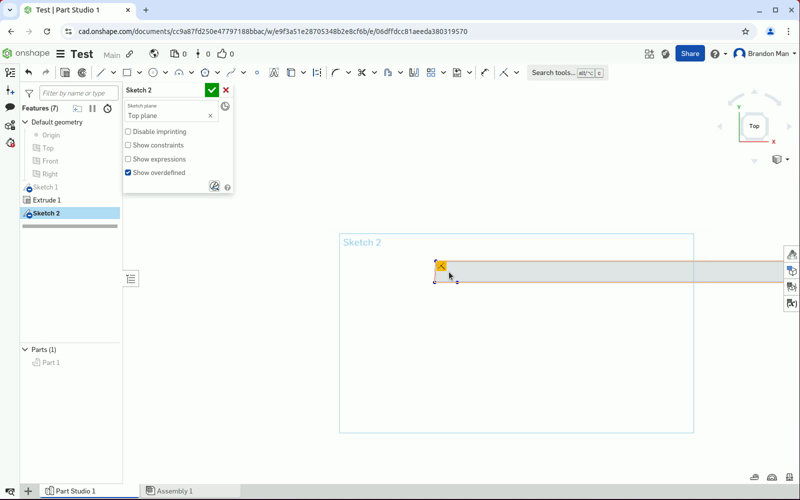
scroll(-6)
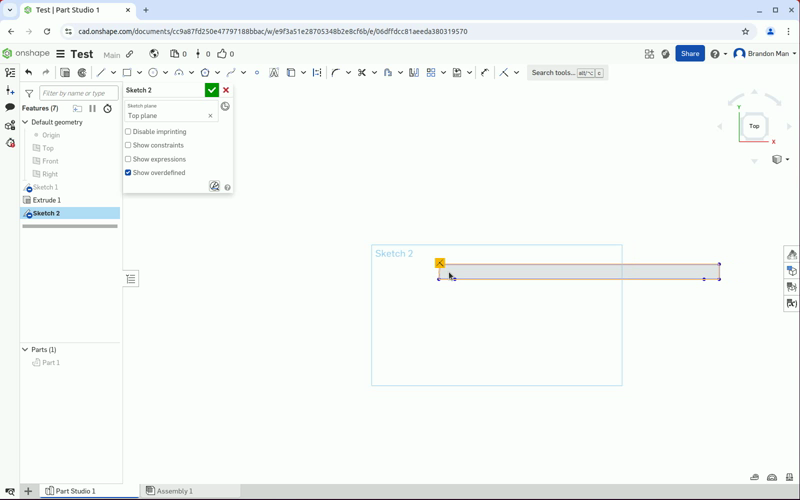
scroll(-6)
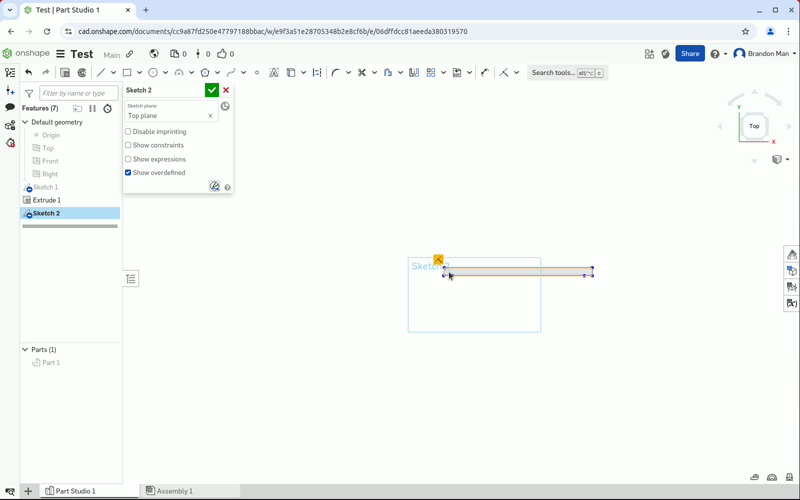
scroll(-6)
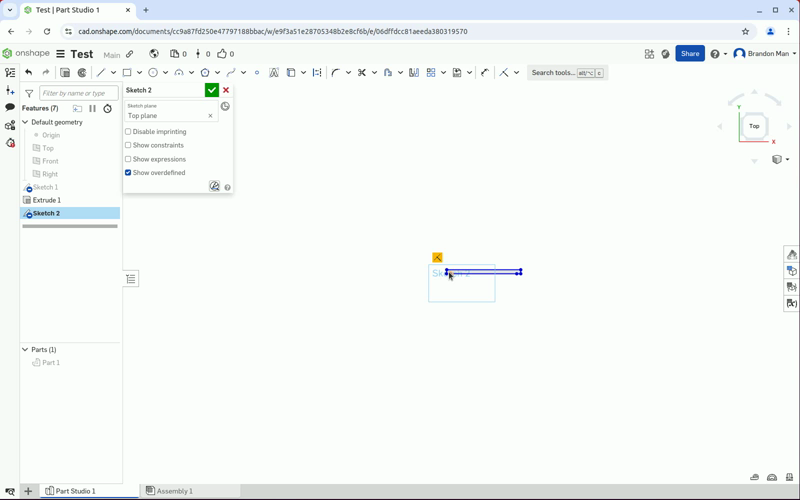
mouse_move(73, 352)
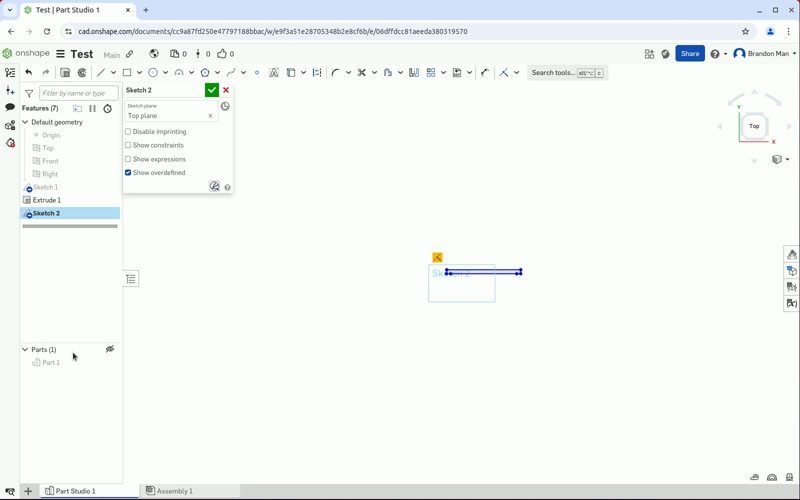
key(shift+y)
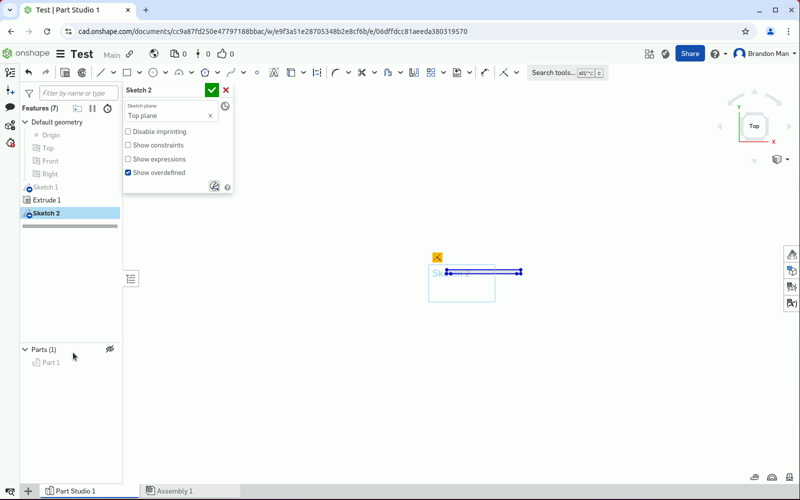
key(shift+e)
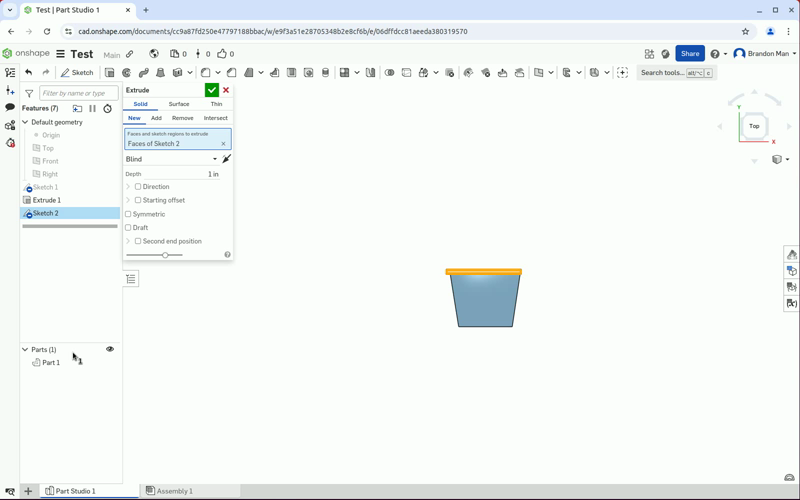
mouse_move(143, 106)
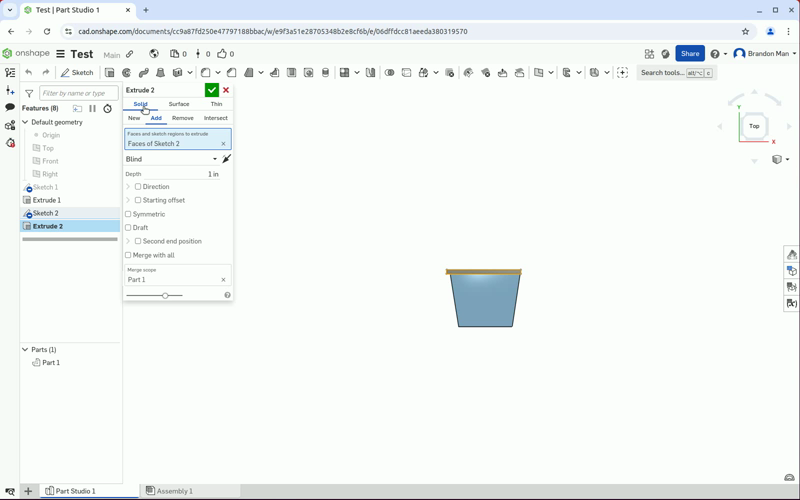
click(143, 106)
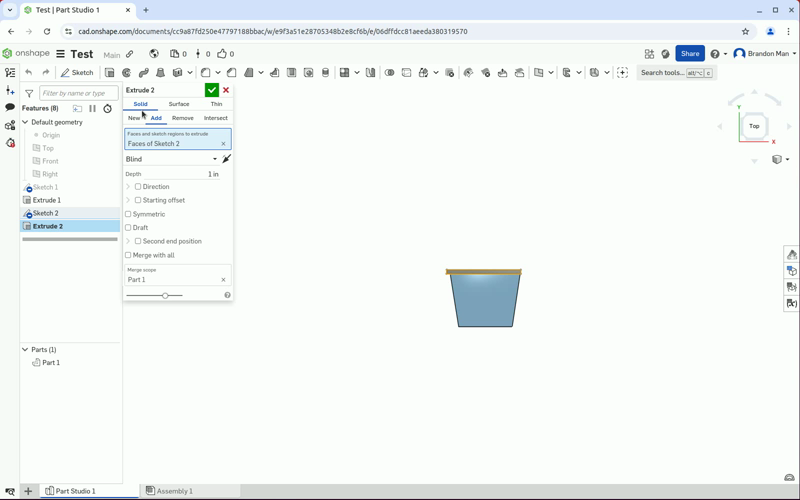
mouse_move(137, 120)
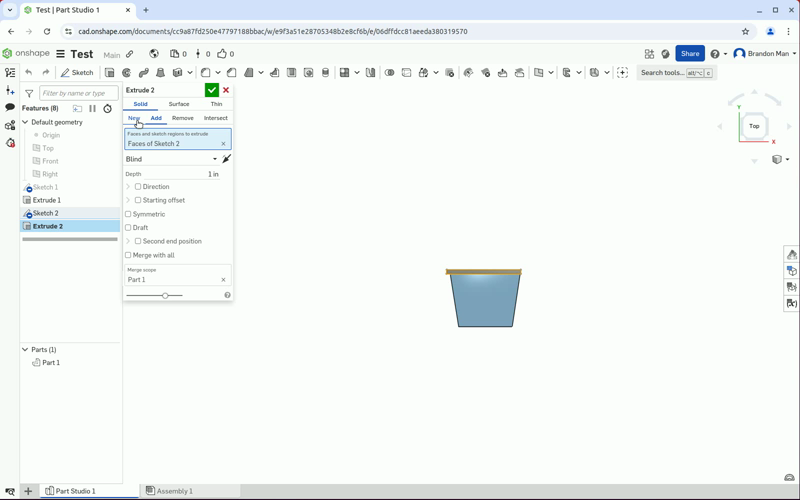
click(137, 120)
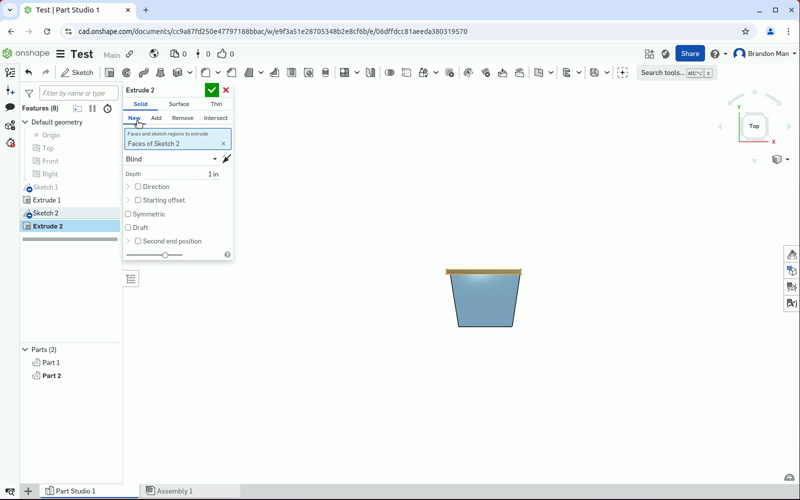
key(tab, 4)
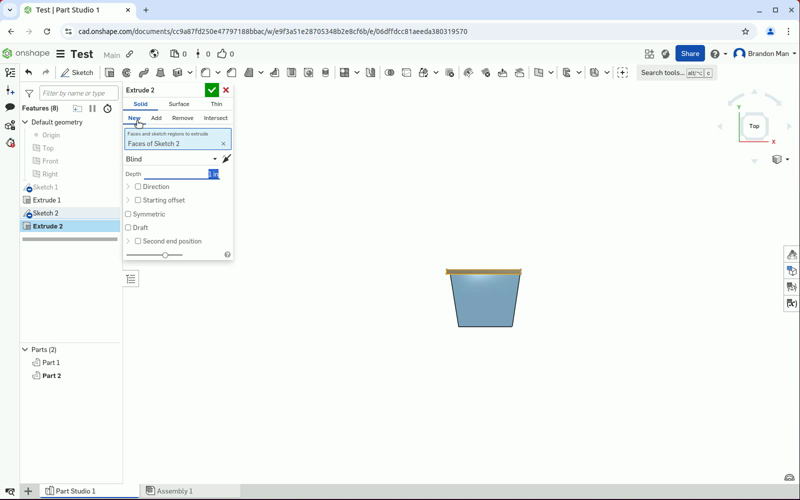
text(23.108)
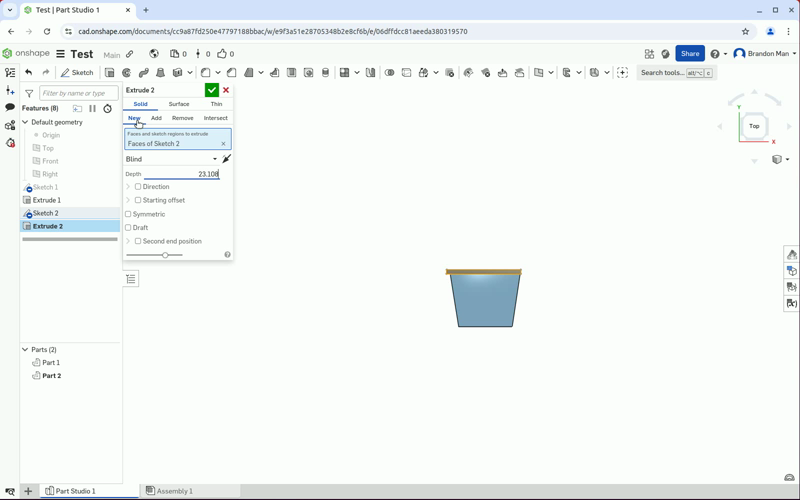
key(enter)
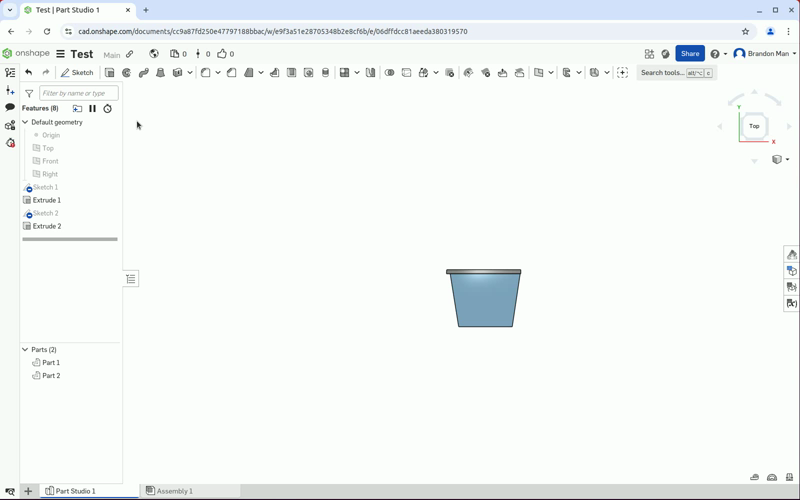
key(shift+h)
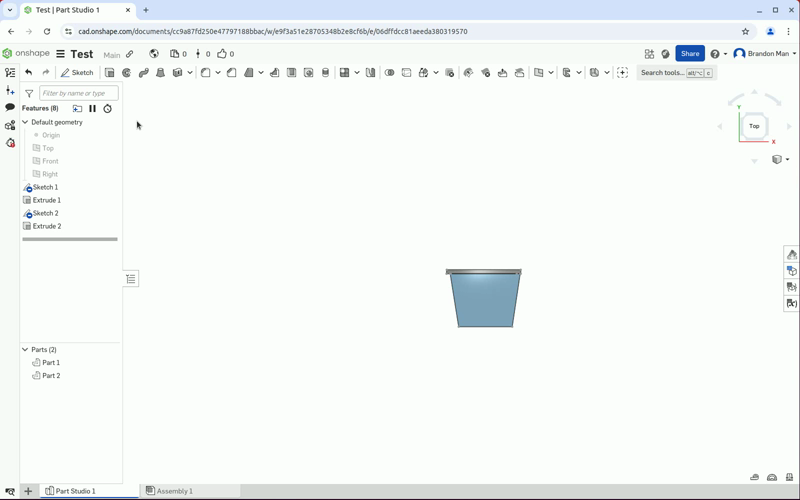
key(shift+h)
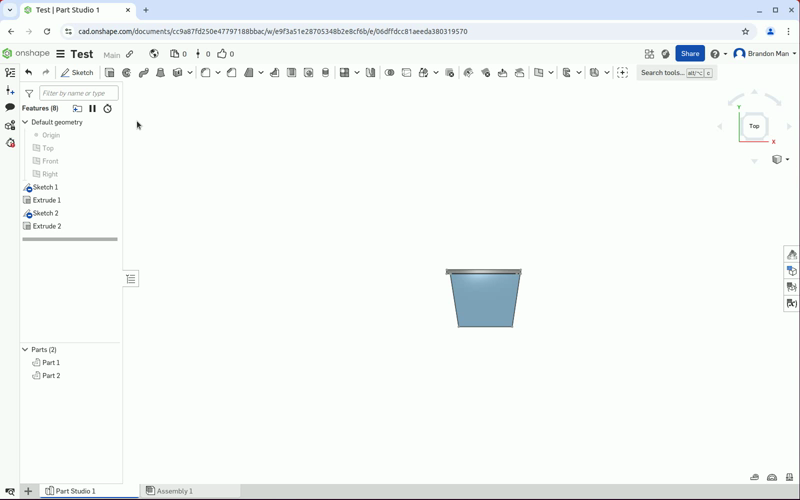
key(shift+7)
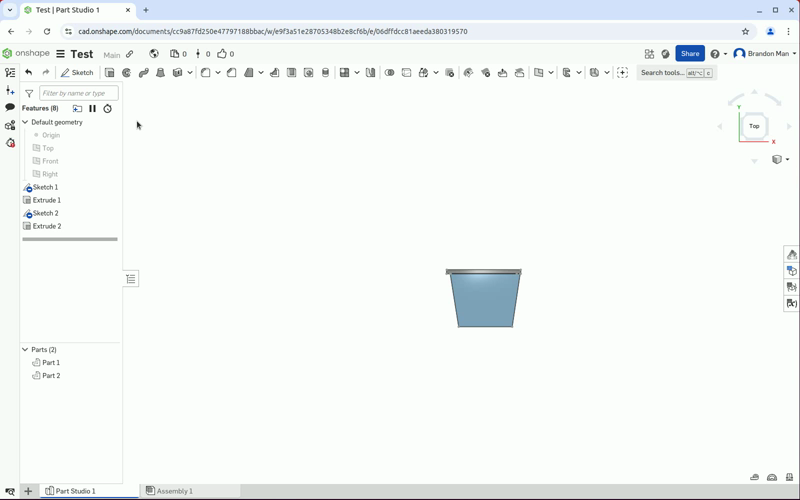
key(up, 3)
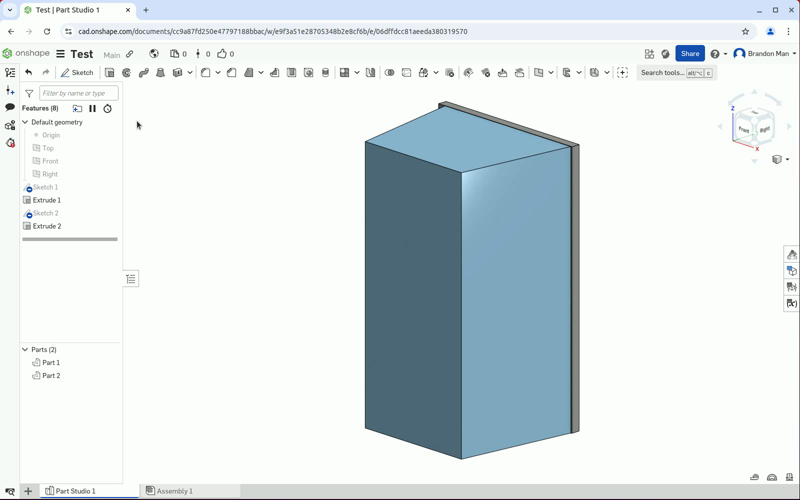
key(left, 3)
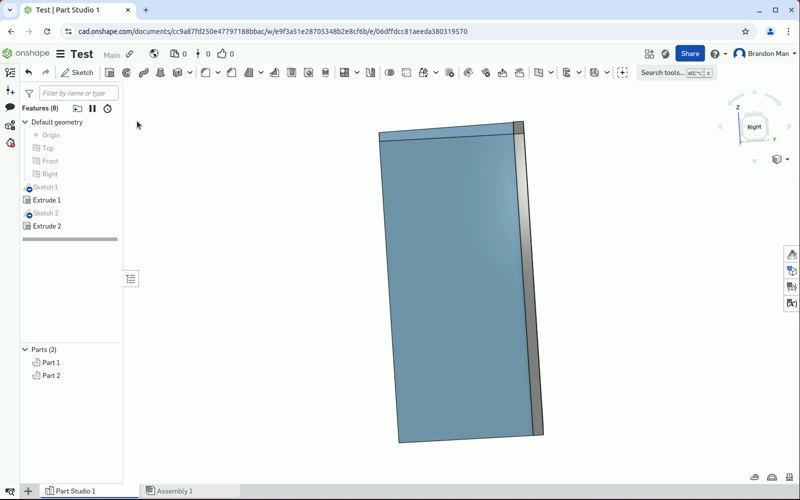
key(right, 3)
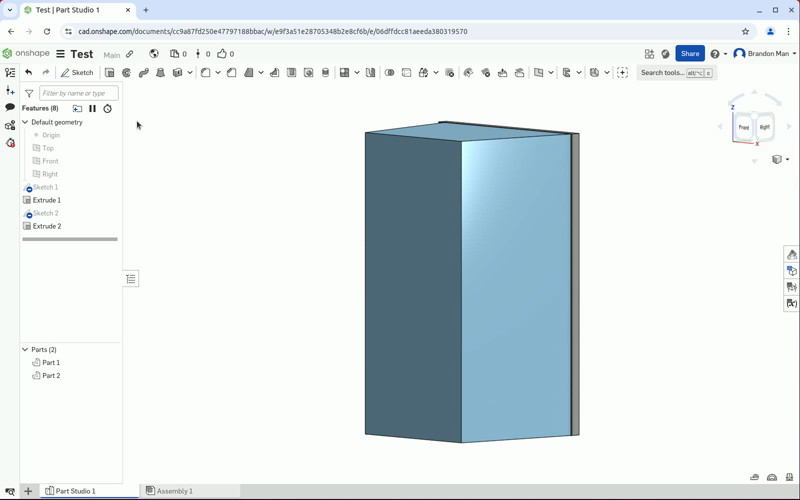
key(down, 3)
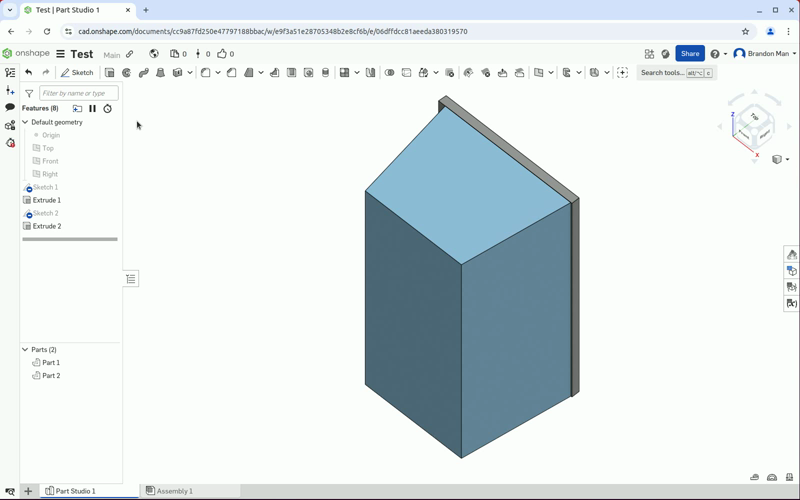
mouse_move(73, 189)
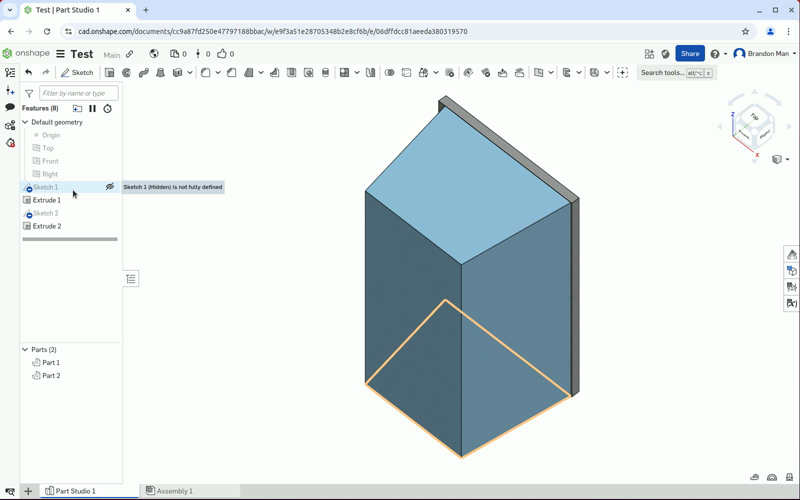
click(73, 189)